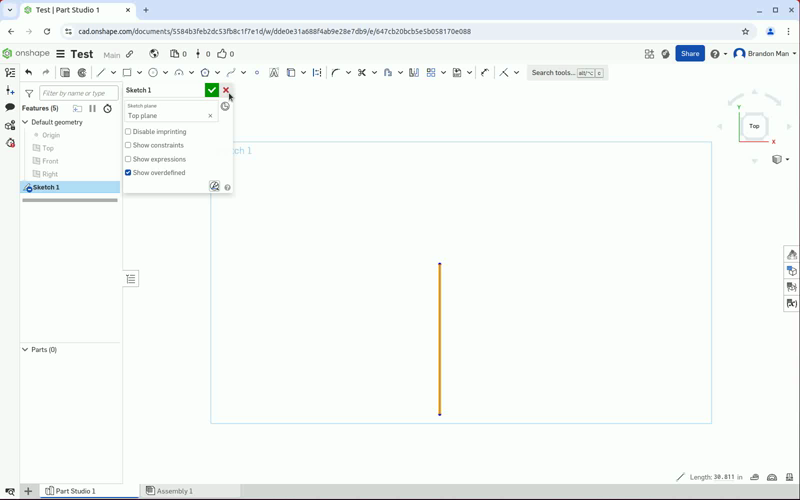
key(shift+h)
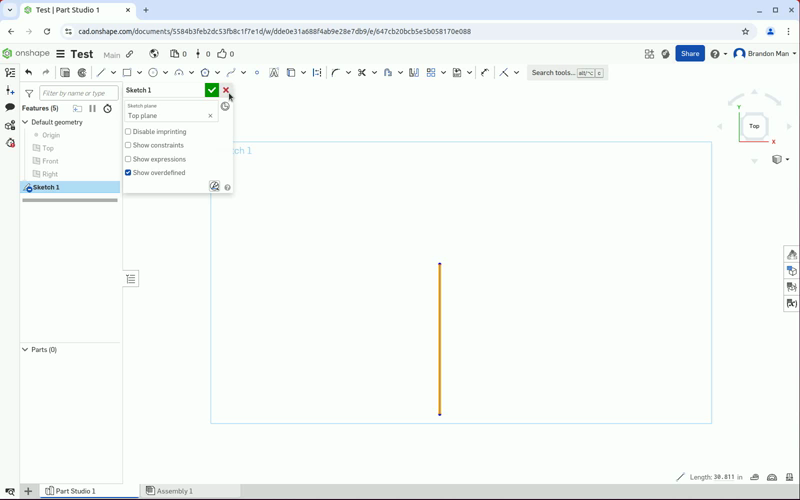
key(shift+s)
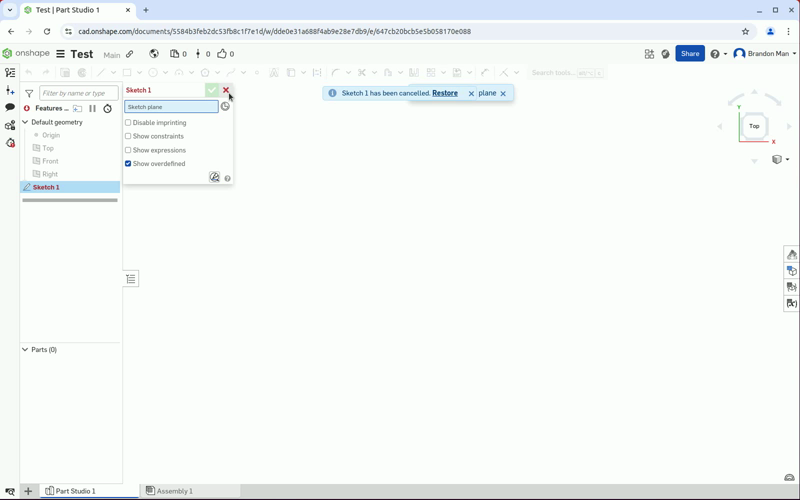
mouse_move(73, 150)
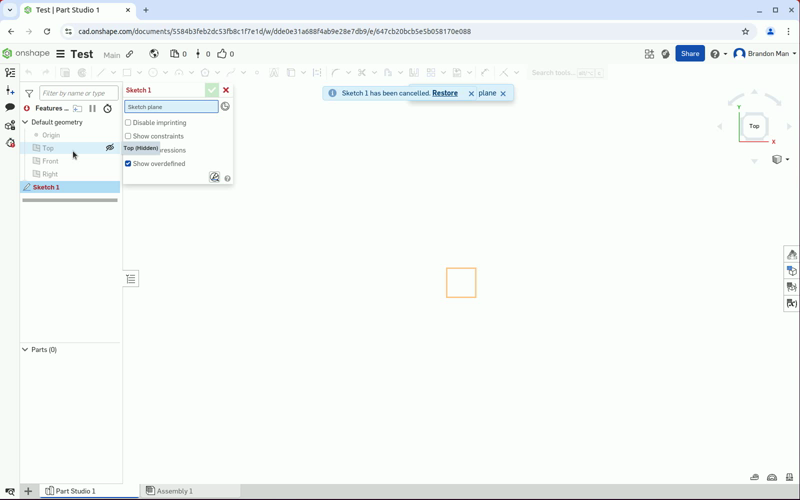
click(73, 150)
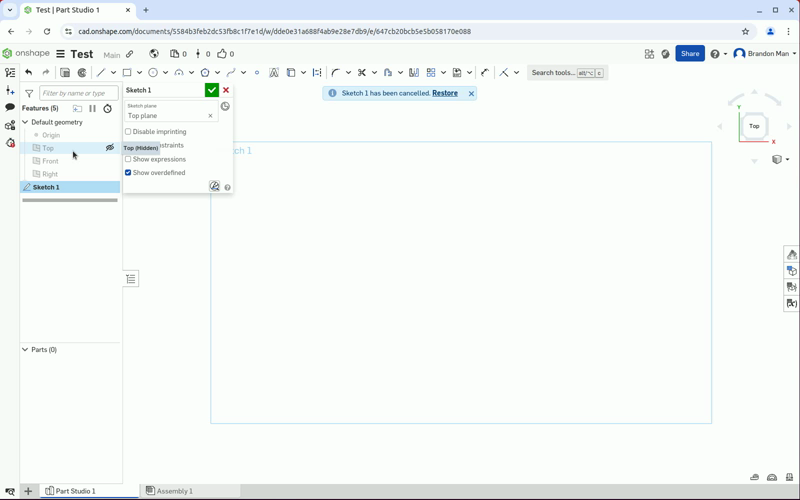
mouse_move(73, 352)
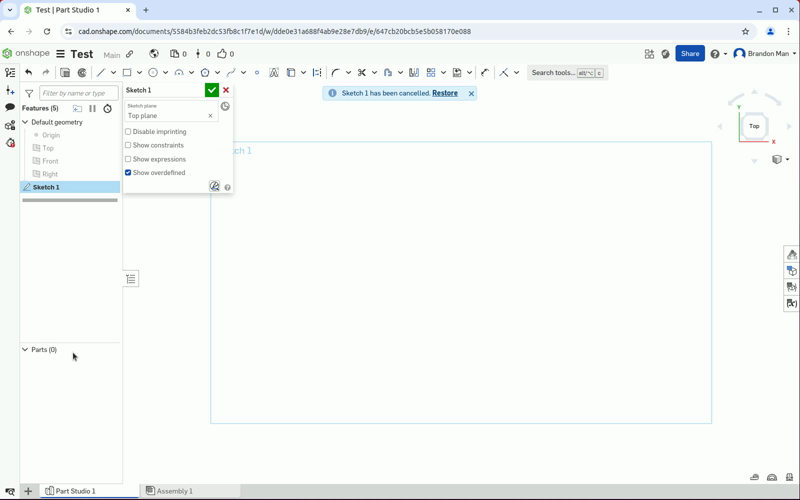
key(y)
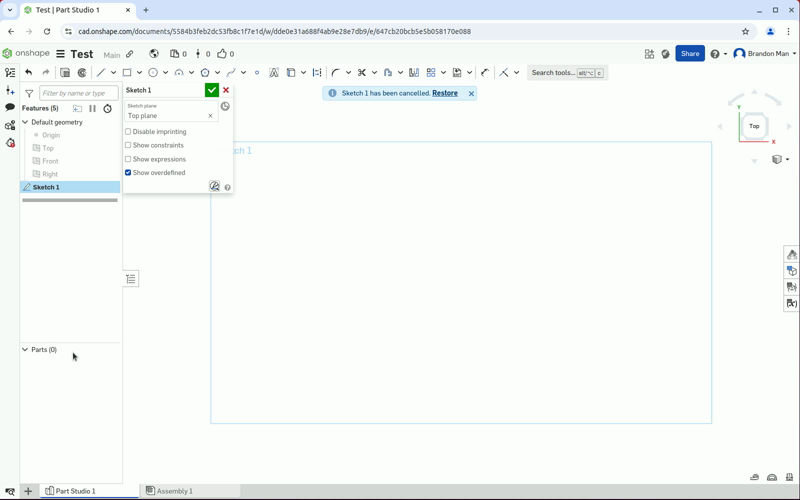
key(l)
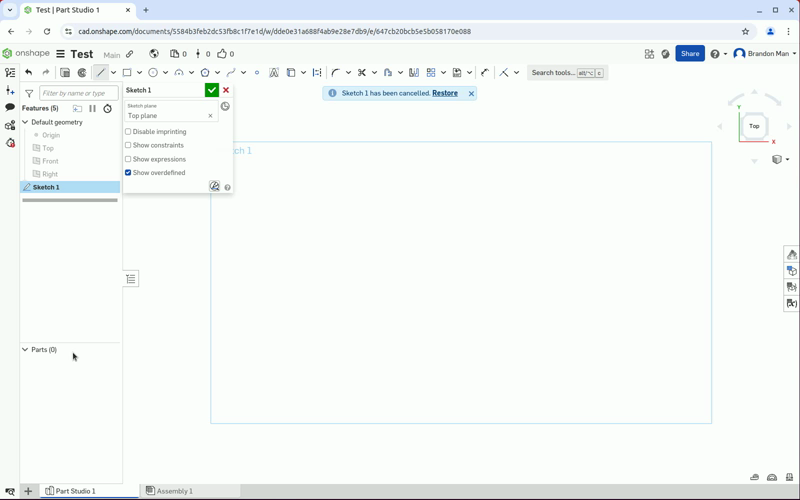
key_down(shift)
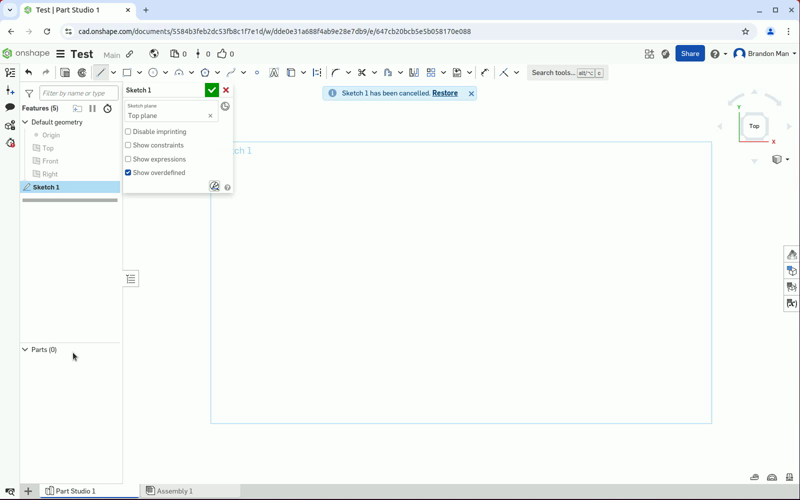
mouse_move(348, 351)
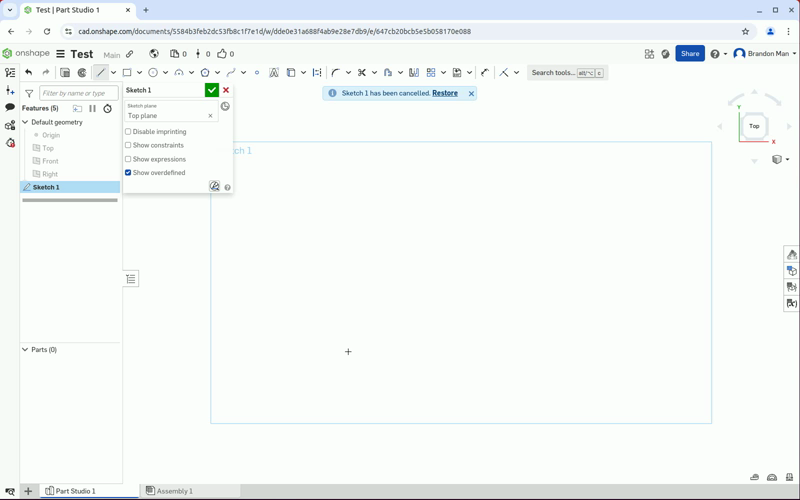
click(348, 351)
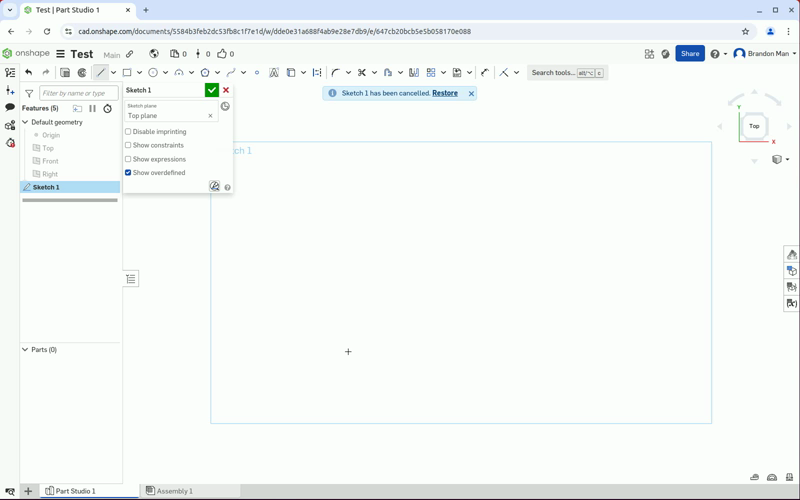
key_up(shift)
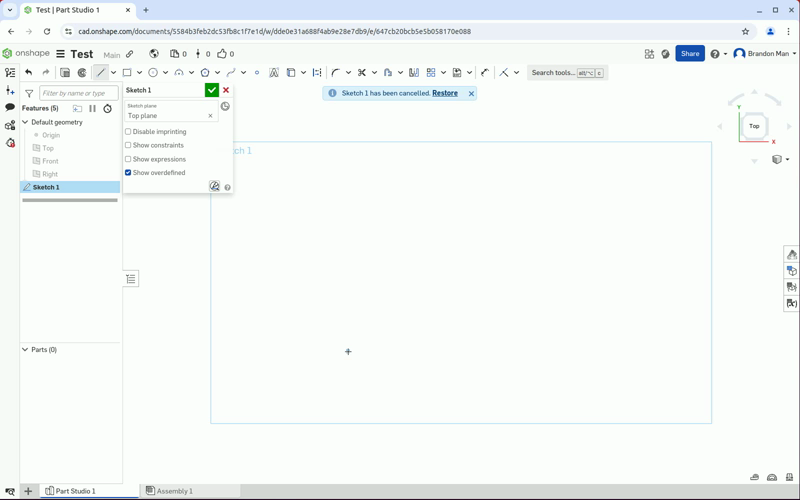
key_down(shift)
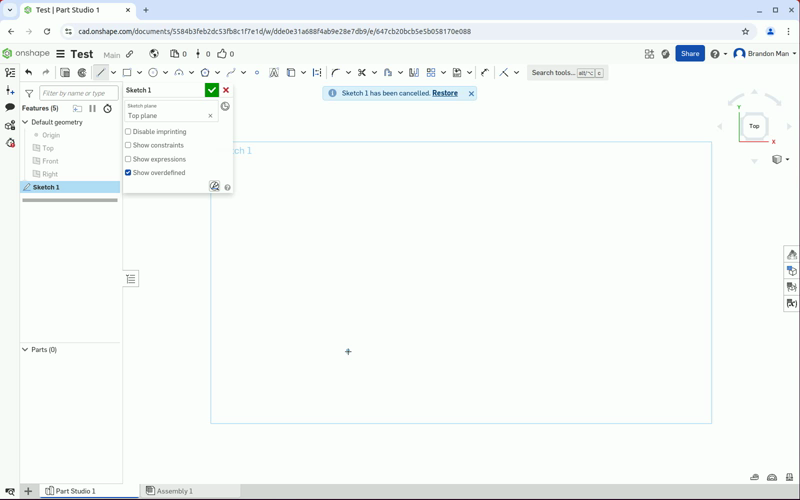
mouse_move(572, 351)
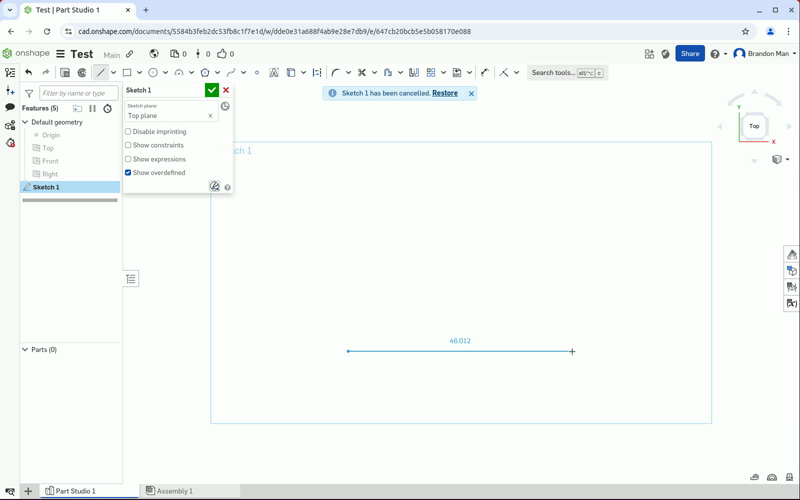
click(572, 351)
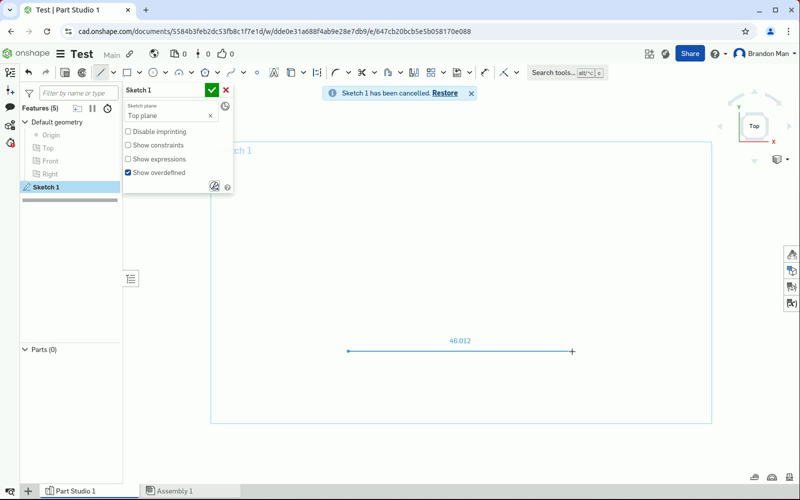
key_up(shift)
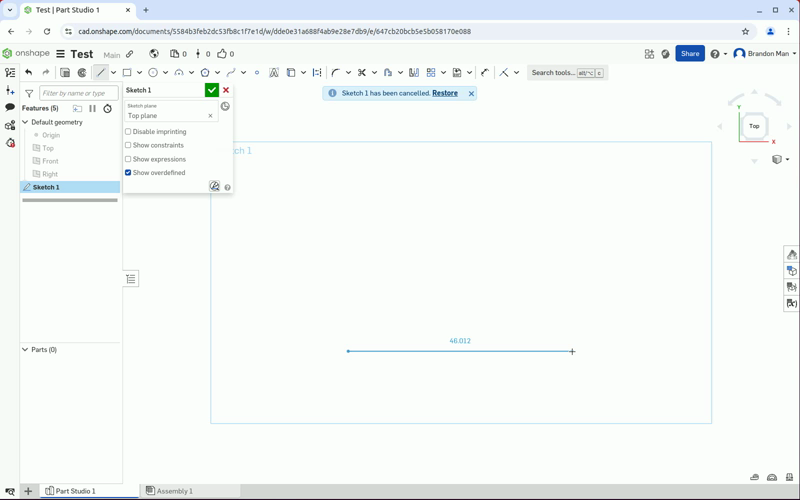
key_down(shift)
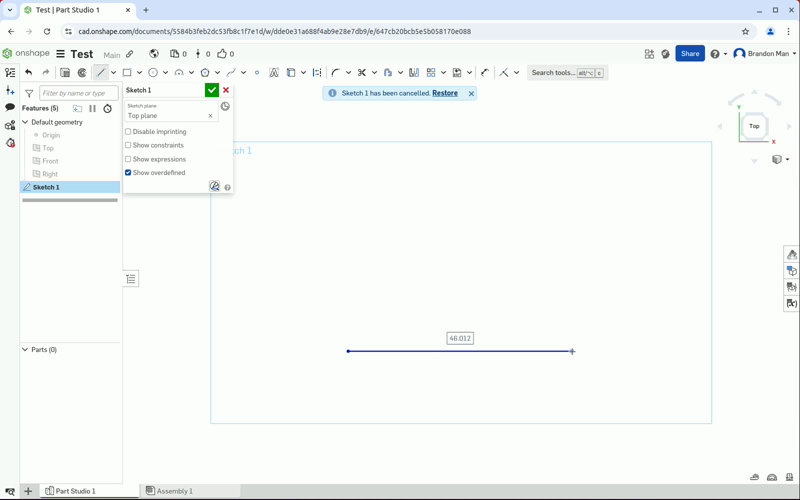
mouse_move(572, 216)
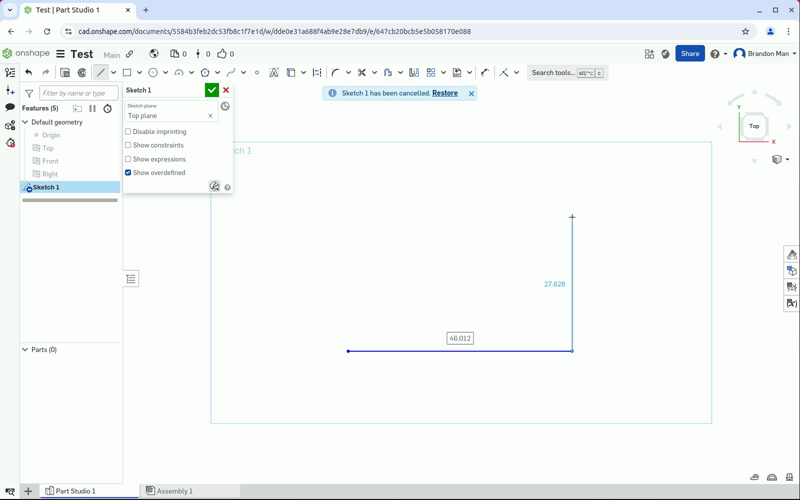
click(572, 216)
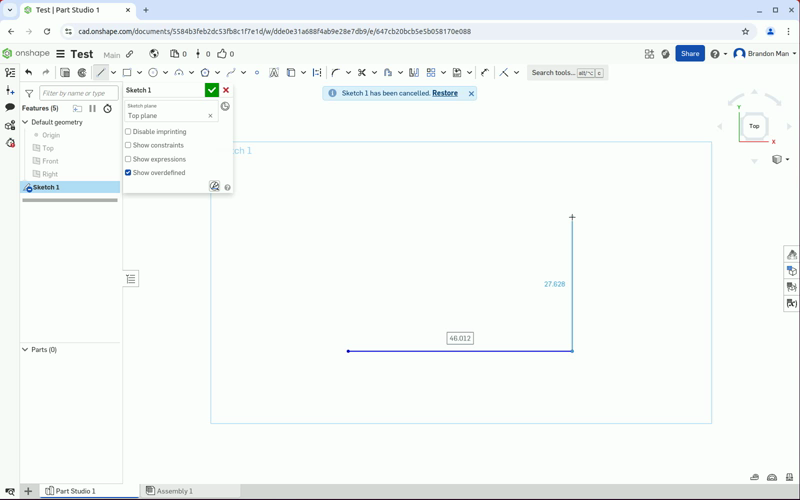
key_up(shift)
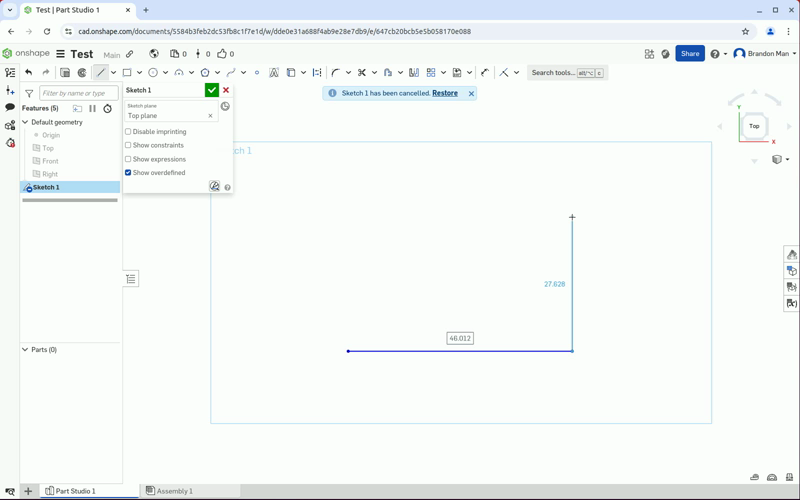
key_down(shift)
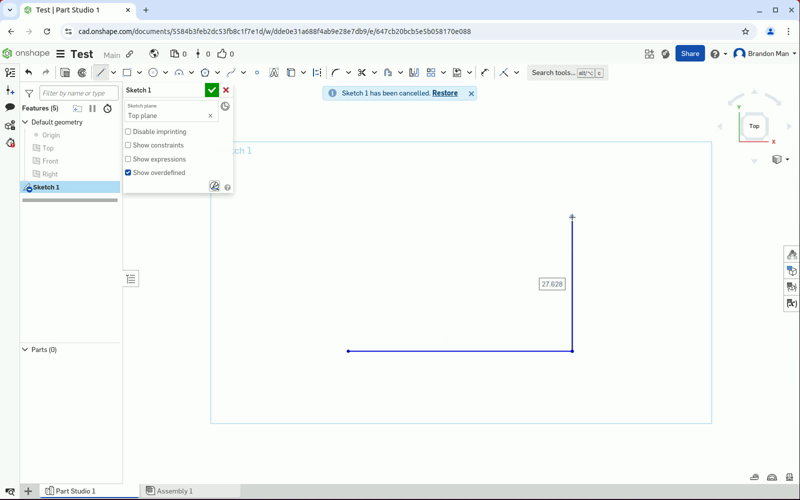
mouse_move(348, 216)
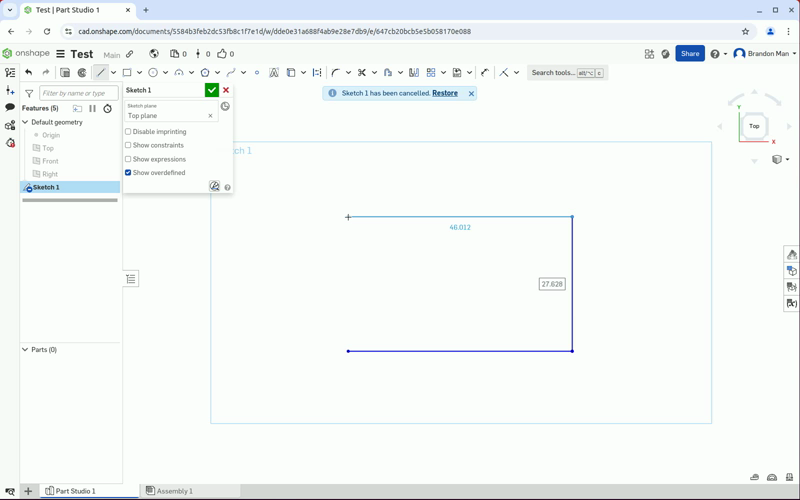
click(348, 216)
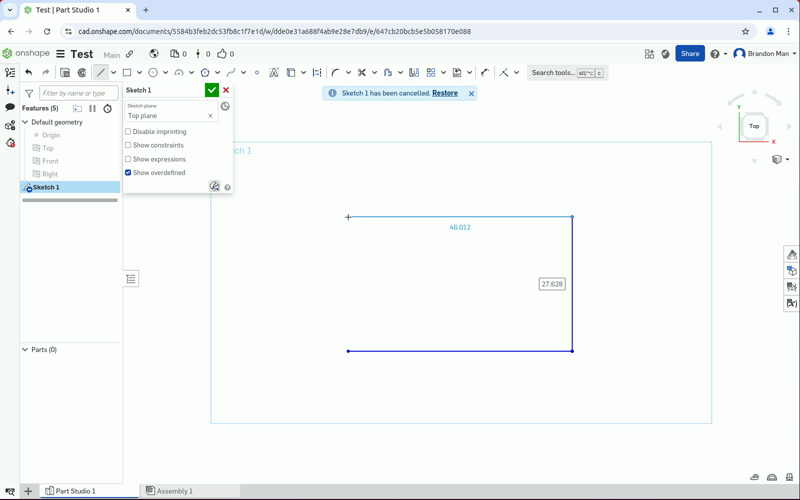
key_up(shift)
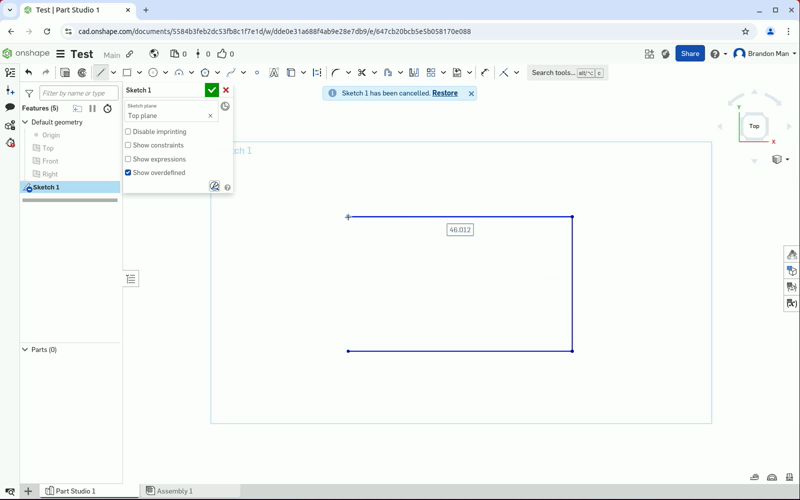
key_down(shift)
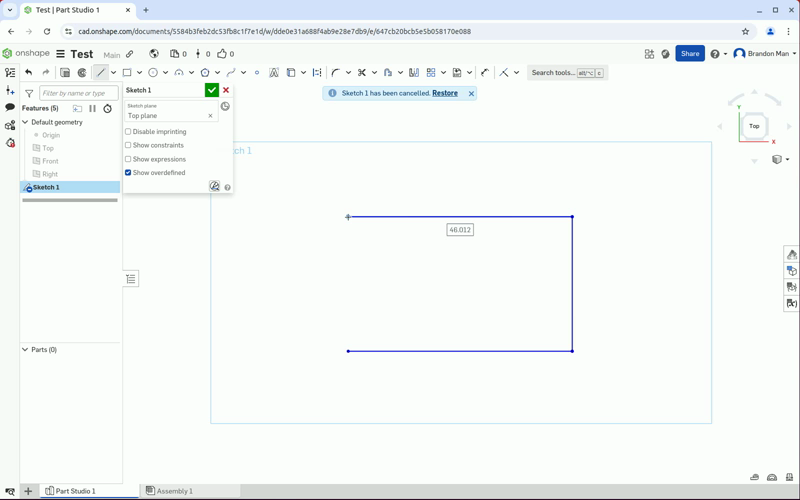
mouse_move(348, 351)
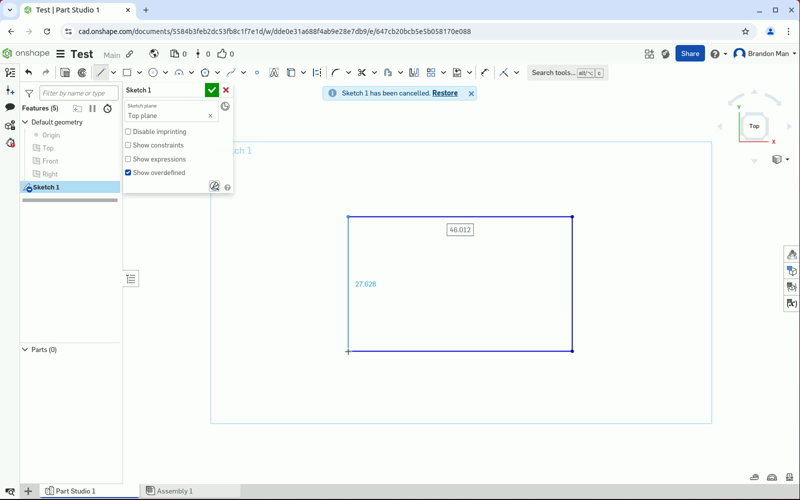
key_up(shift)
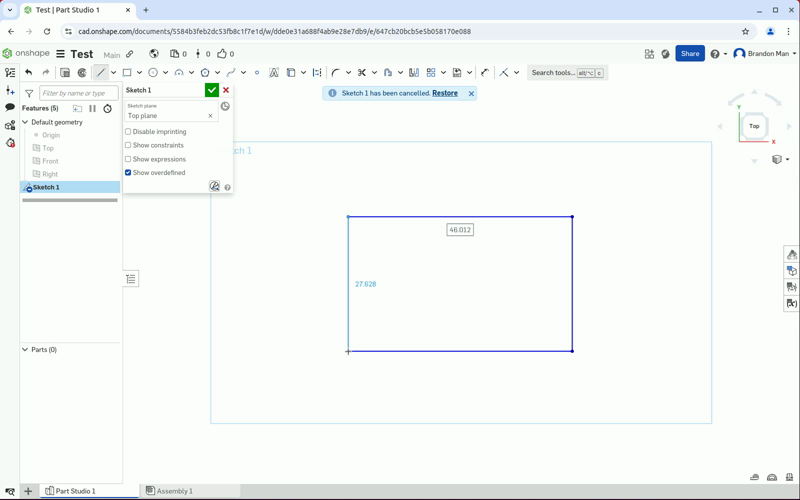
click(348, 351)
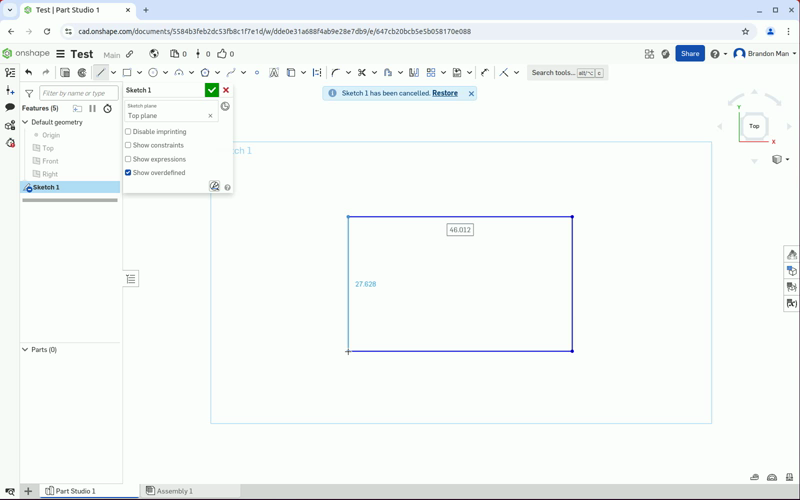
key(esc)
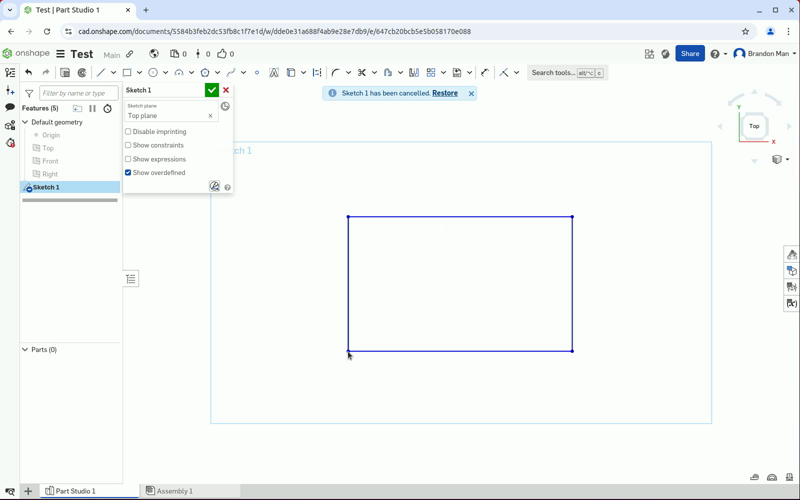
mouse_move(543, 278)
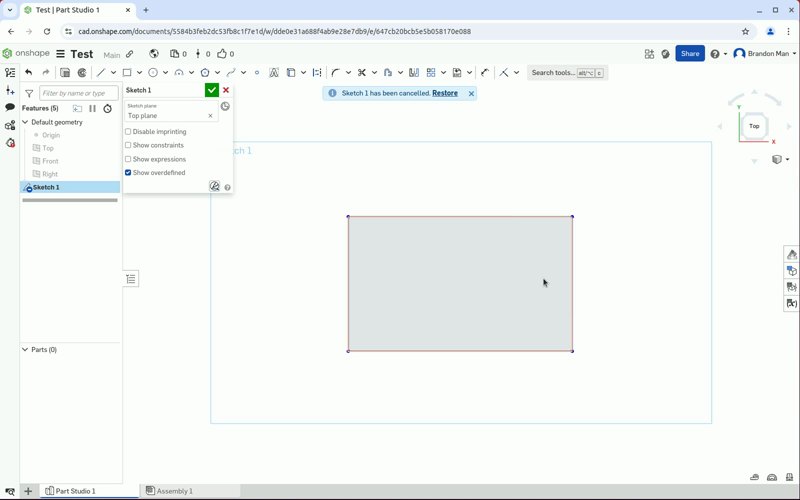
click(543, 278)
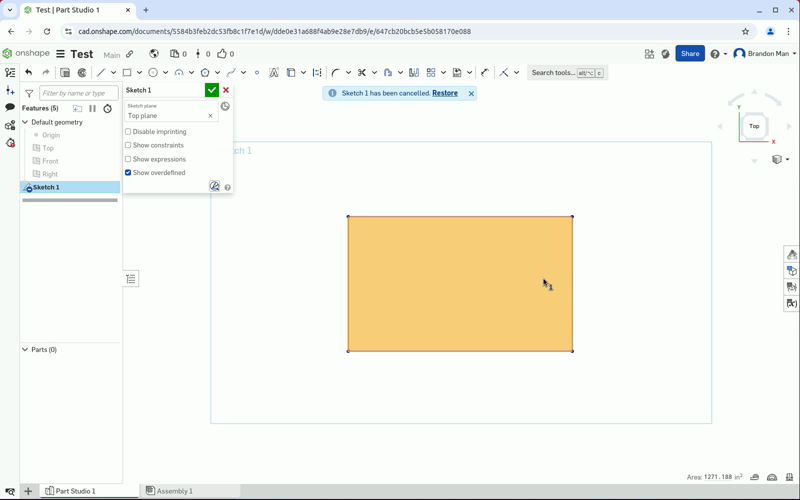
mouse_move(73, 352)
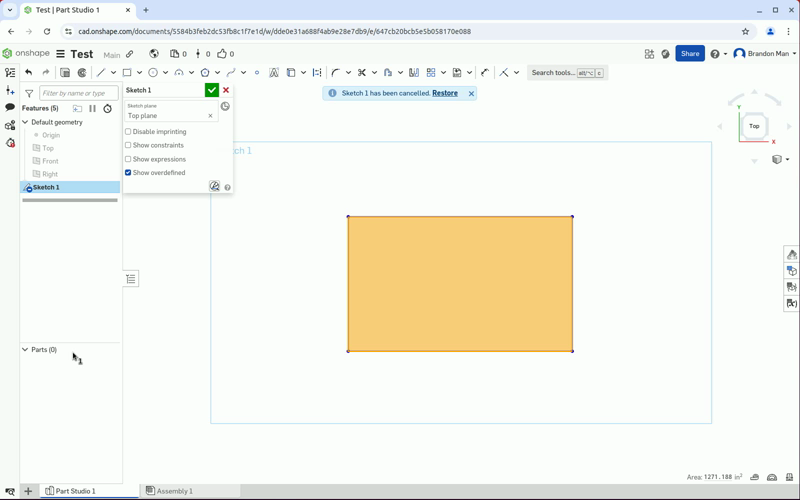
key(shift+y)
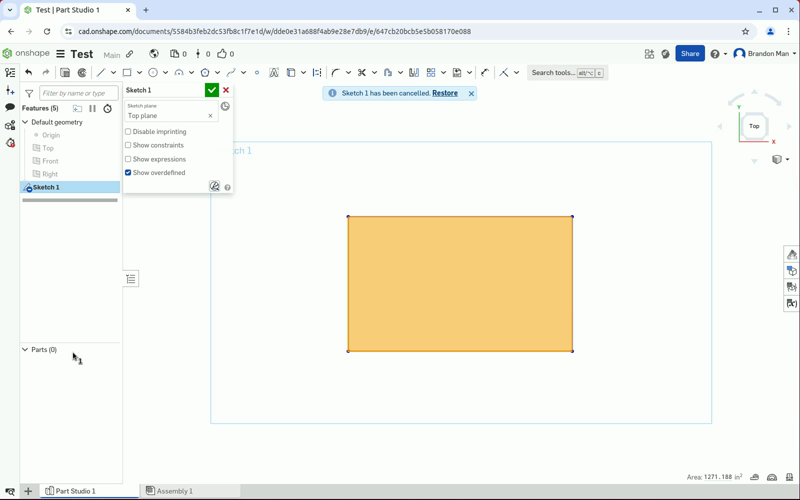
key(shift+e)
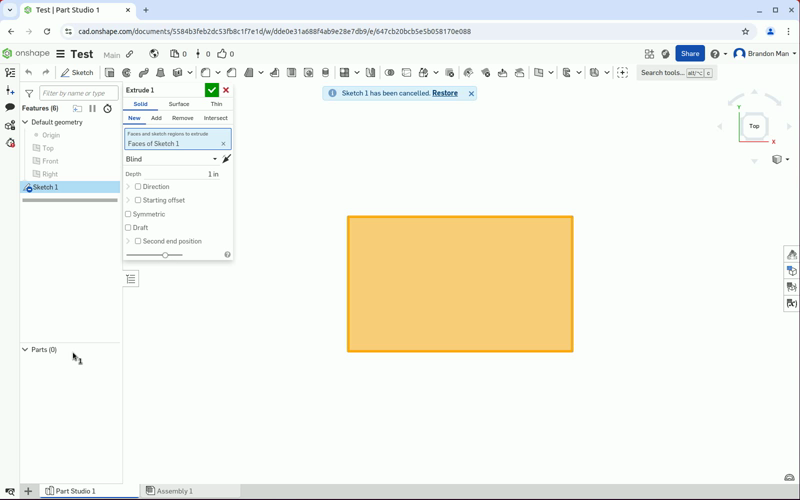
mouse_move(143, 106)
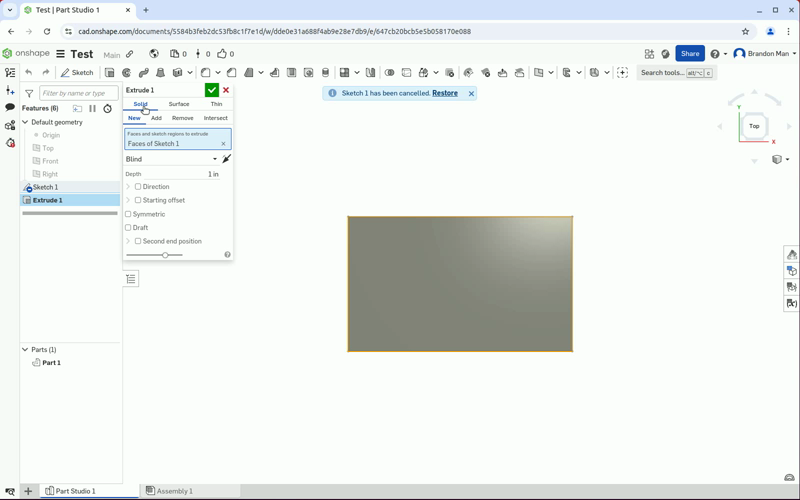
click(143, 106)
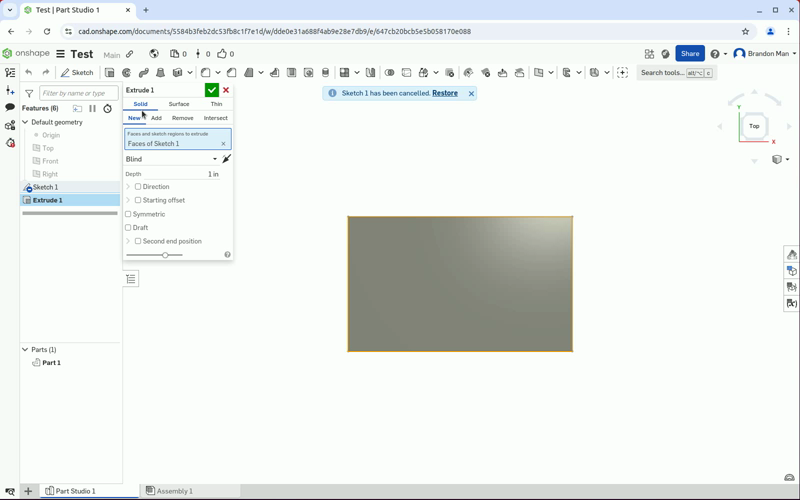
mouse_move(137, 120)
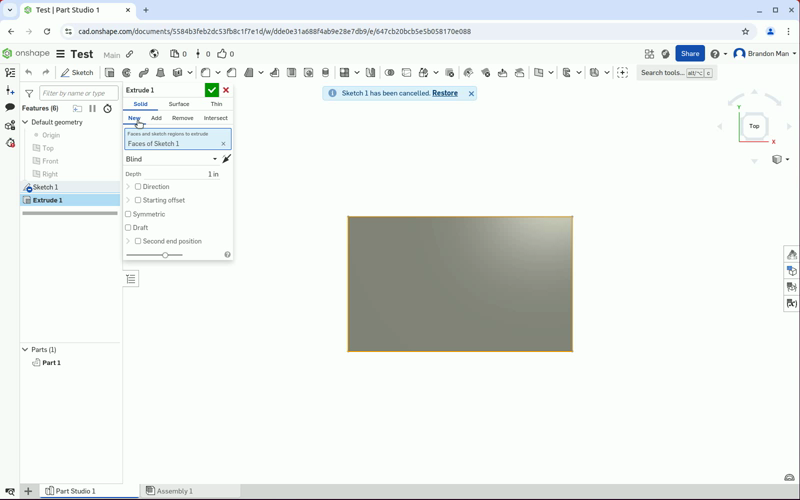
click(137, 120)
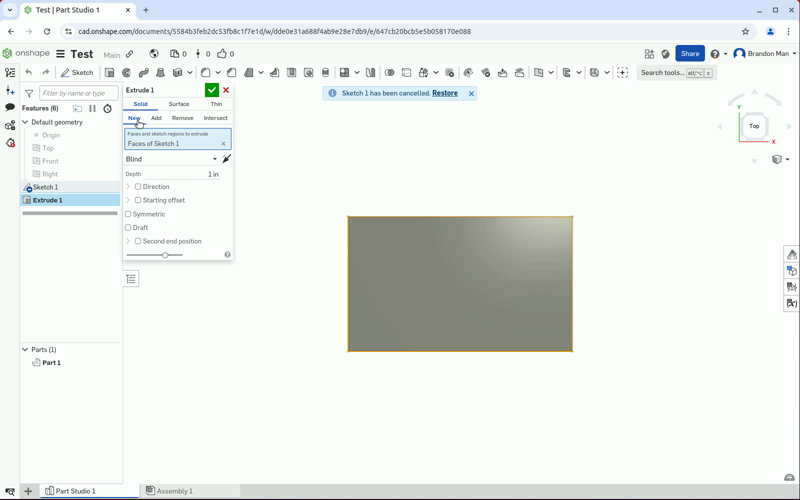
key(tab, 4)
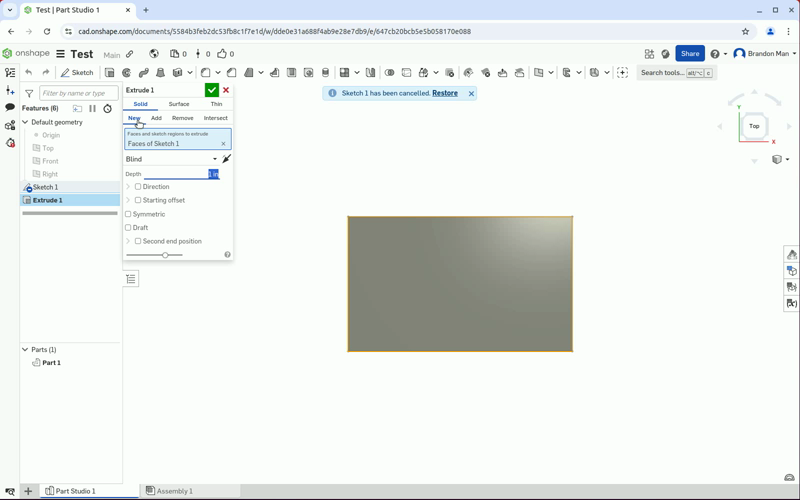
text(23.108)
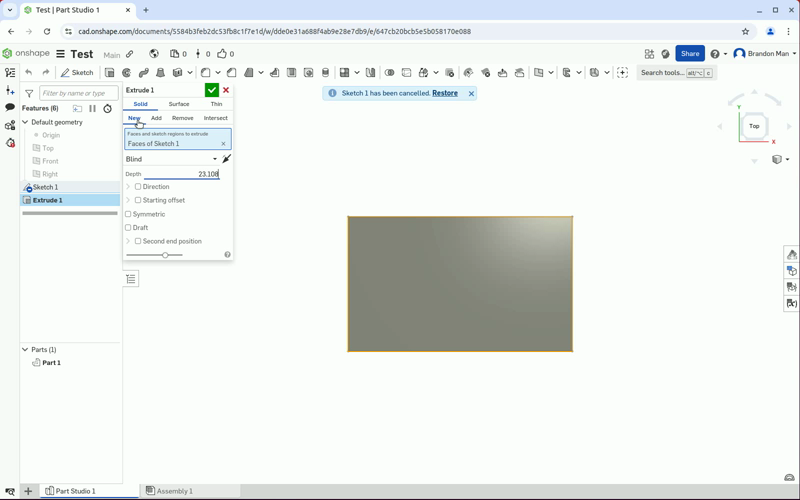
key(enter)
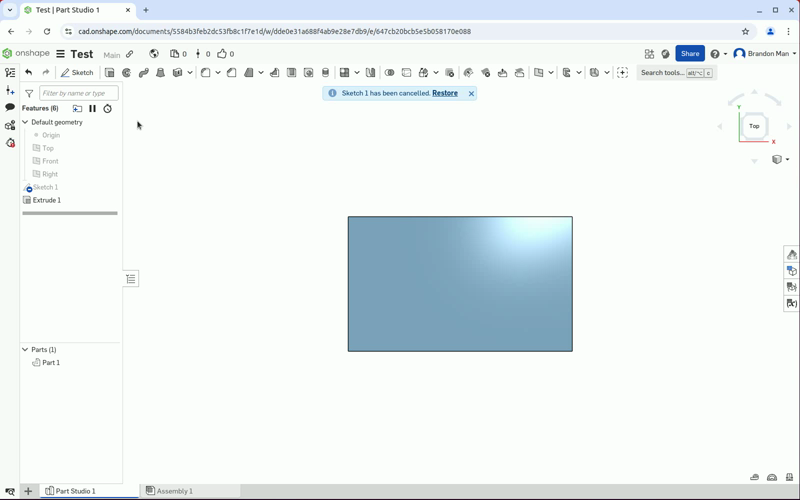
key(shift+h)
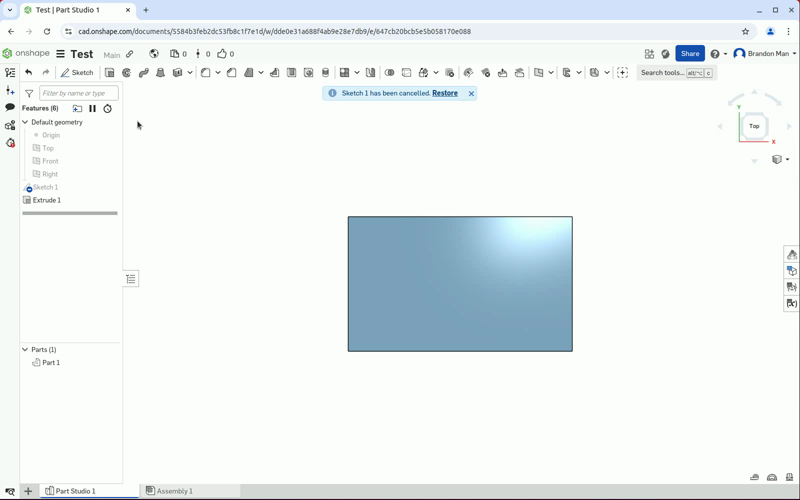
key(shift+h)
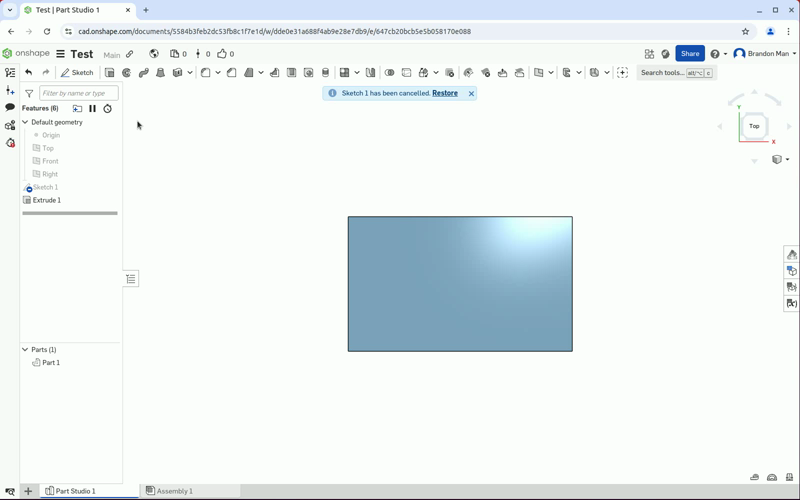
mouse_move(73, 189)
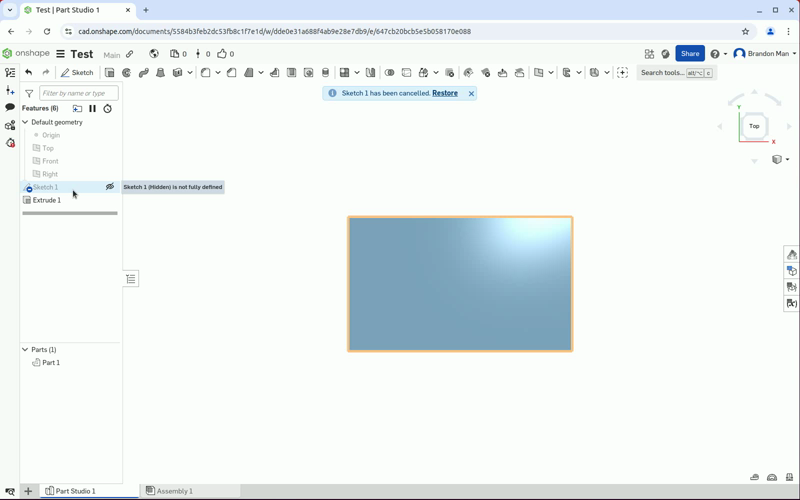
click(73, 189)
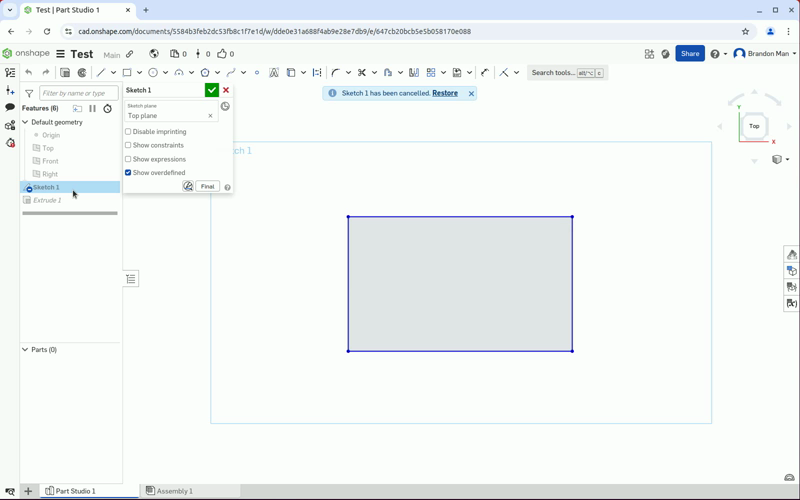
mouse_move(229, 92)
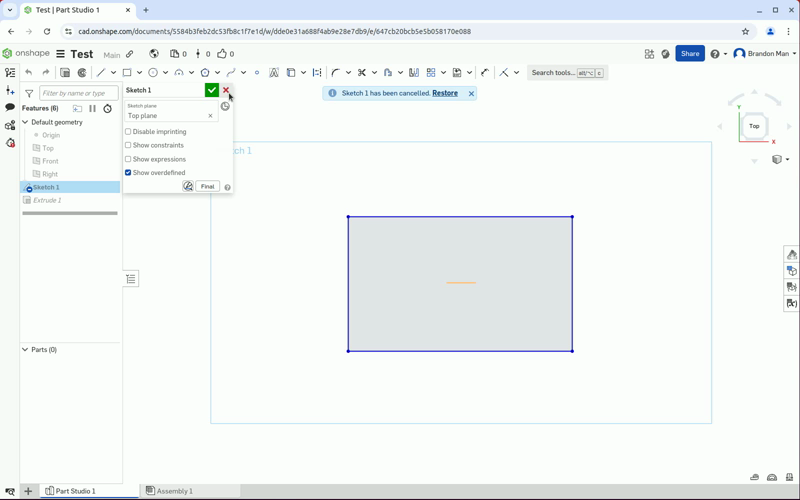
click(229, 92)
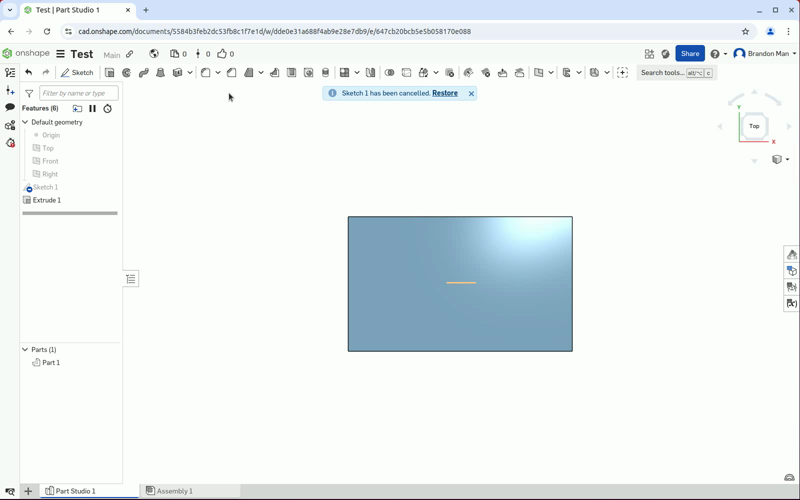
mouse_move(541, 75)
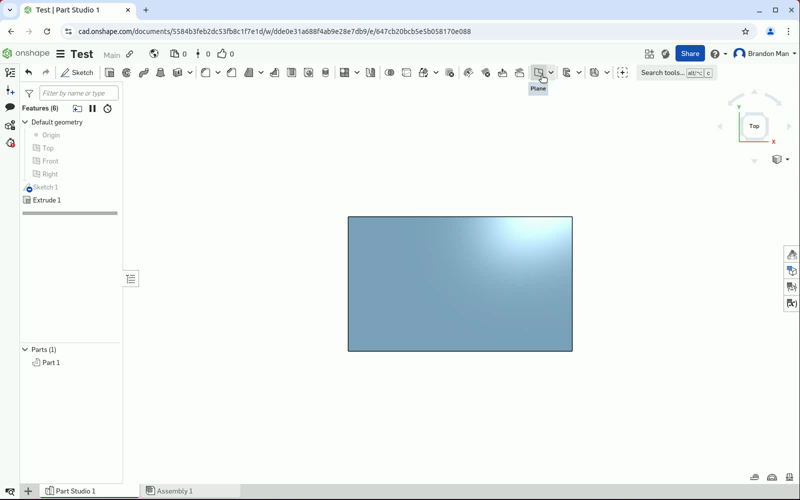
click(541, 75)
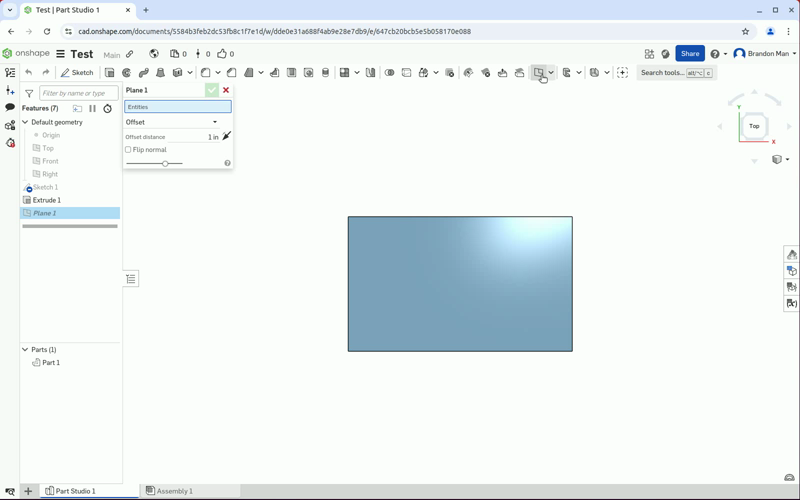
mouse_move(73, 150)
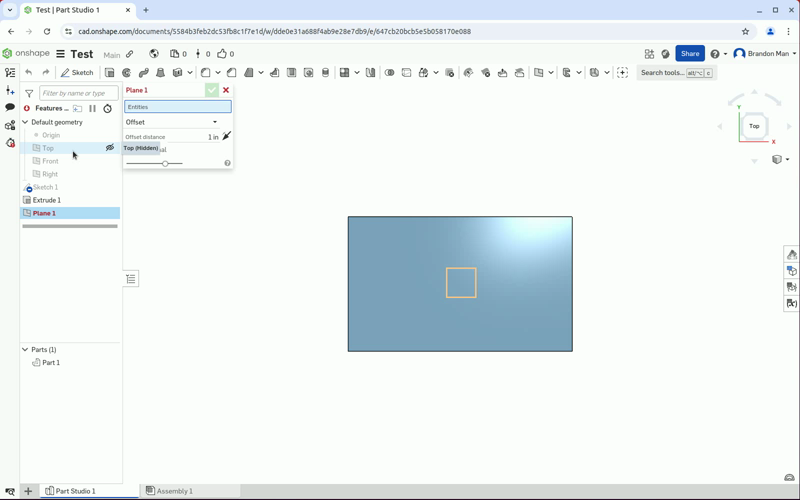
click(73, 150)
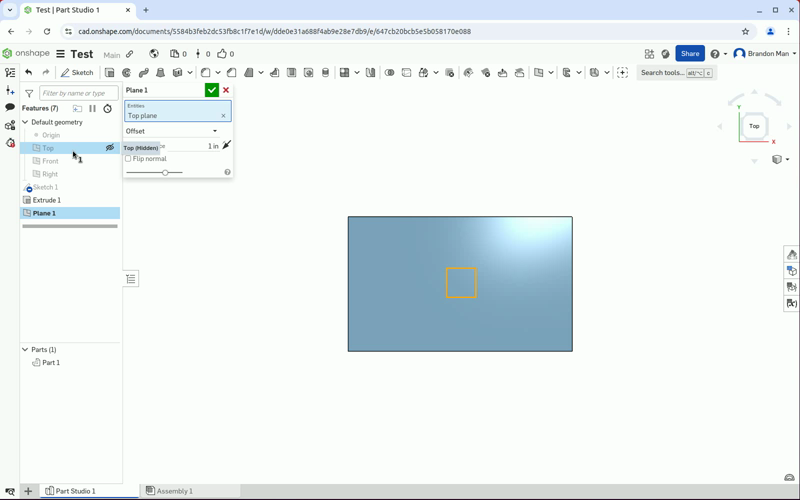
key(tab, 2)
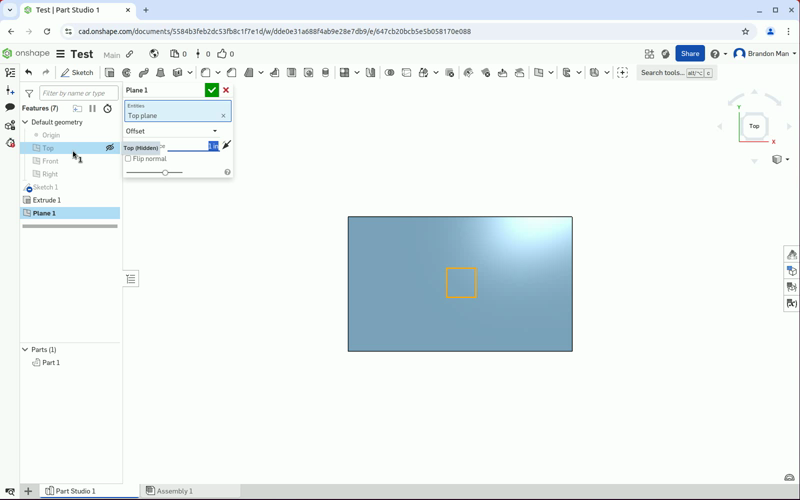
text(23.108)
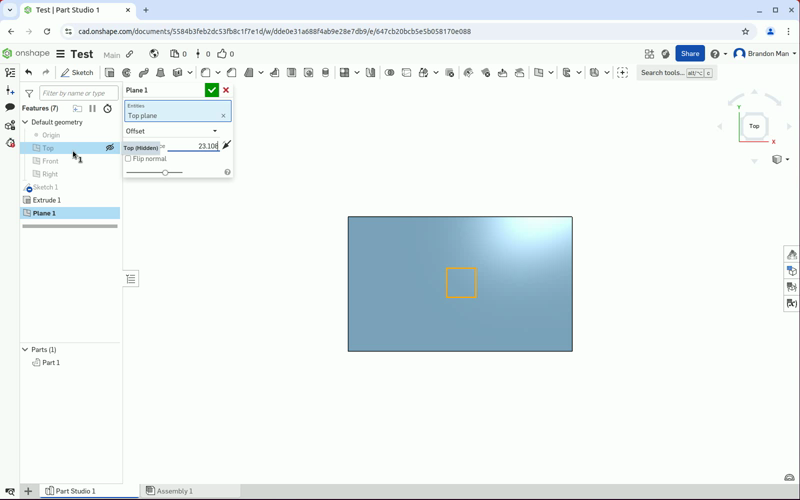
key(enter, 2)
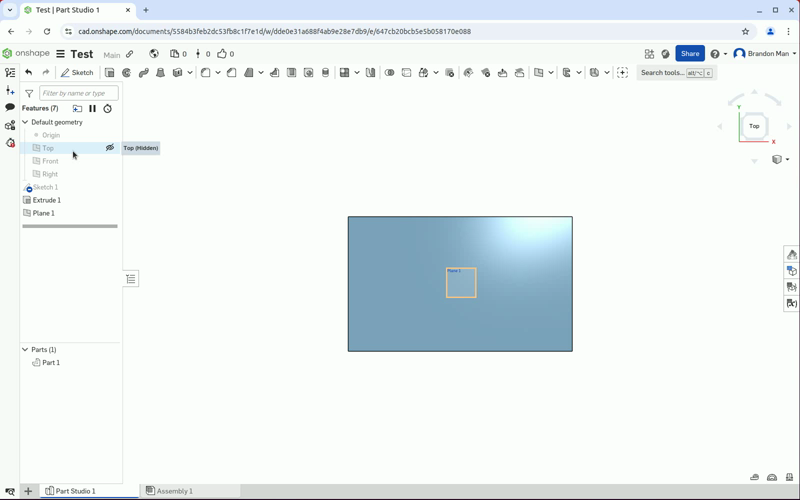
key(shift+s)
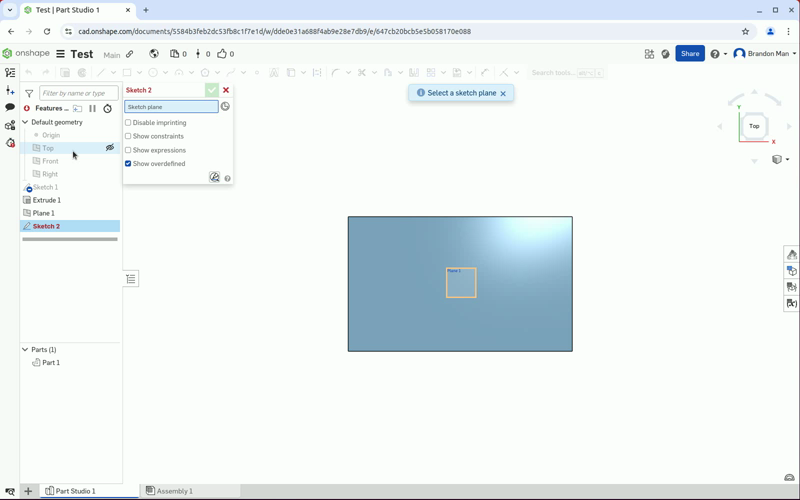
mouse_move(73, 215)
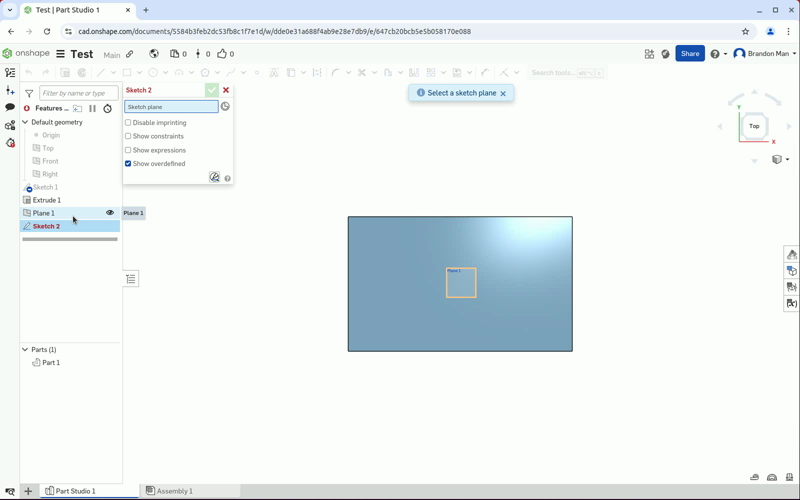
click(73, 215)
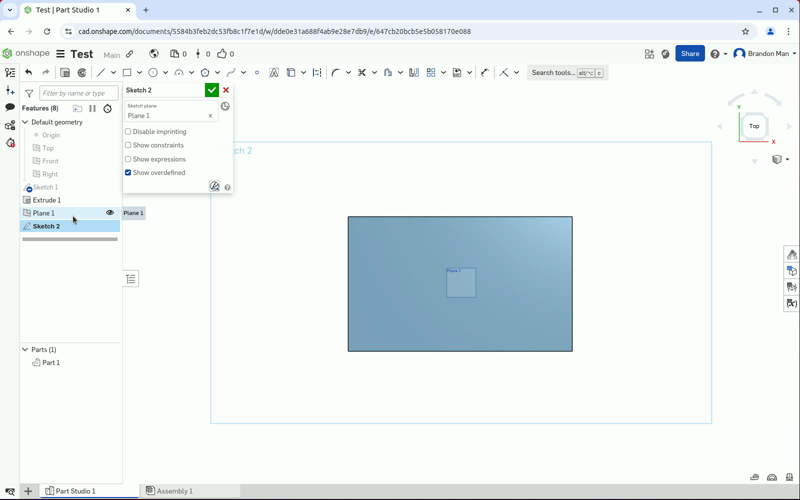
mouse_move(73, 352)
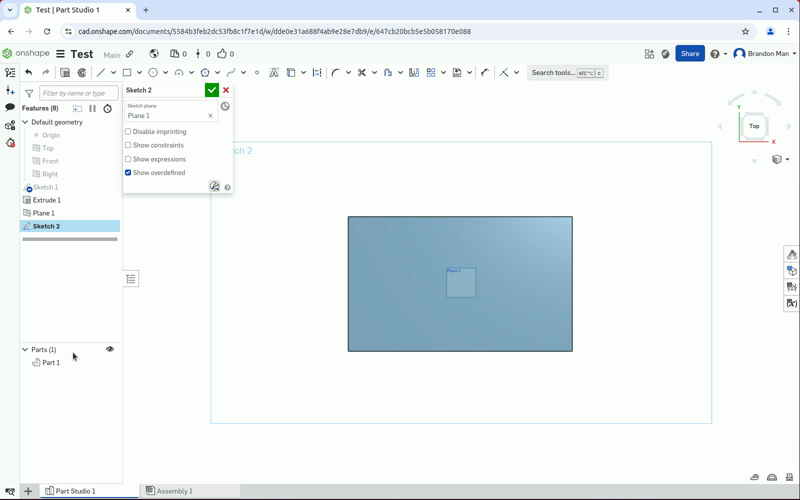
key(y)
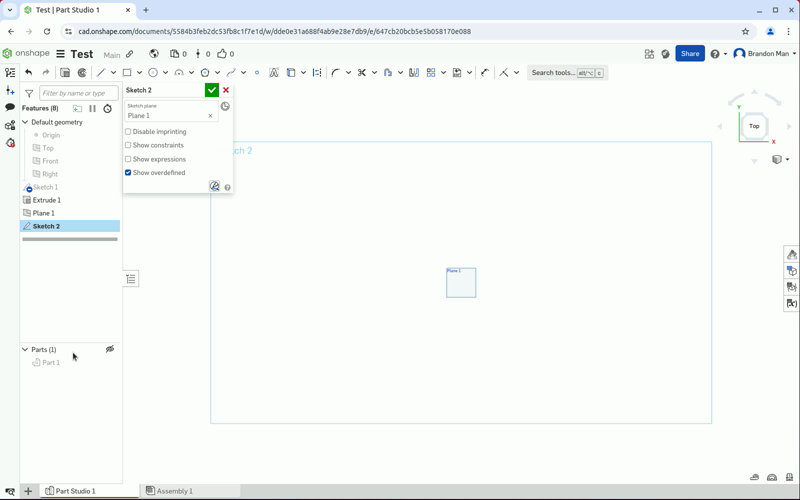
key(a)
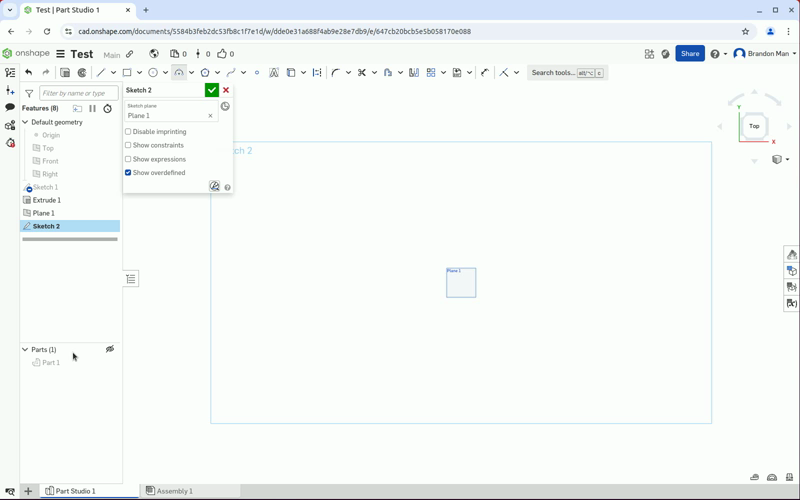
key_down(shift)
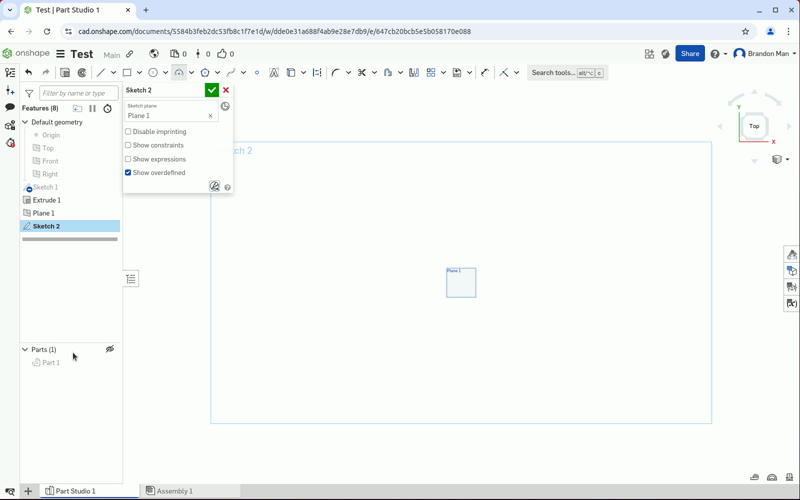
mouse_move(348, 215)
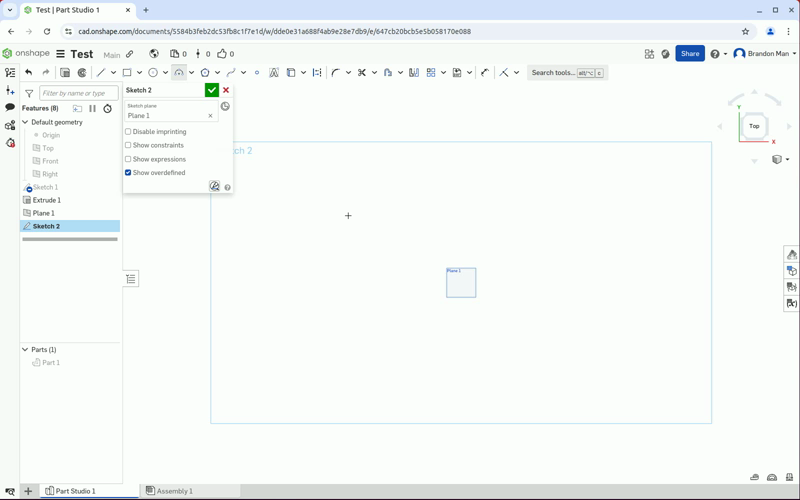
click(348, 215)
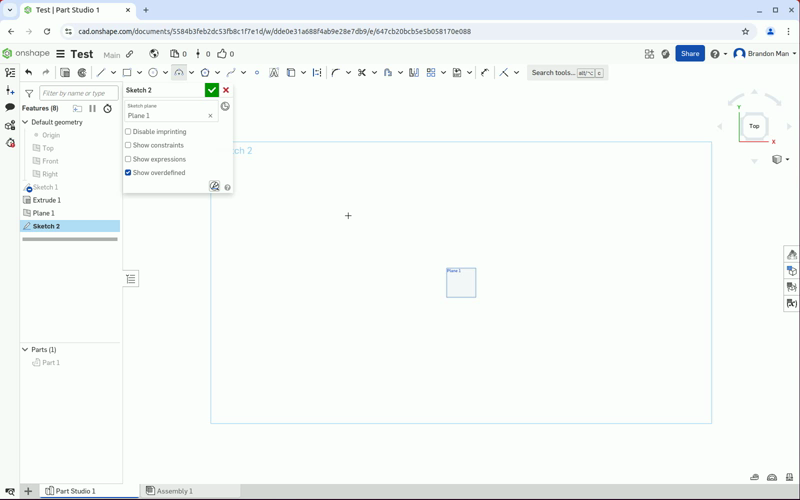
key_up(shift)
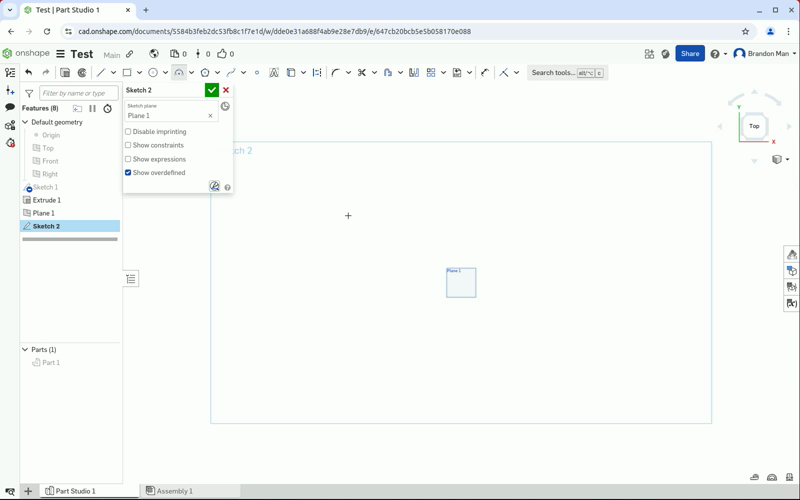
key_down(shift)
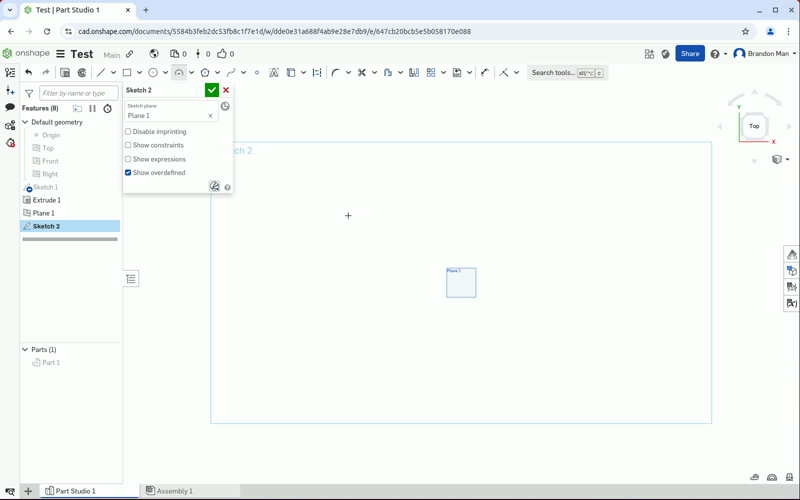
mouse_move(572, 215)
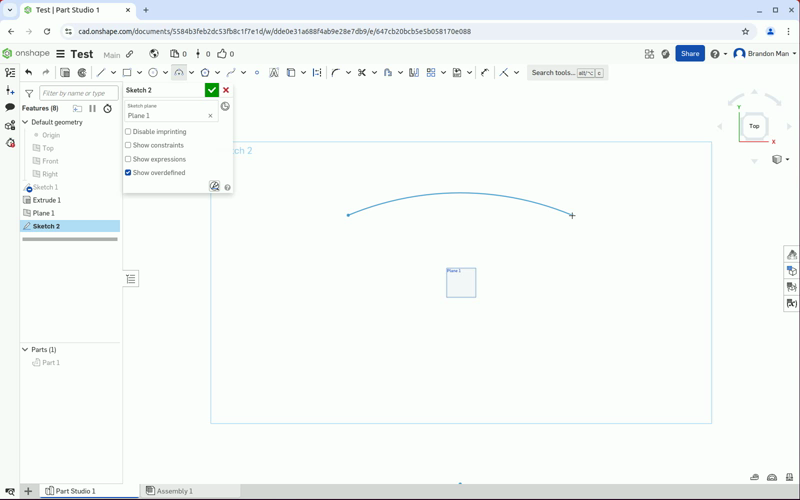
click(572, 215)
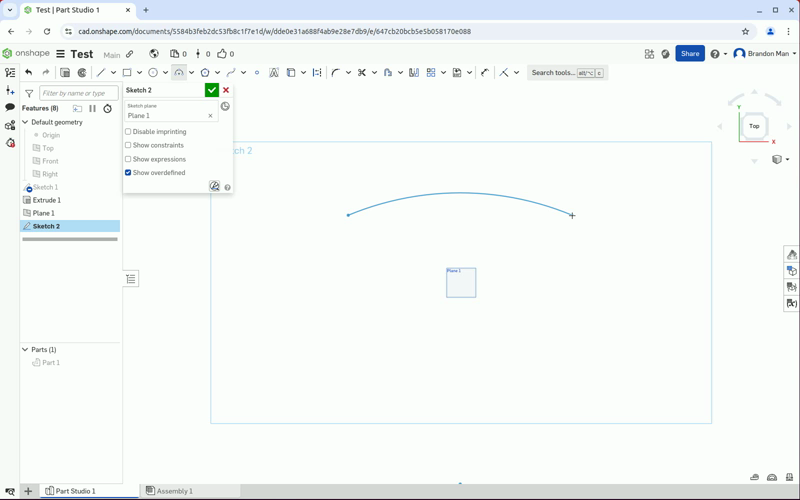
mouse_move(460, 227)
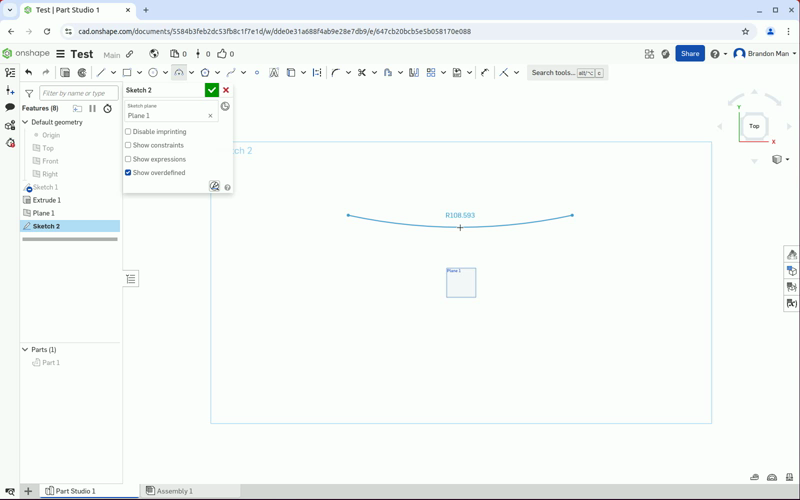
click(460, 227)
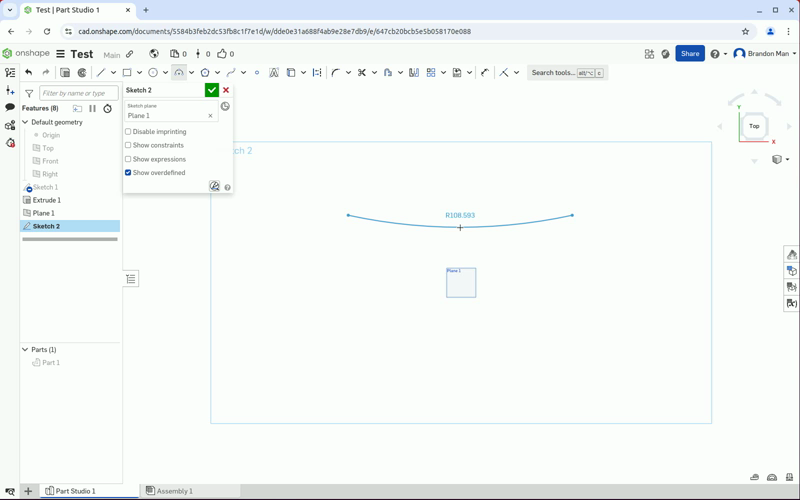
key_up(shift)
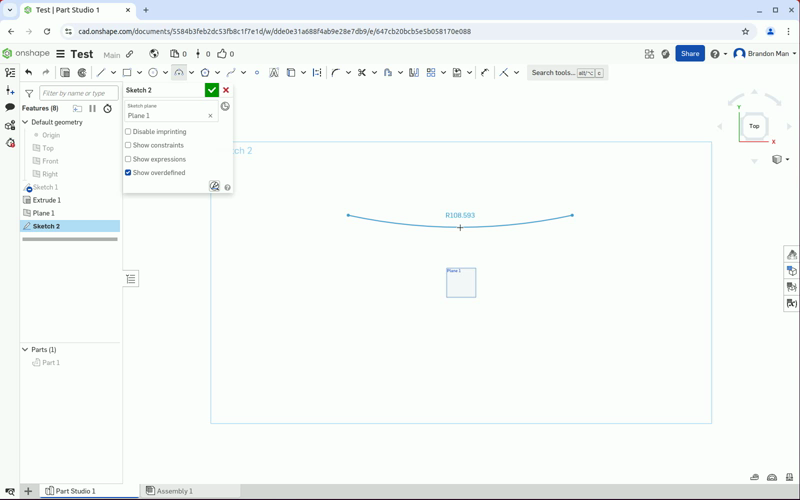
key(esc)
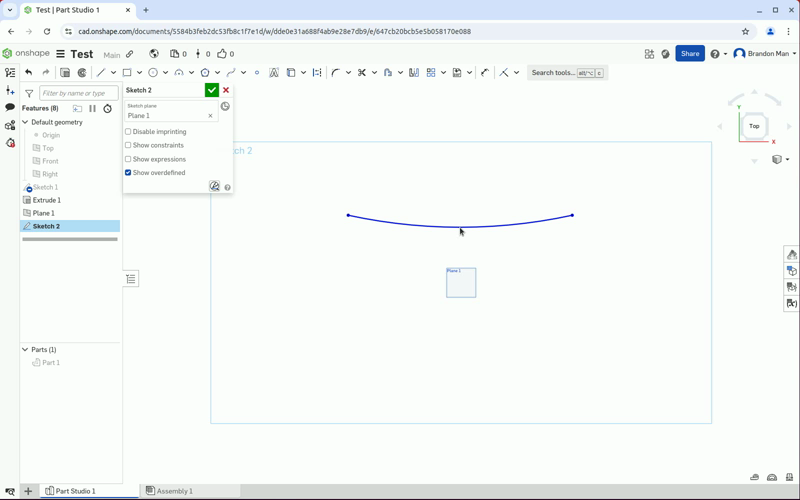
key(l)
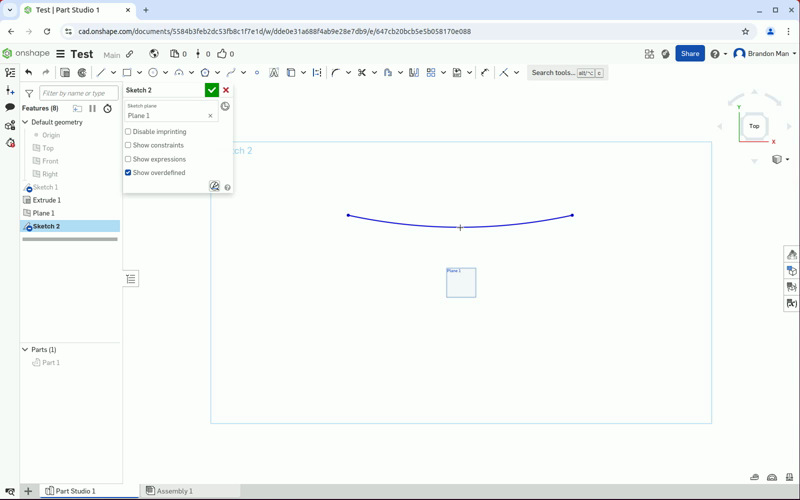
mouse_move(572, 215)
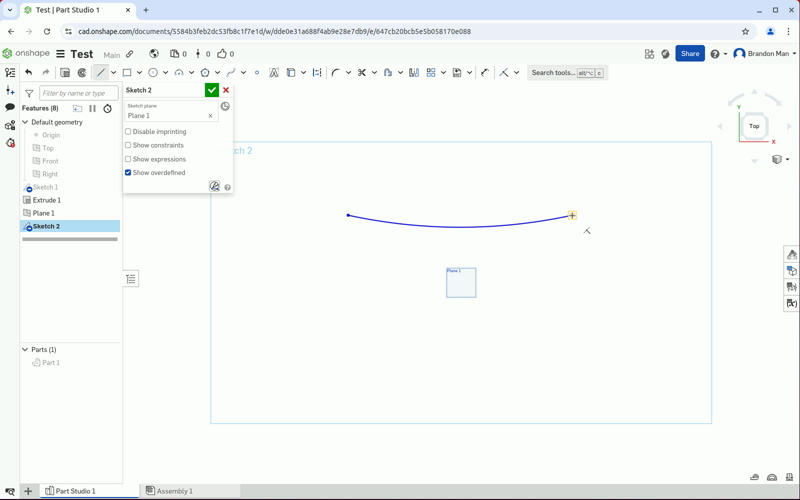
click(572, 215)
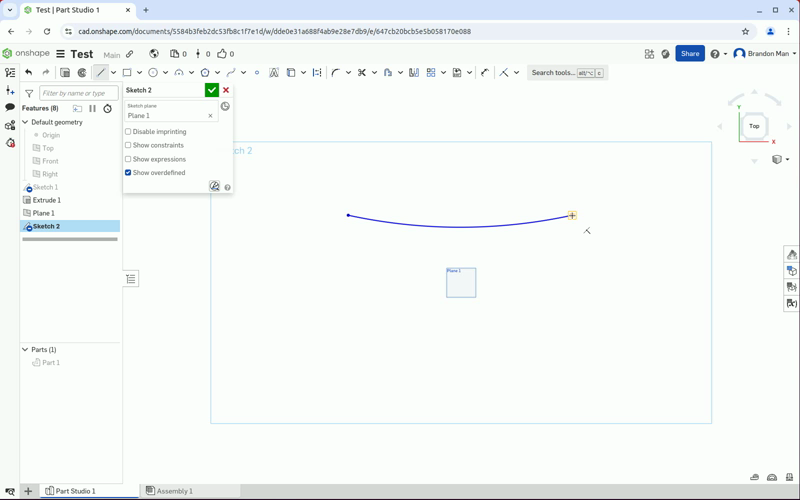
key_down(shift)
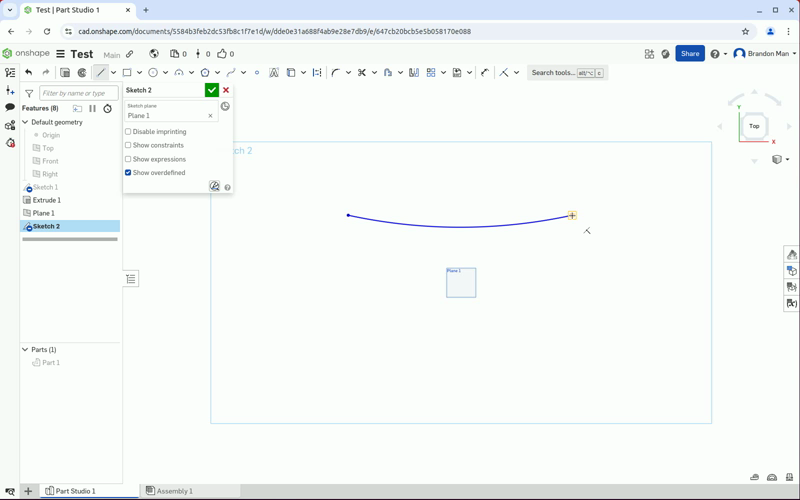
mouse_move(348, 215)
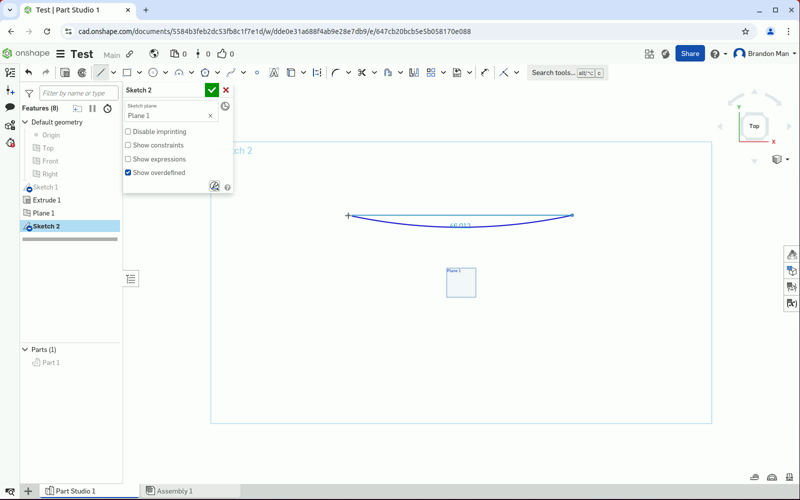
key_up(shift)
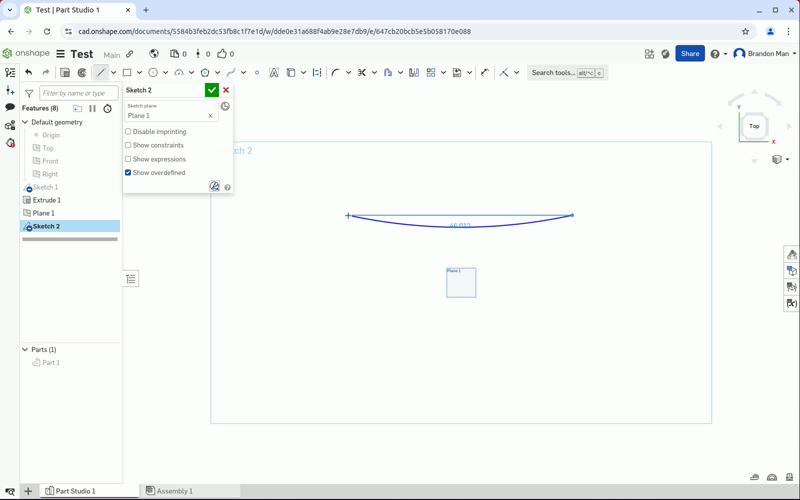
click(348, 215)
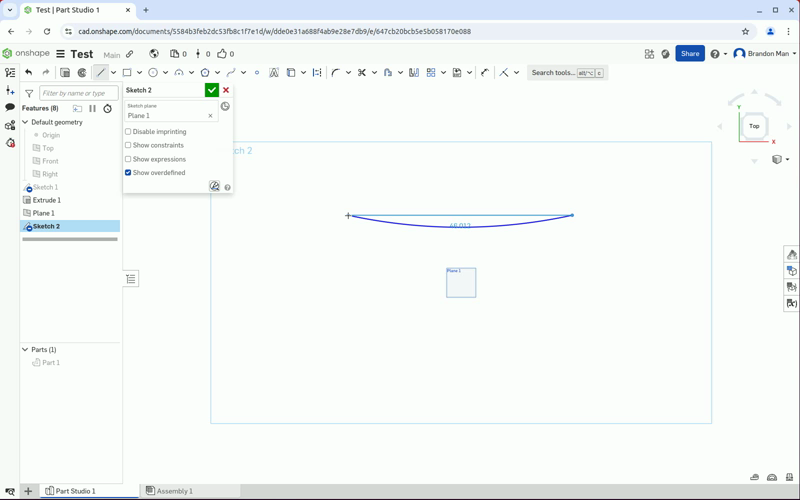
key(esc)
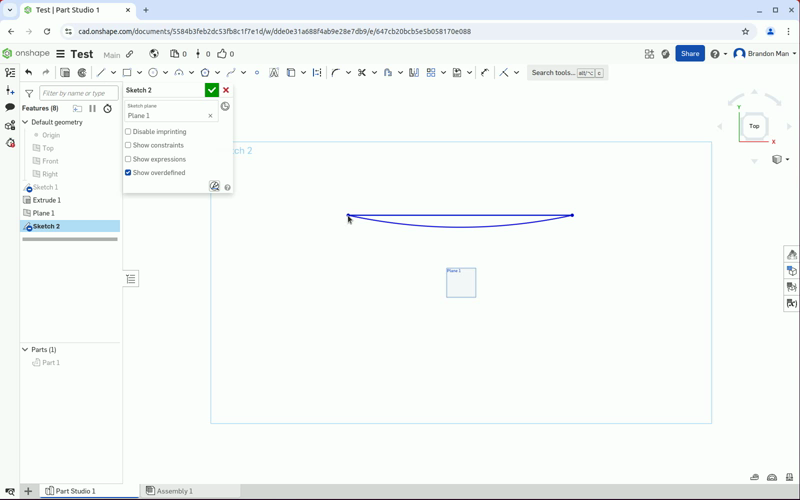
mouse_move(512, 222)
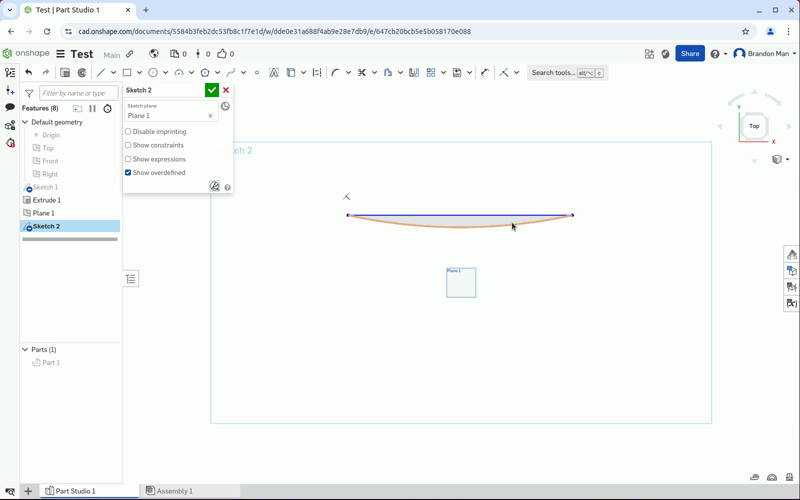
click(512, 222)
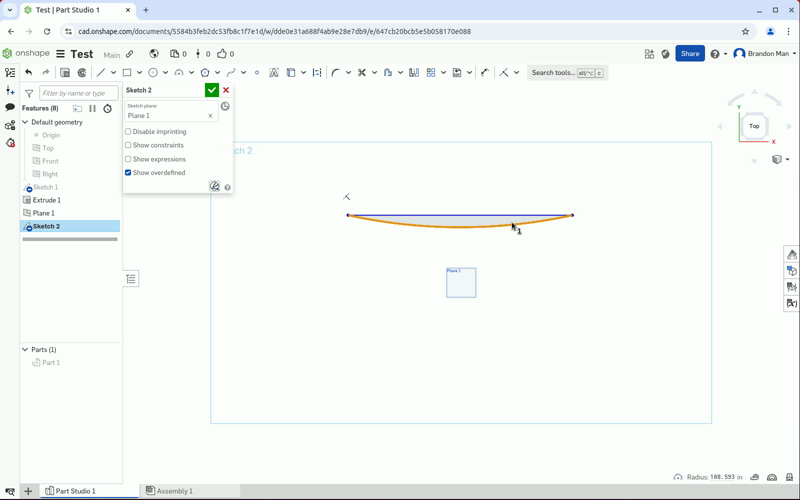
mouse_move(73, 352)
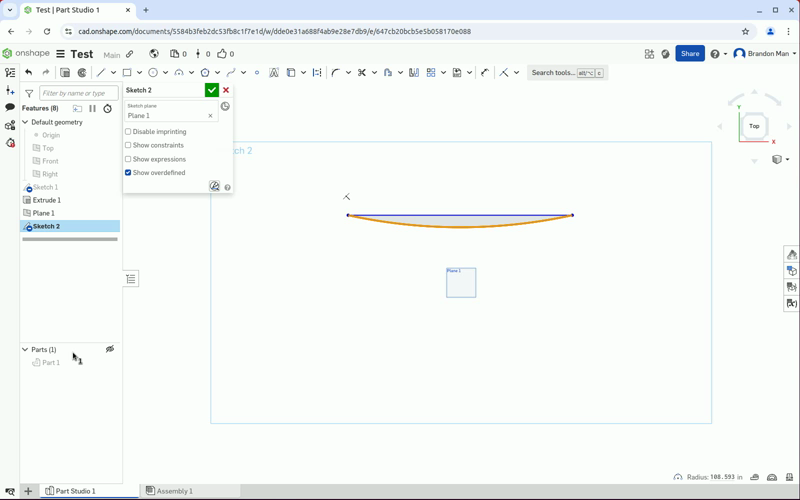
key(shift+y)
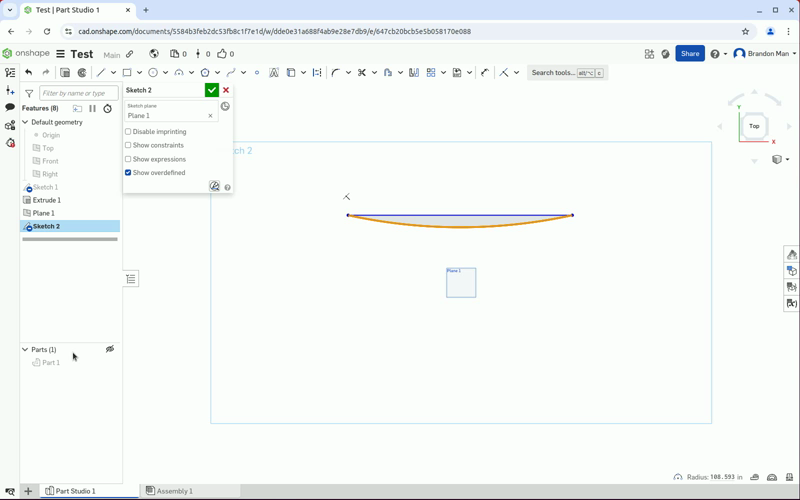
key(shift+e)
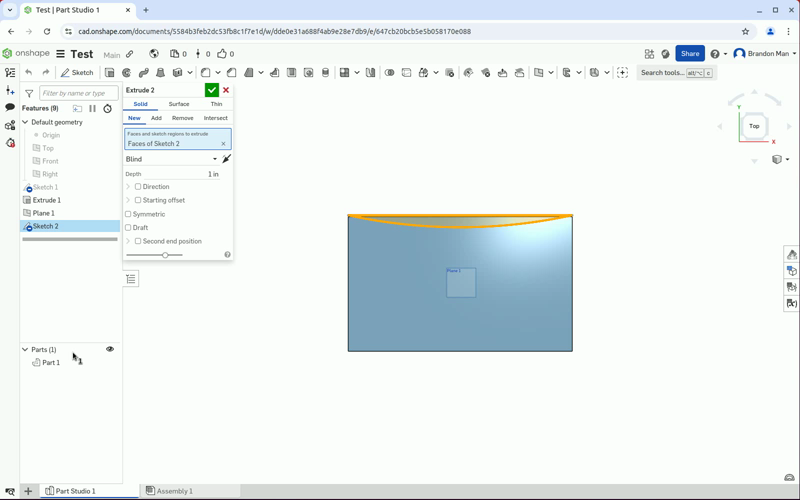
mouse_move(143, 106)
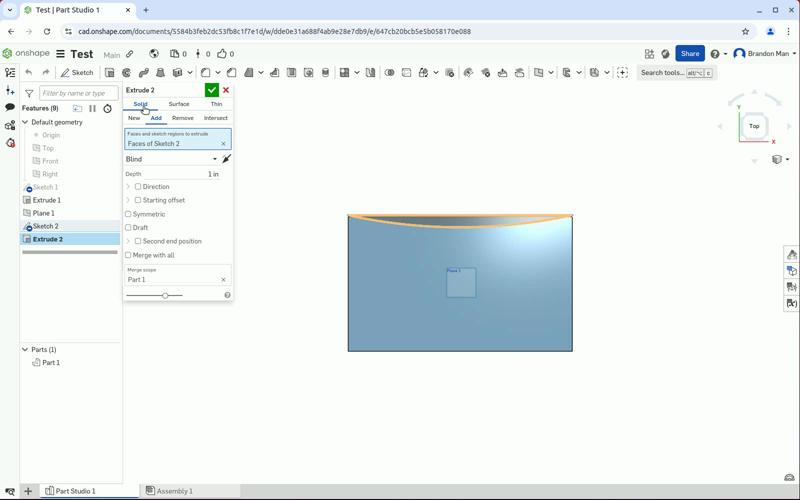
click(143, 106)
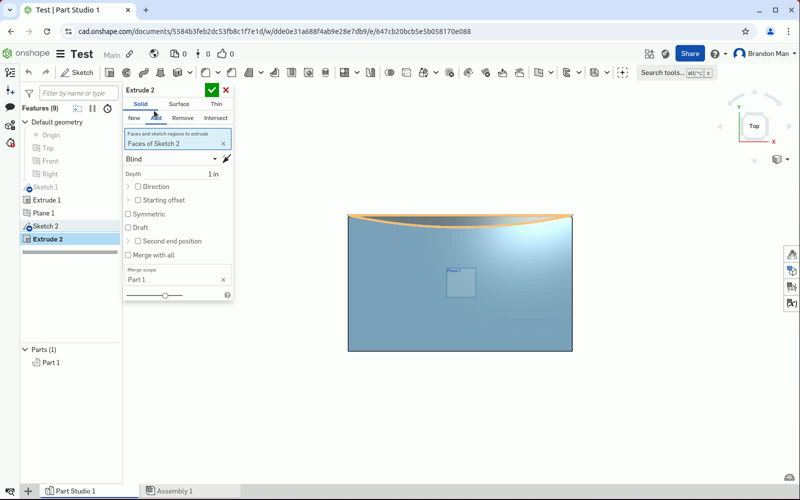
mouse_move(186, 120)
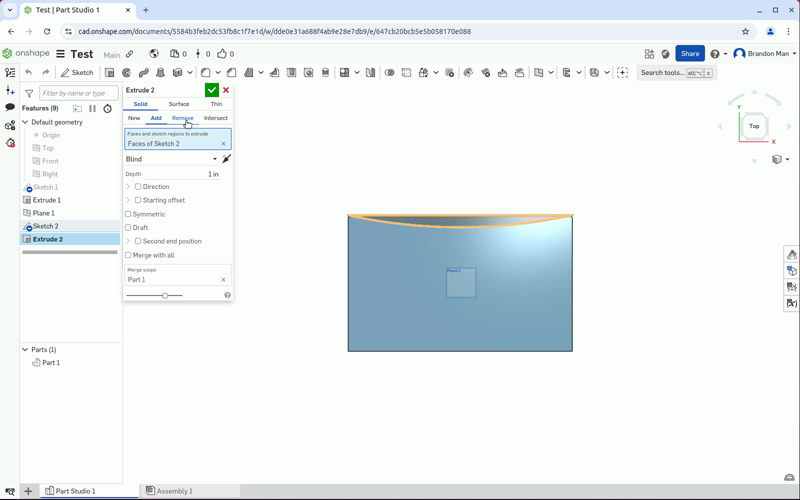
click(186, 120)
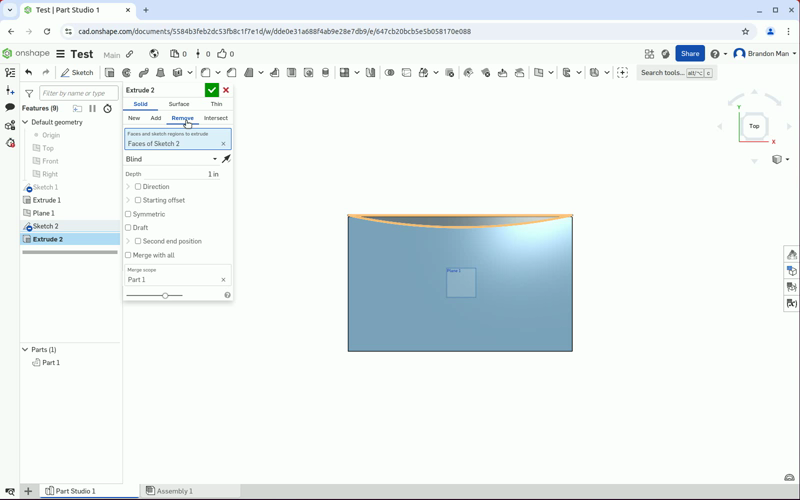
key(tab, 4)
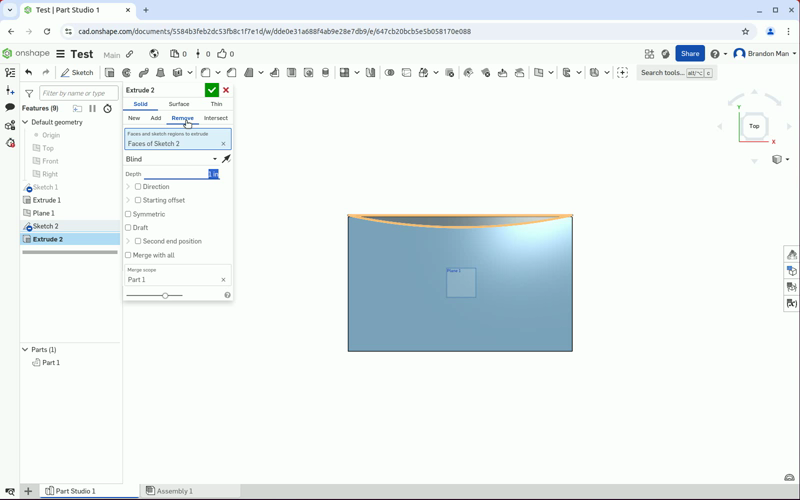
text(23.108)
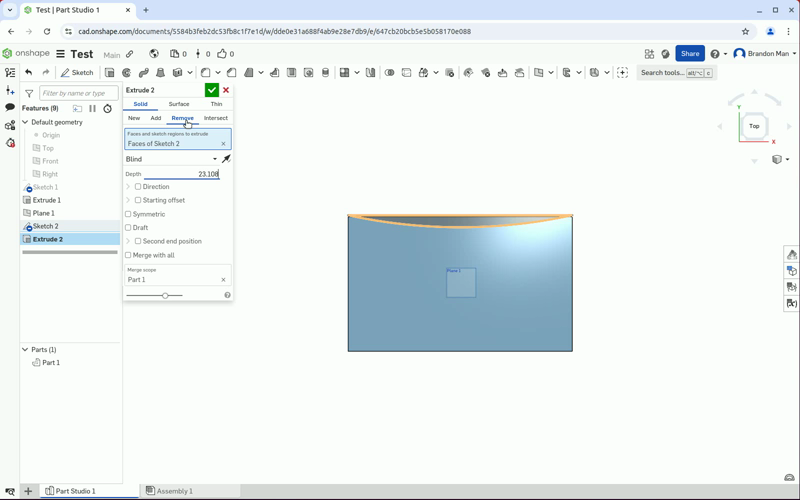
key(tab, 6)
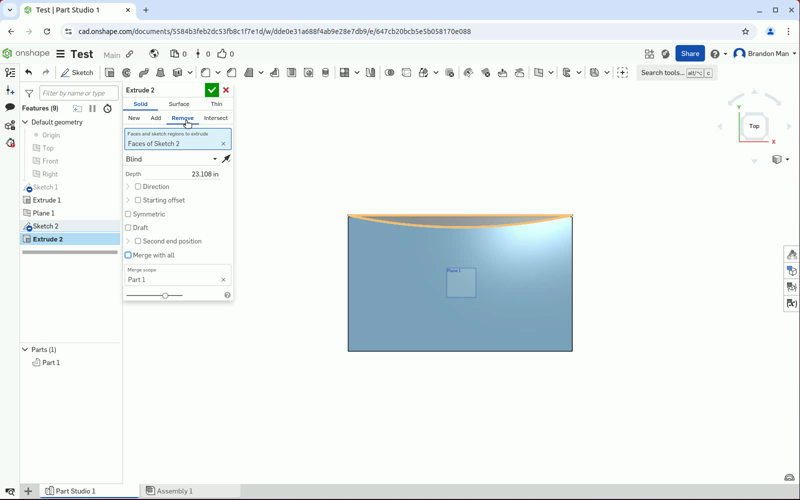
key(space)
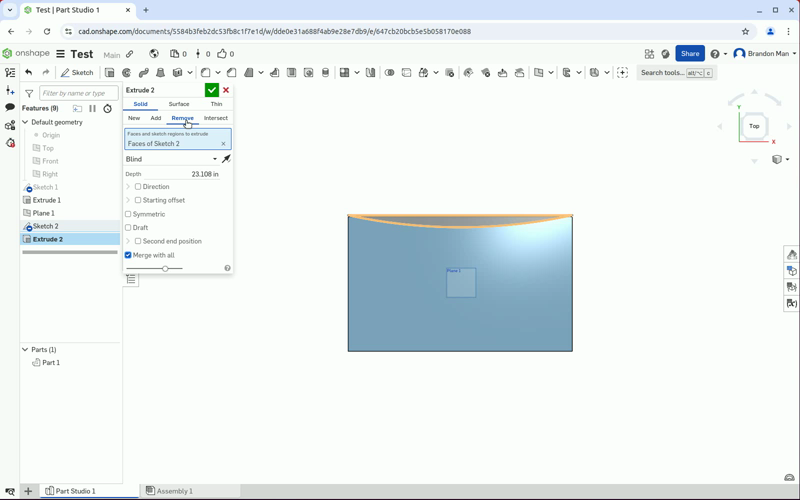
key(enter)
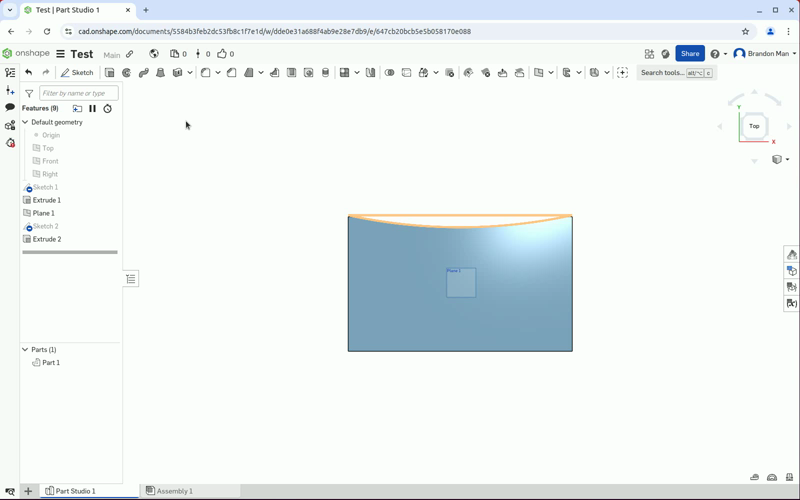
key(shift+h)
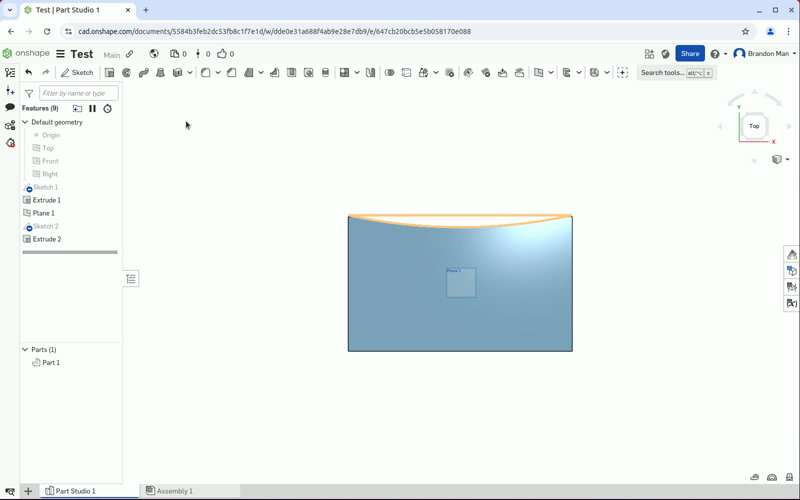
key(shift+h)
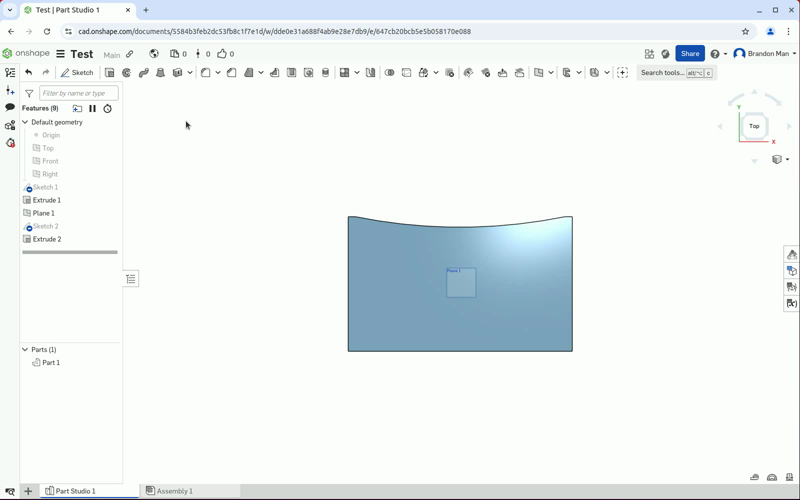
mouse_move(73, 189)
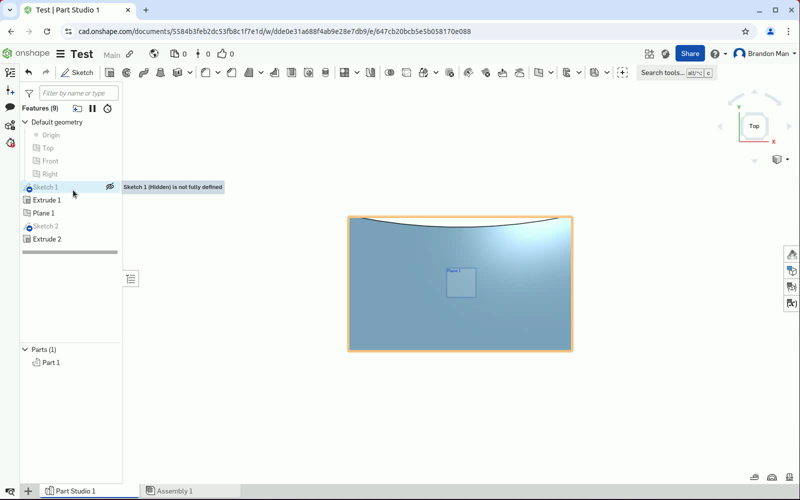
click(73, 189)
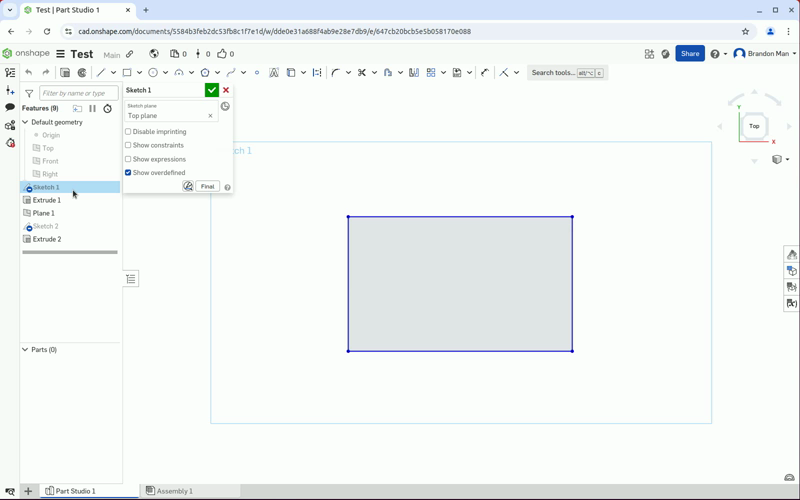
mouse_move(229, 92)
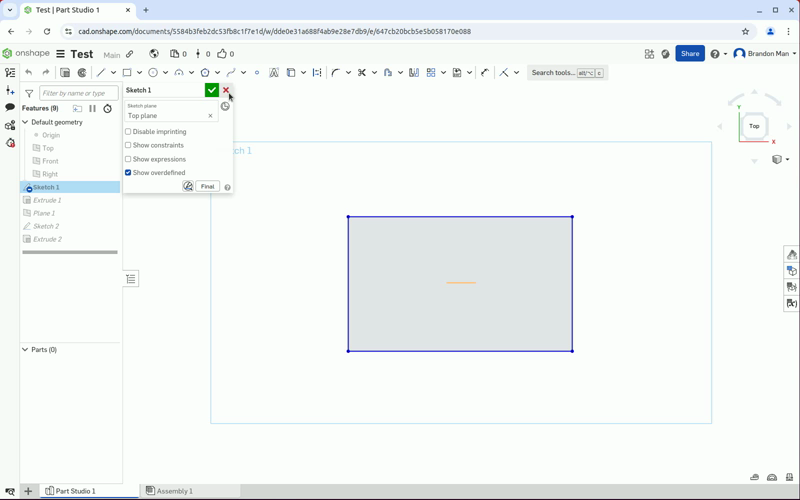
click(229, 92)
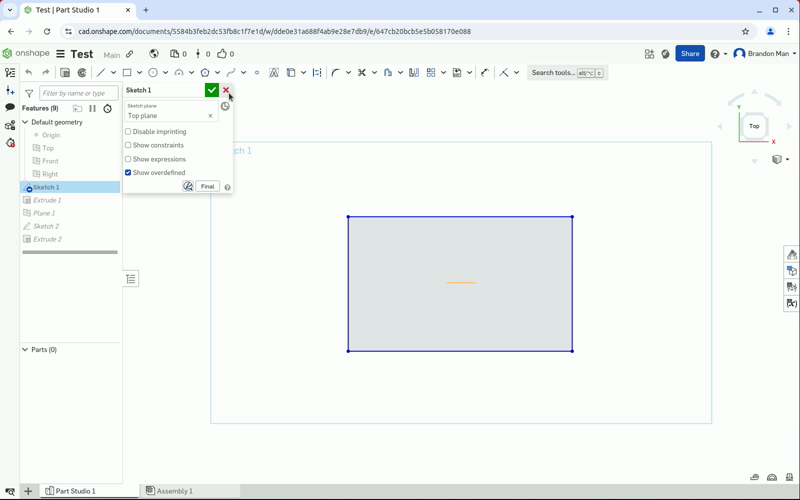
key(shift+s)
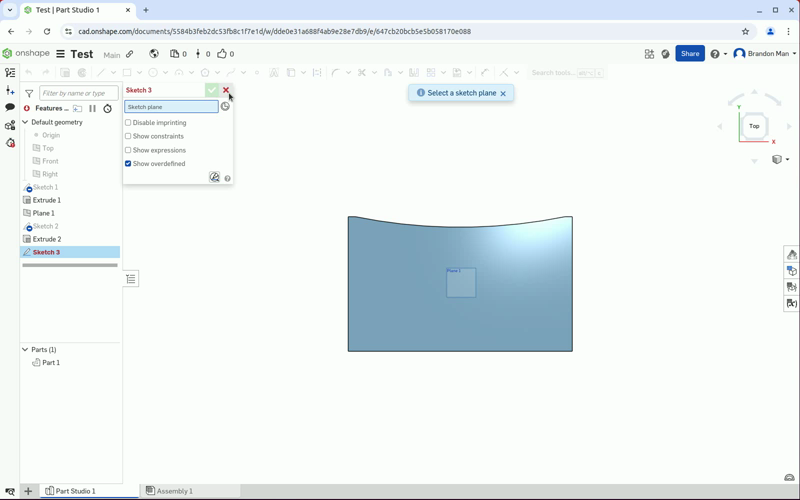
mouse_move(73, 215)
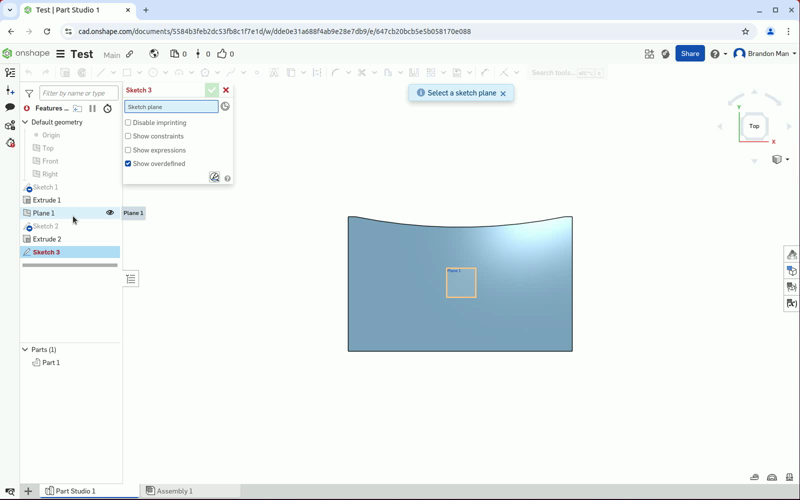
click(73, 215)
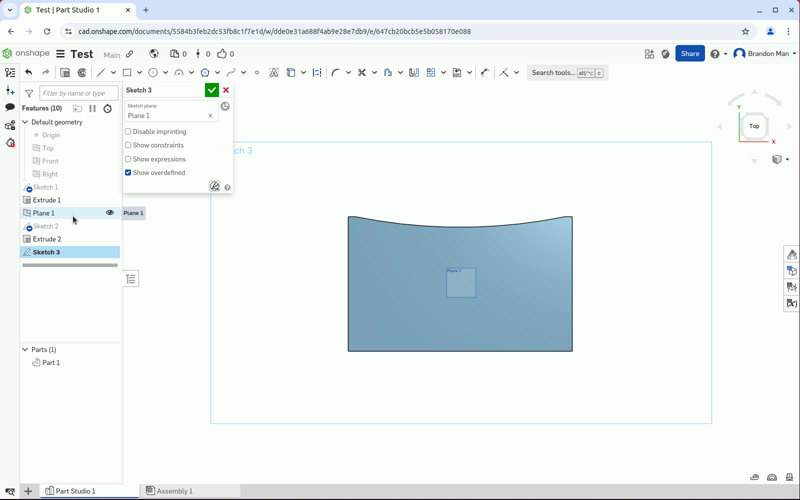
mouse_move(73, 352)
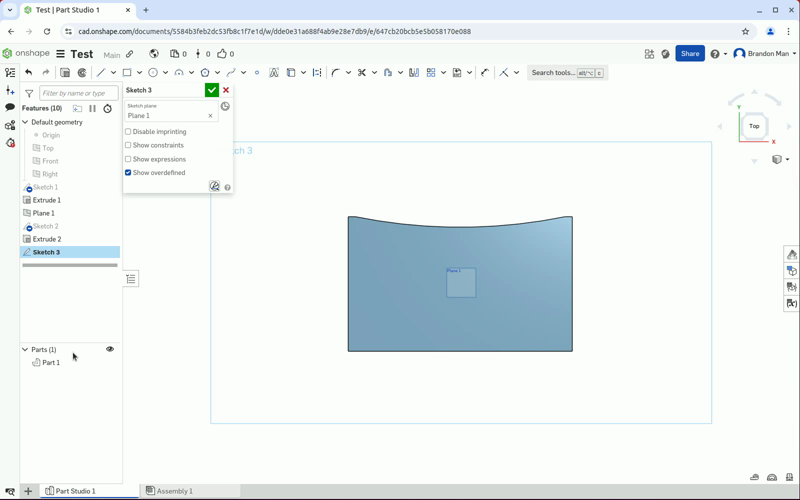
key(y)
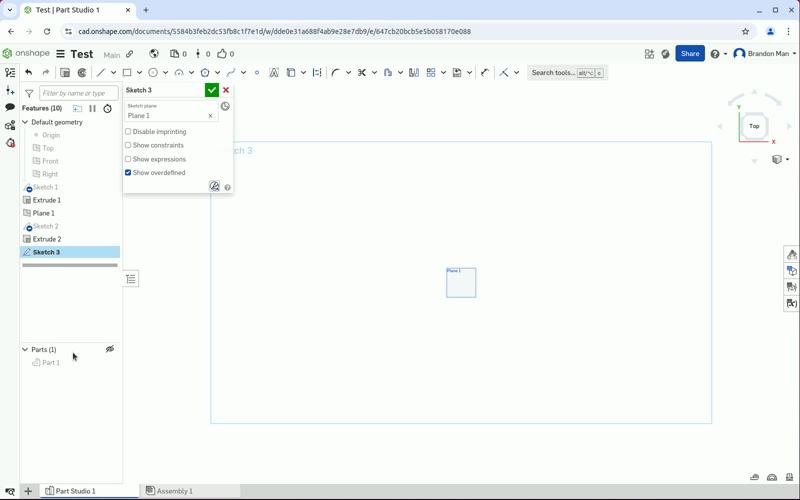
key(l)
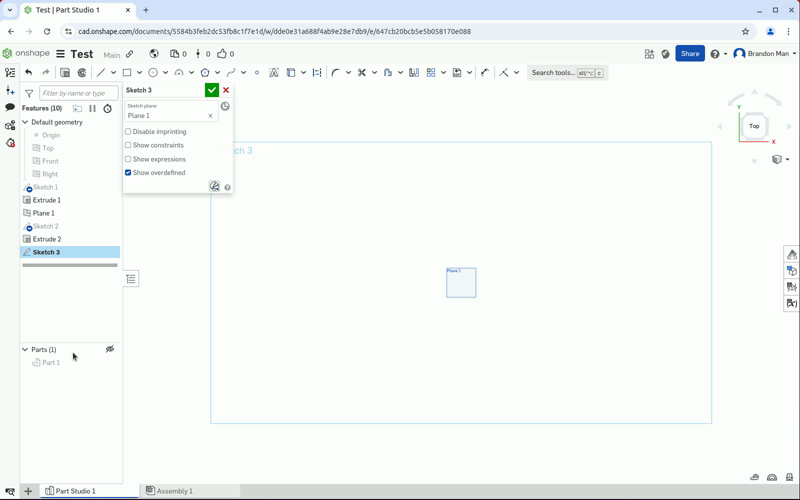
key_down(shift)
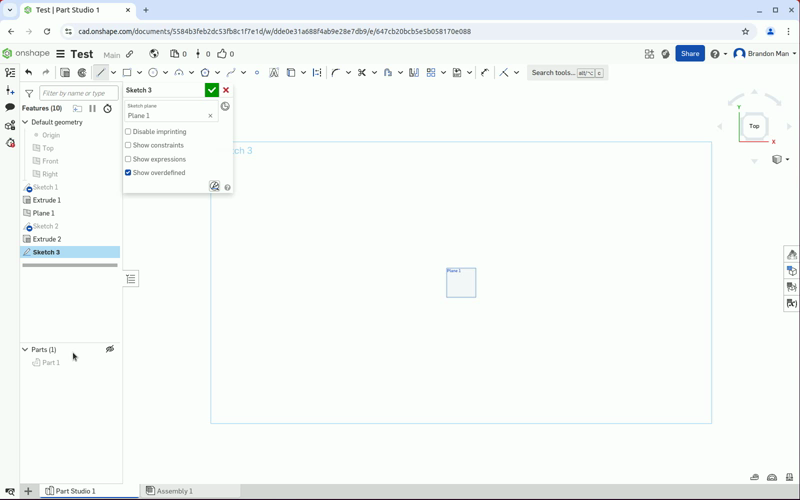
mouse_move(348, 351)
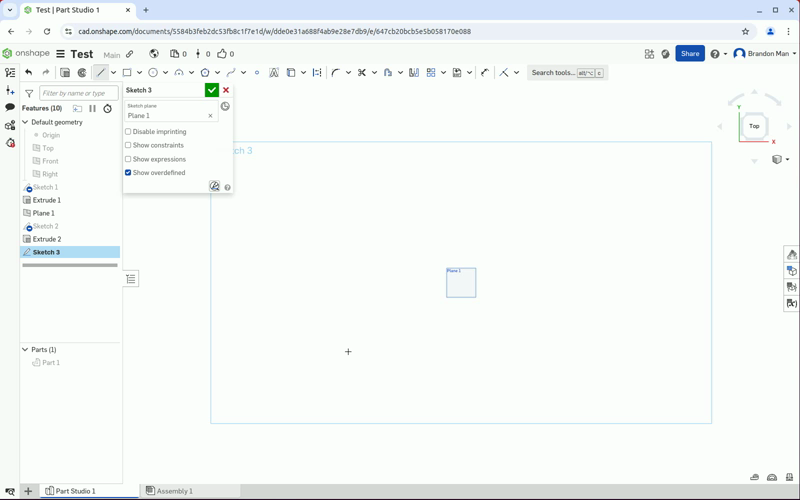
click(348, 351)
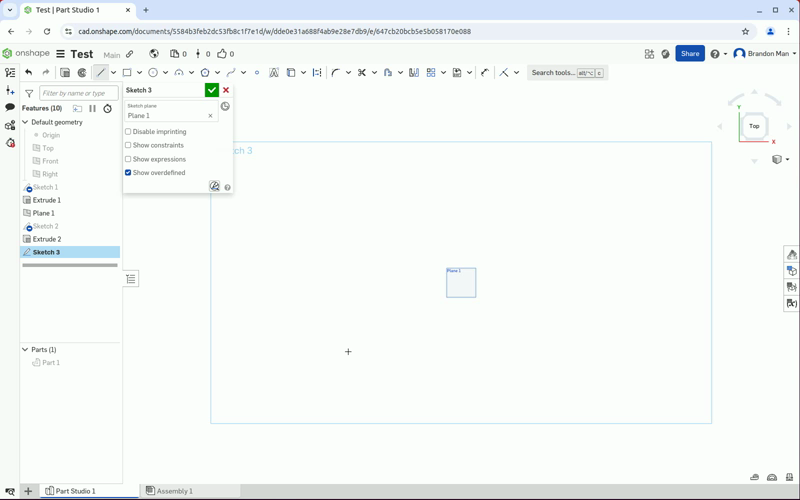
key_up(shift)
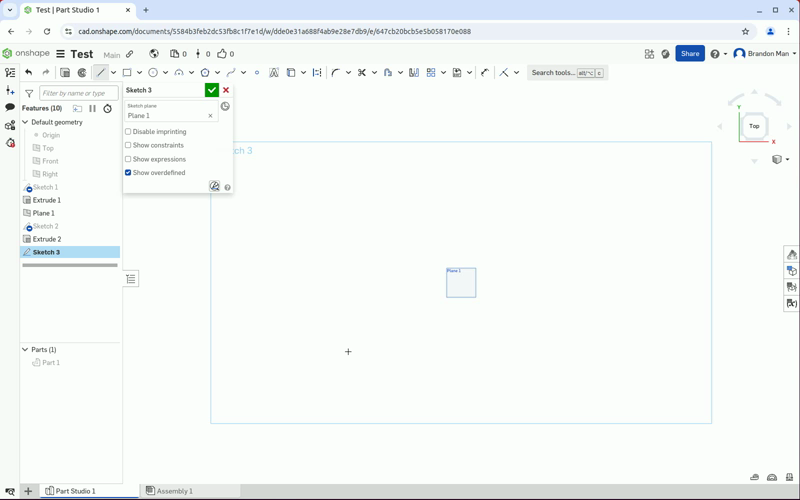
key_down(shift)
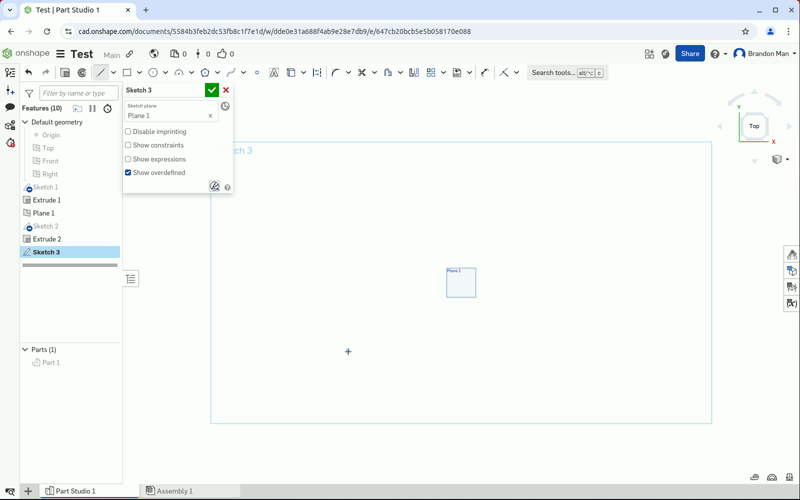
mouse_move(572, 351)
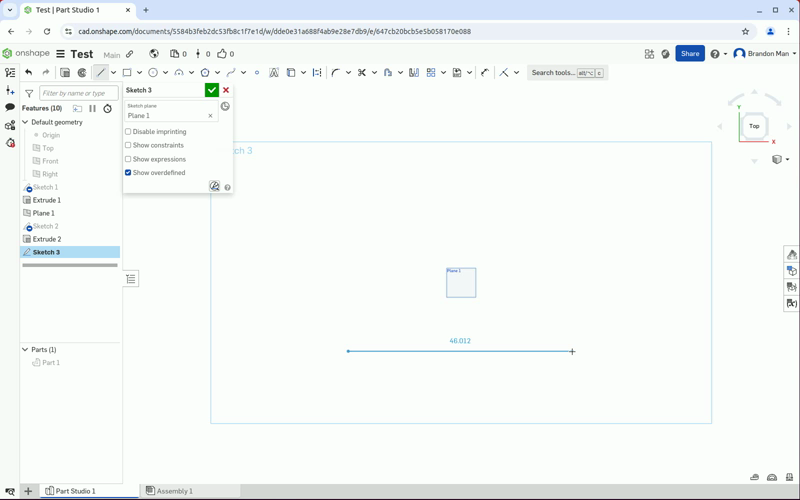
click(572, 351)
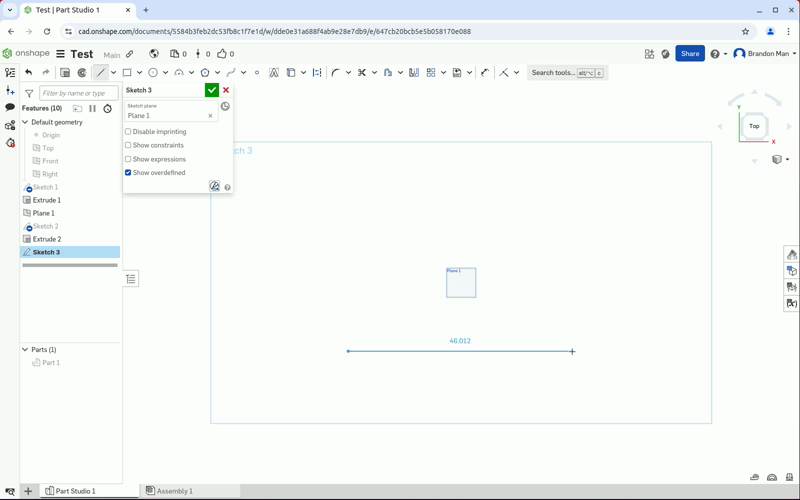
key_up(shift)
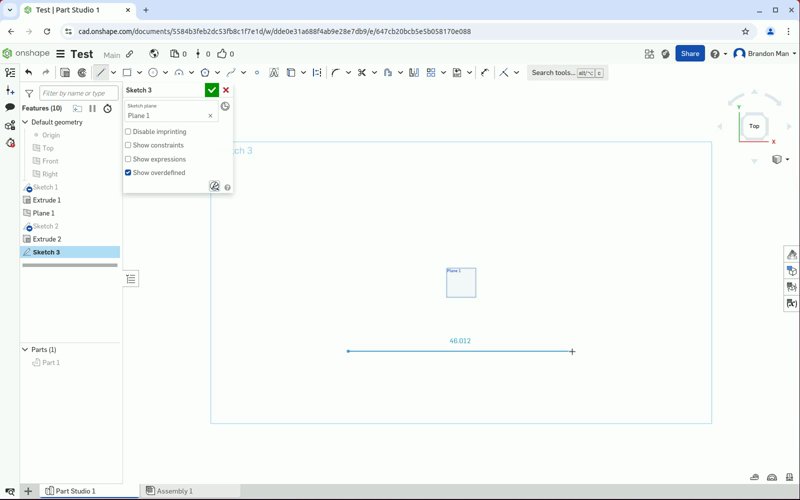
key_down(shift)
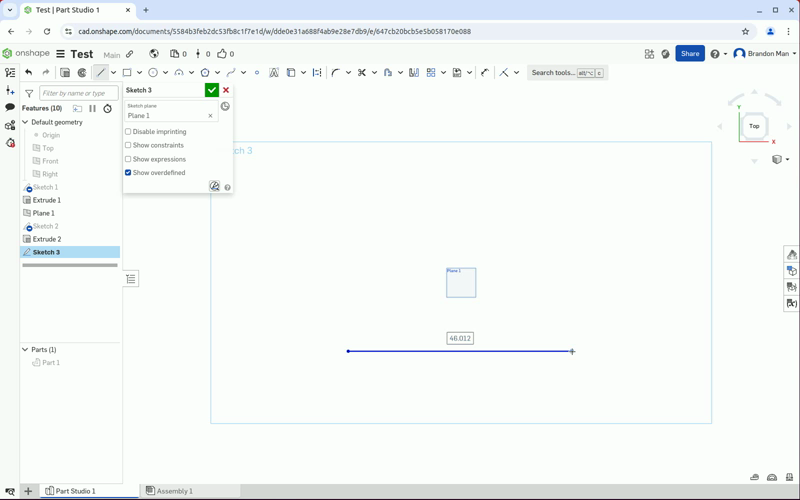
mouse_move(572, 261)
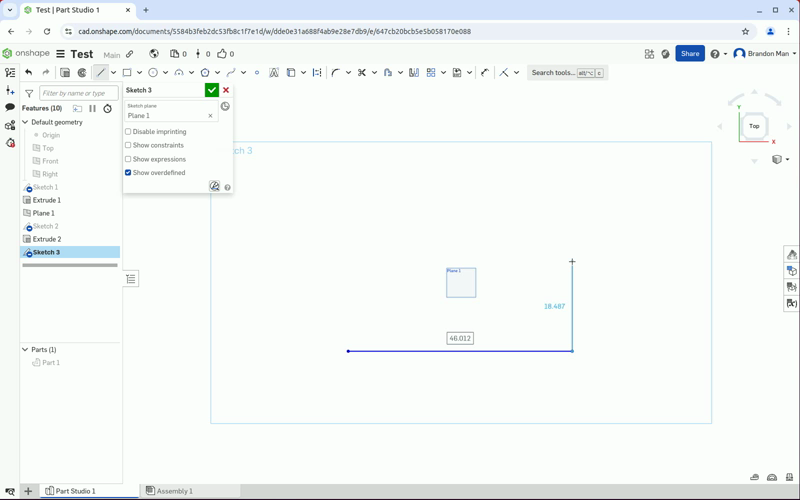
click(572, 261)
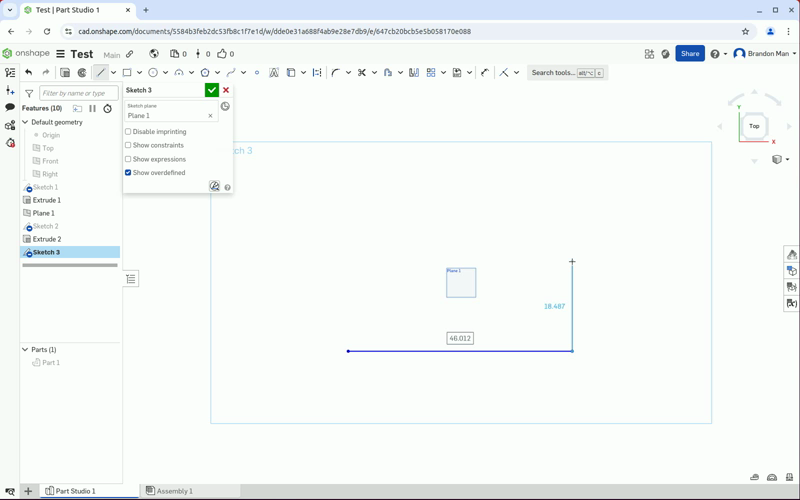
key_up(shift)
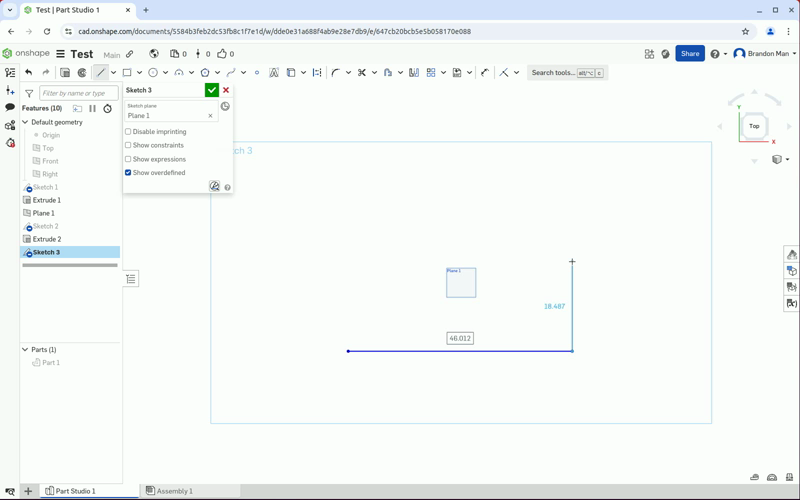
key_down(shift)
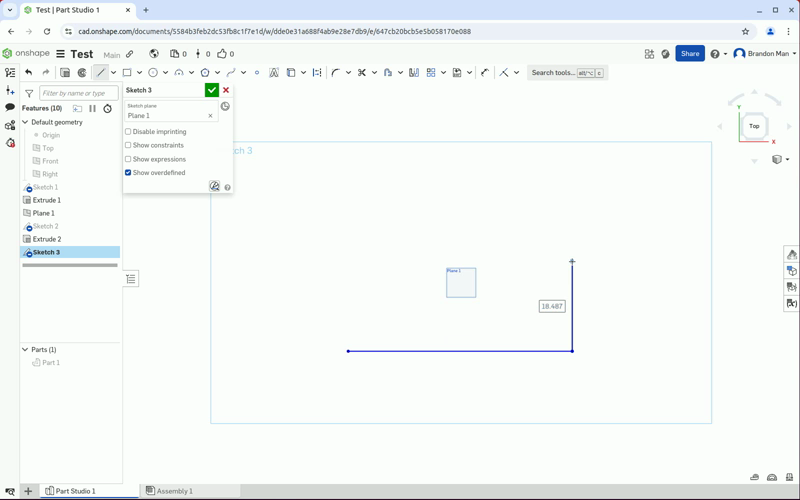
mouse_move(348, 261)
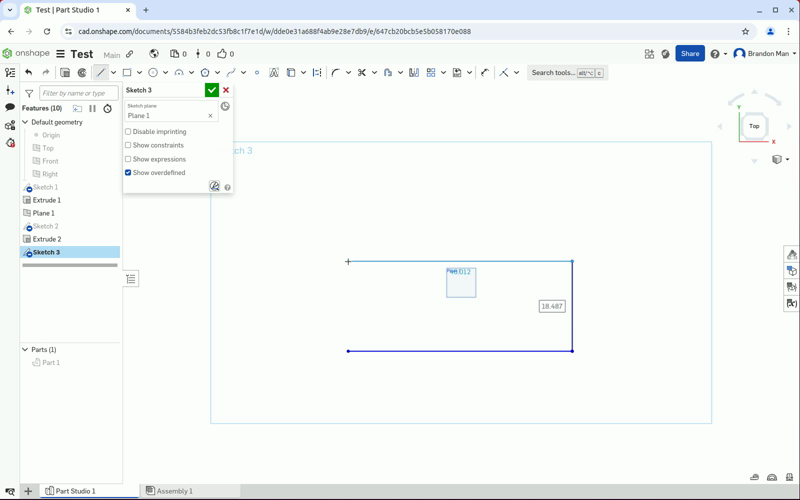
click(348, 261)
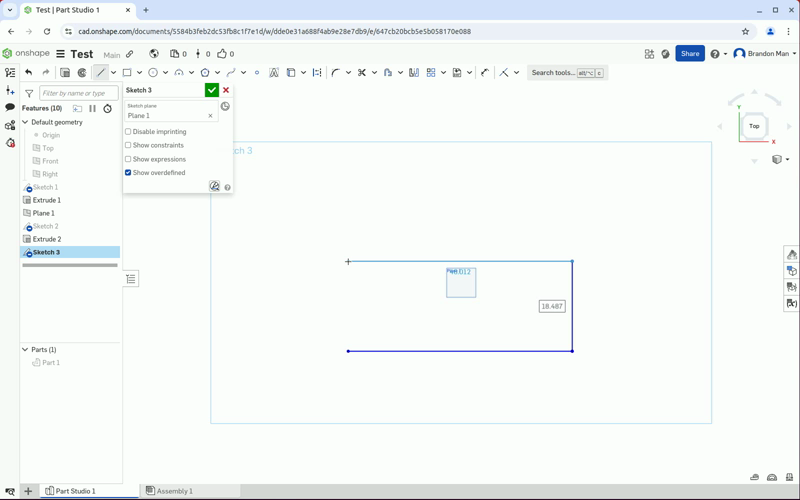
key_up(shift)
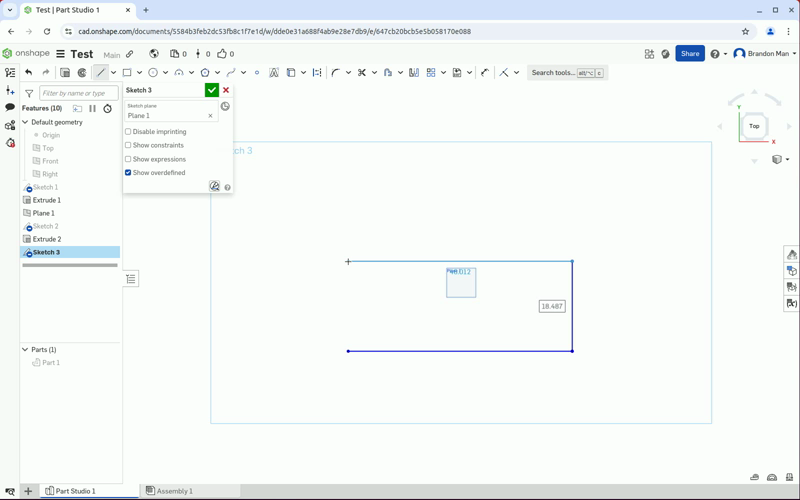
key_down(shift)
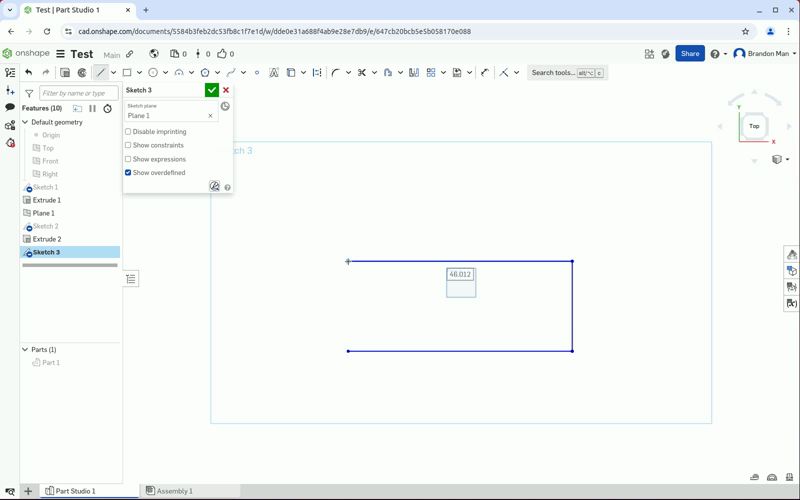
mouse_move(348, 351)
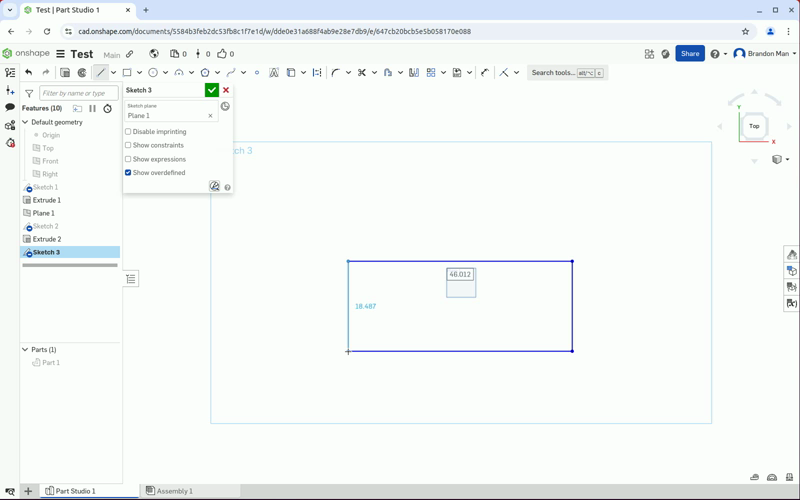
key_up(shift)
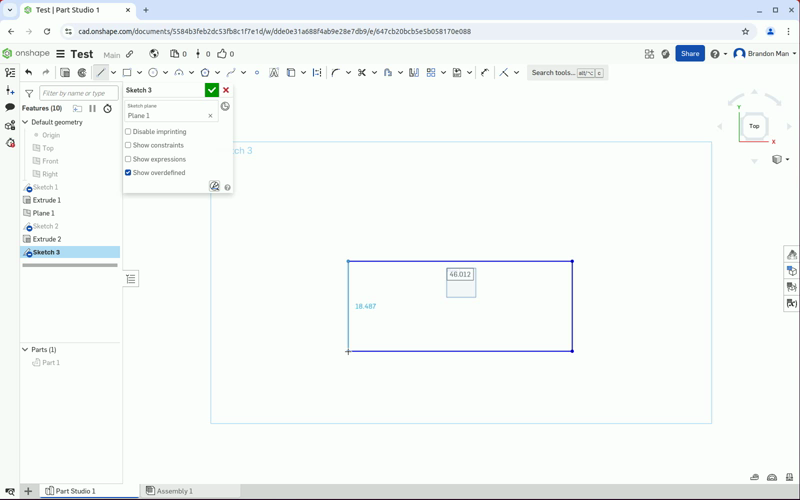
click(348, 351)
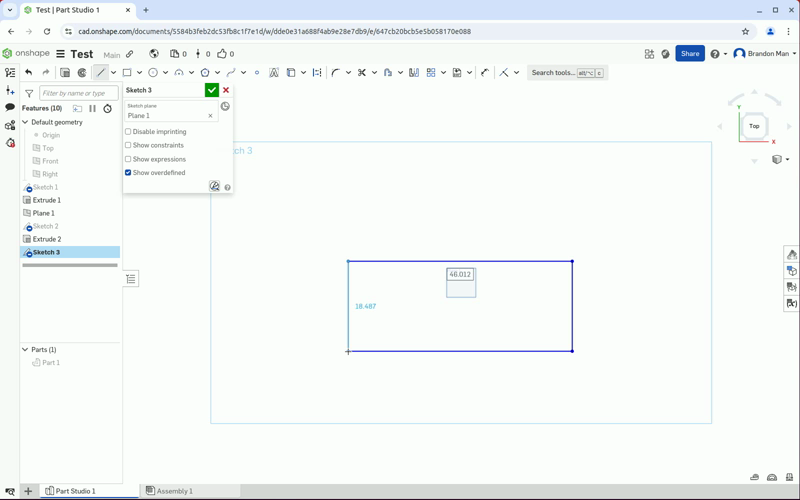
key(esc)
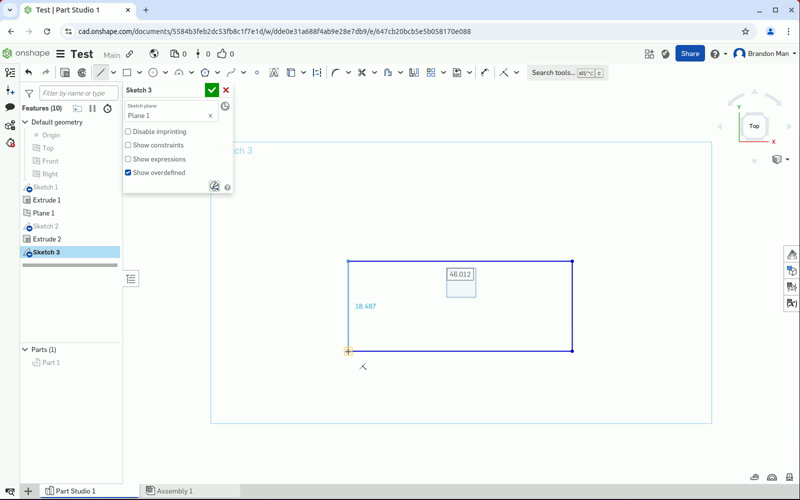
mouse_move(417, 295)
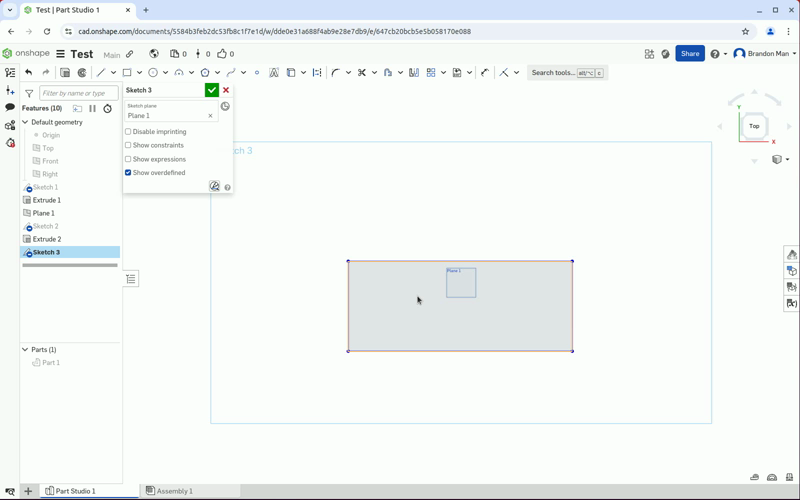
click(417, 295)
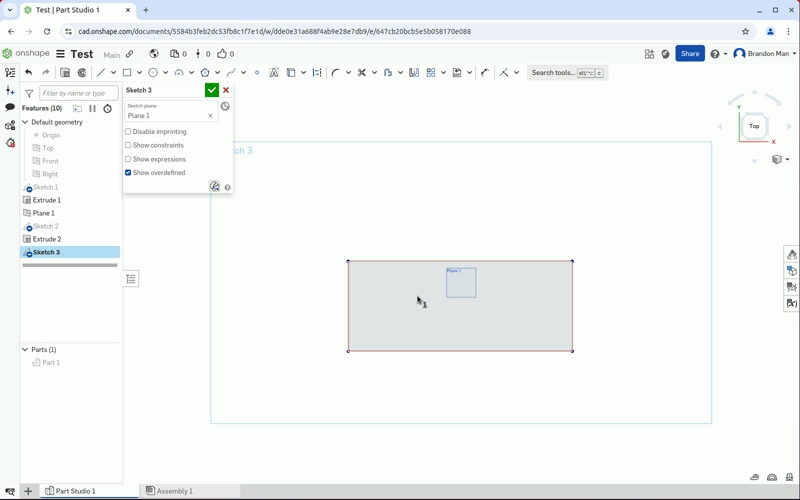
mouse_move(73, 352)
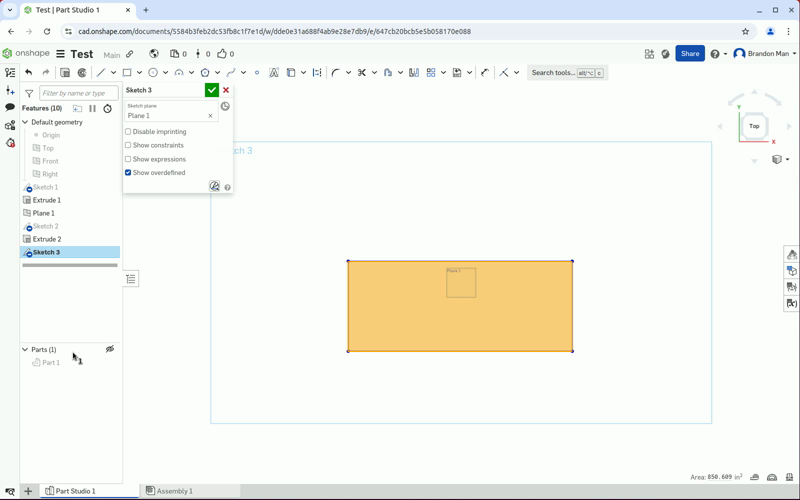
key(shift+y)
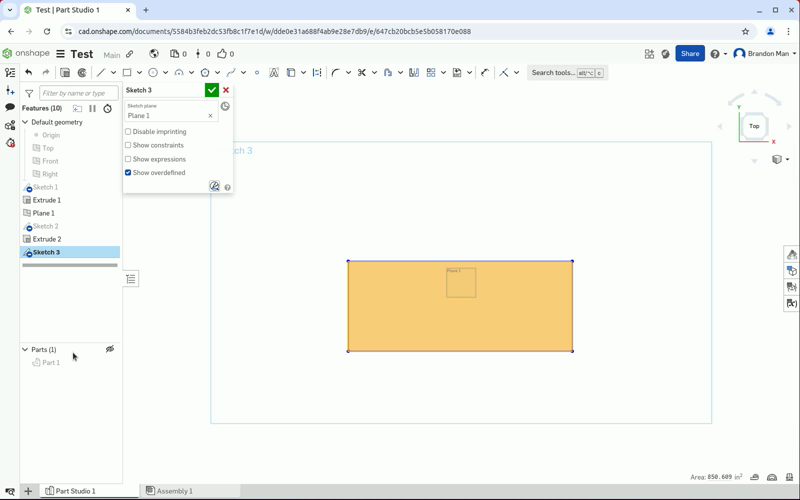
key(shift+e)
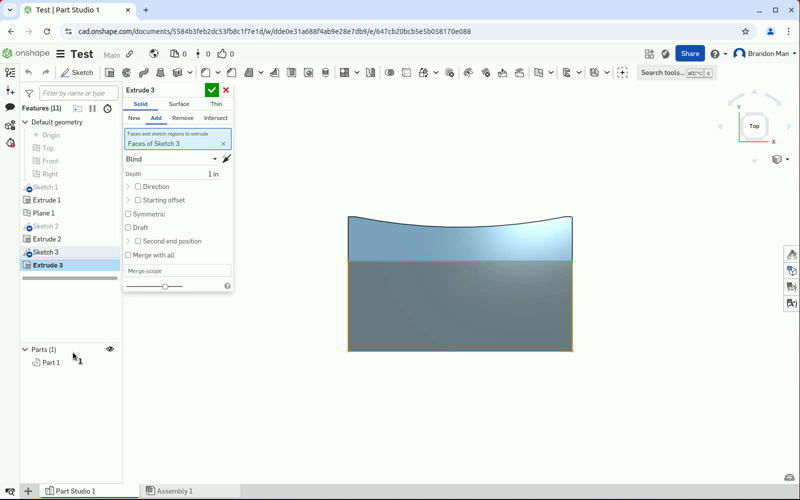
mouse_move(143, 106)
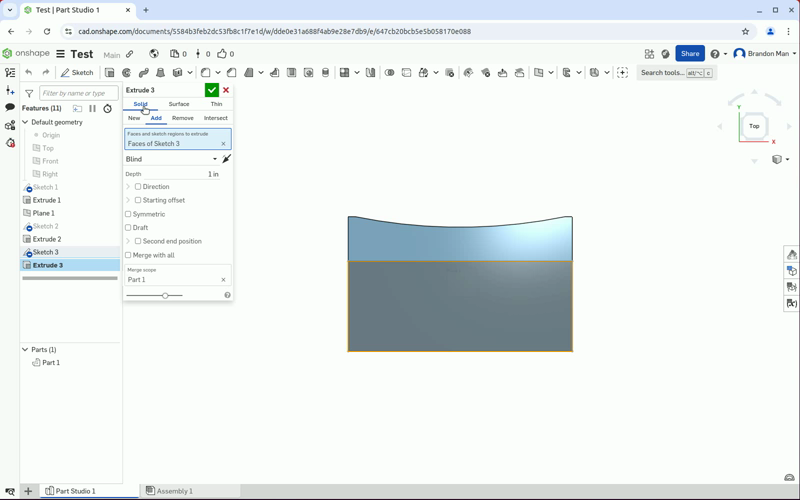
click(143, 106)
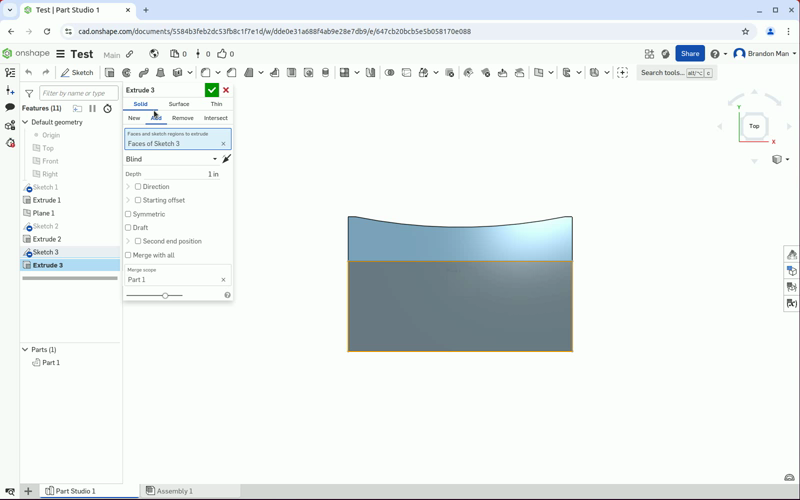
mouse_move(186, 120)
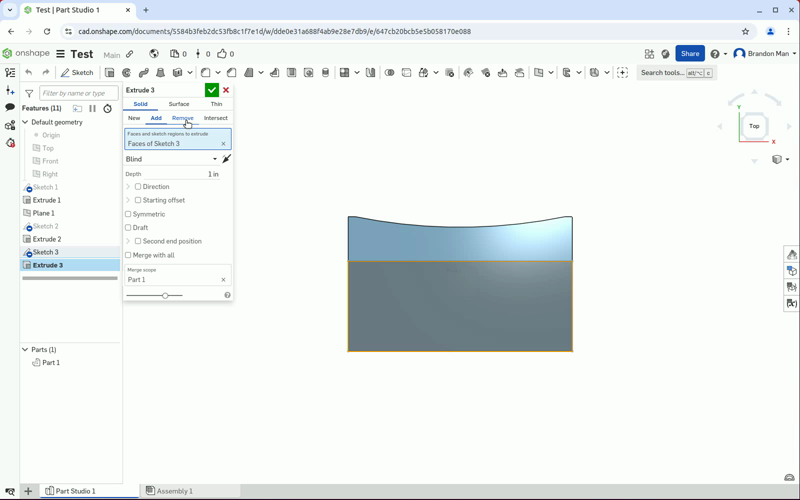
click(186, 120)
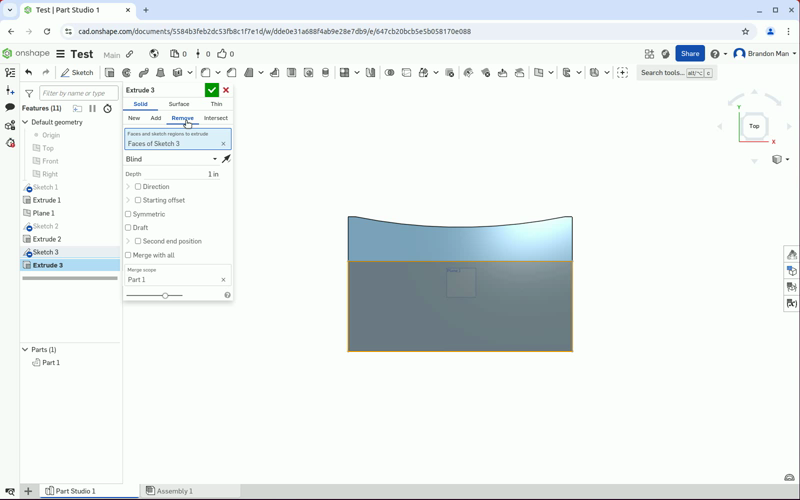
key(tab, 4)
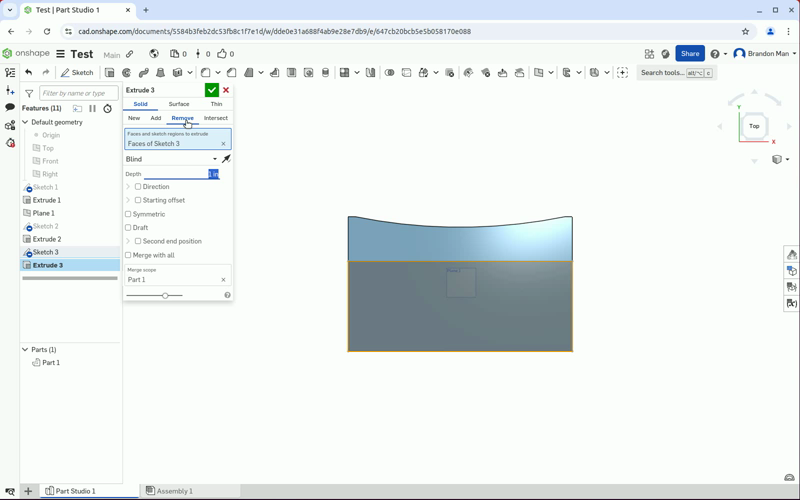
text(16.609)
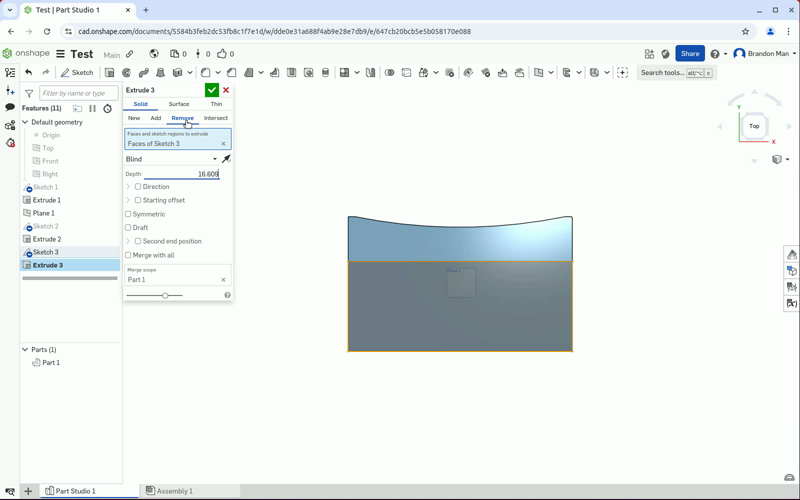
key(tab, 6)
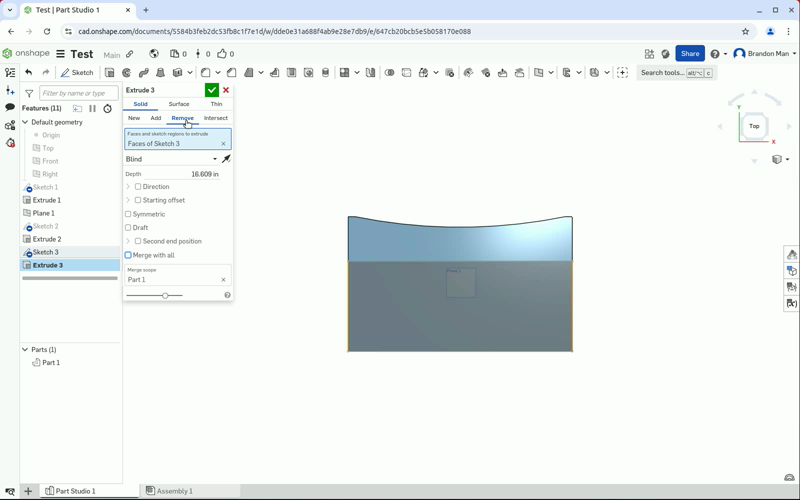
key(space)
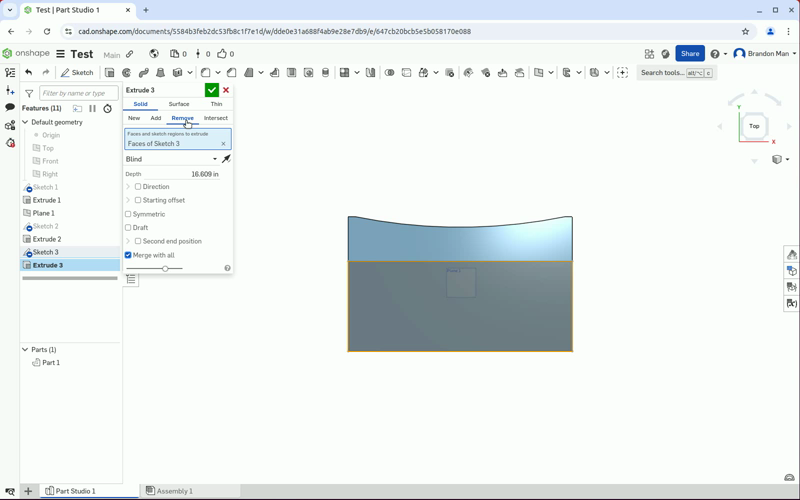
key(enter)
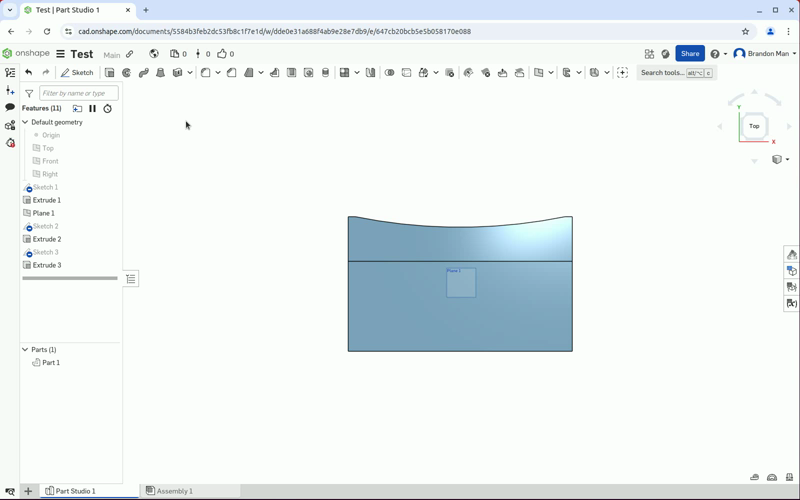
key(shift+h)
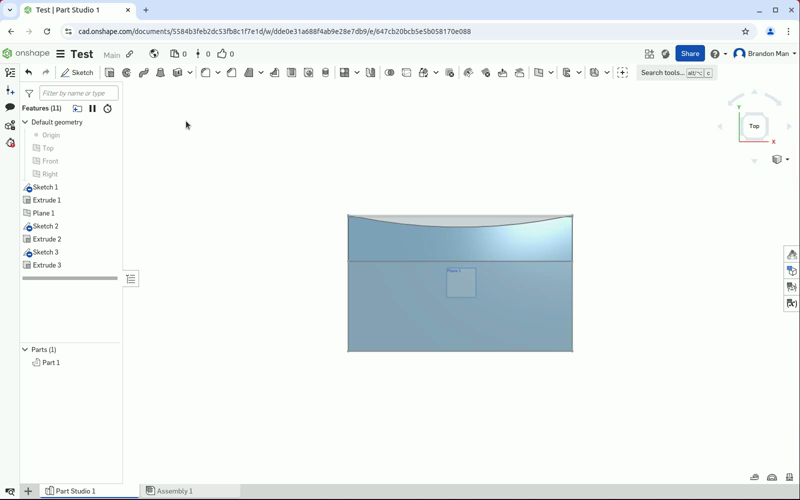
key(shift+h)
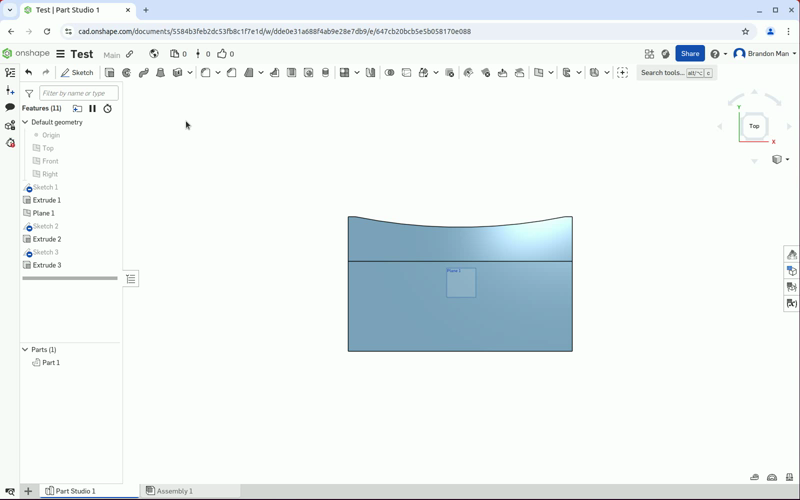
mouse_move(73, 189)
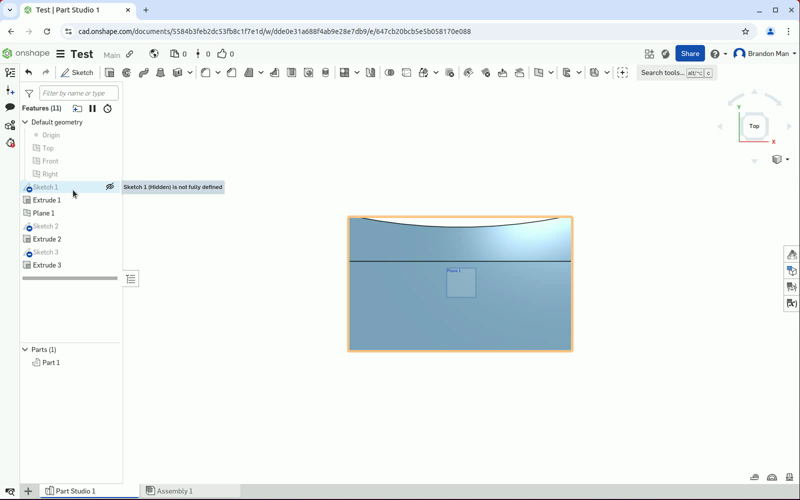
click(73, 189)
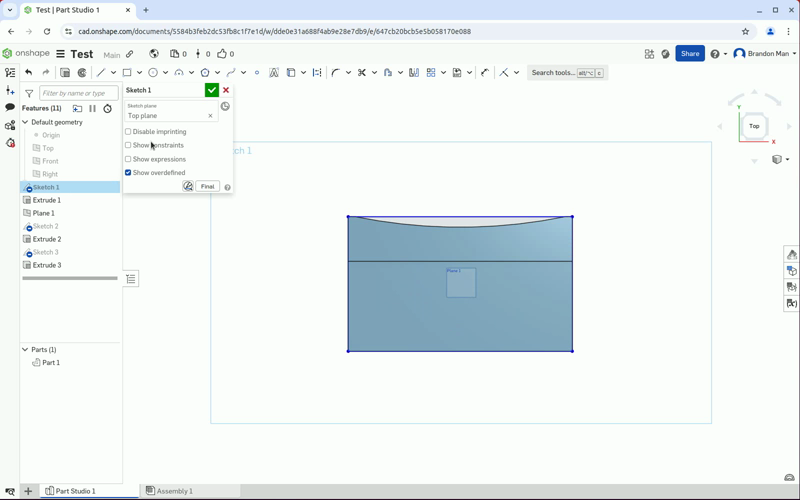
mouse_move(229, 92)
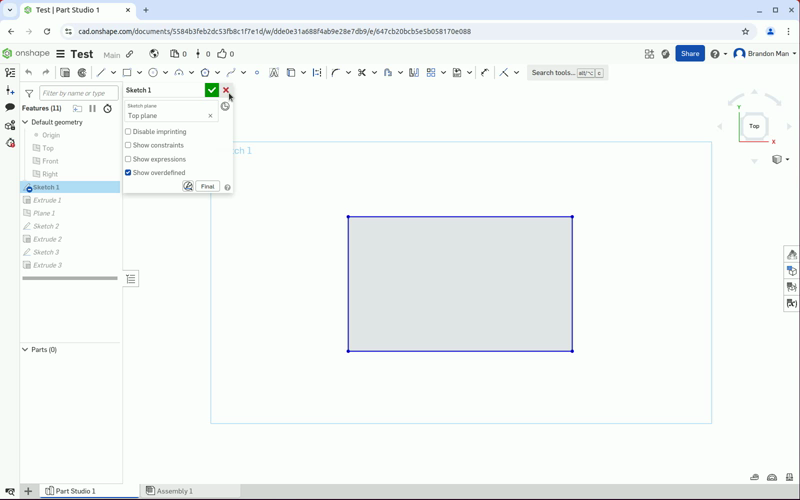
click(229, 92)
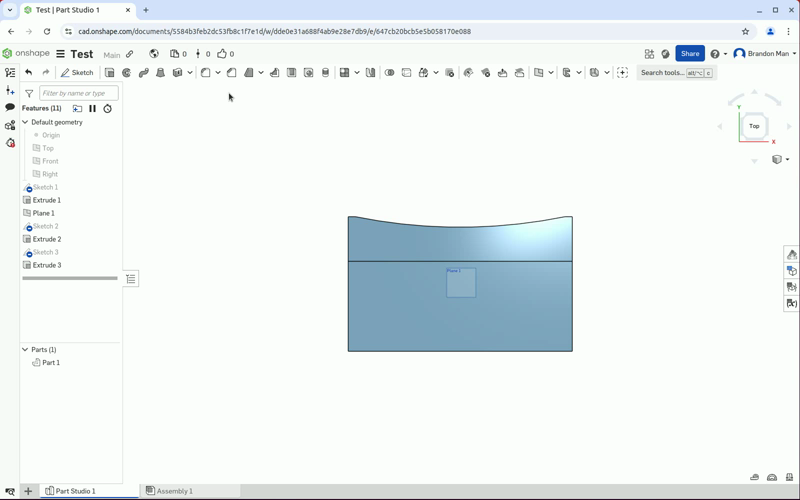
mouse_move(541, 75)
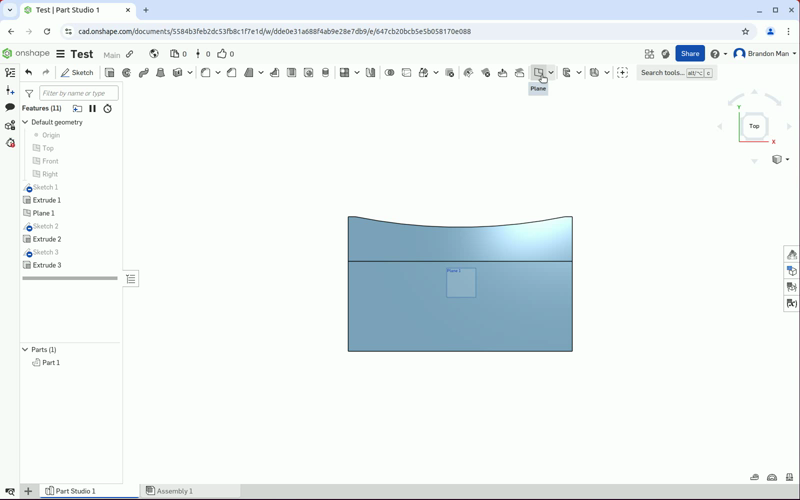
click(541, 75)
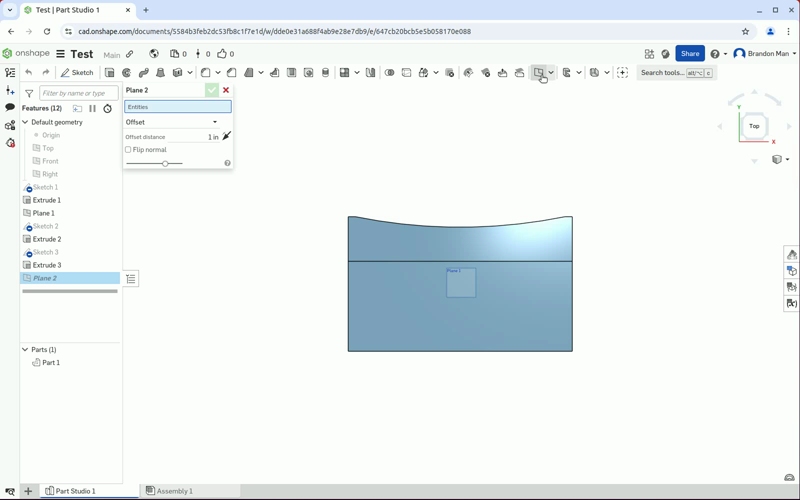
mouse_move(73, 150)
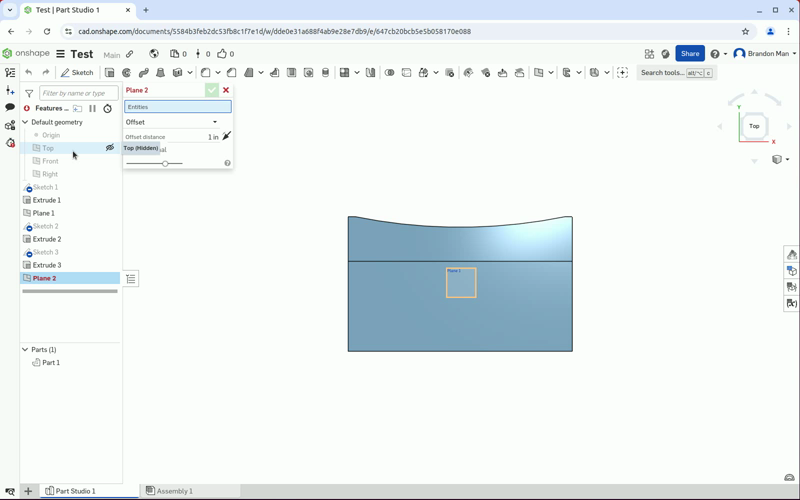
click(73, 150)
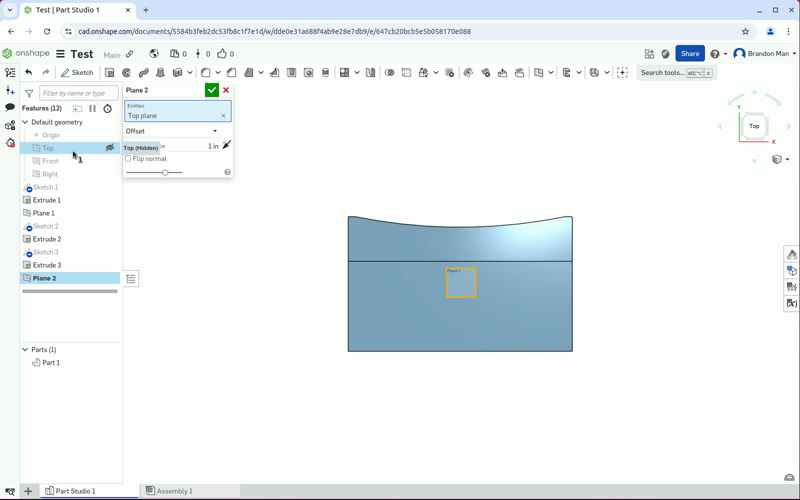
key(tab, 2)
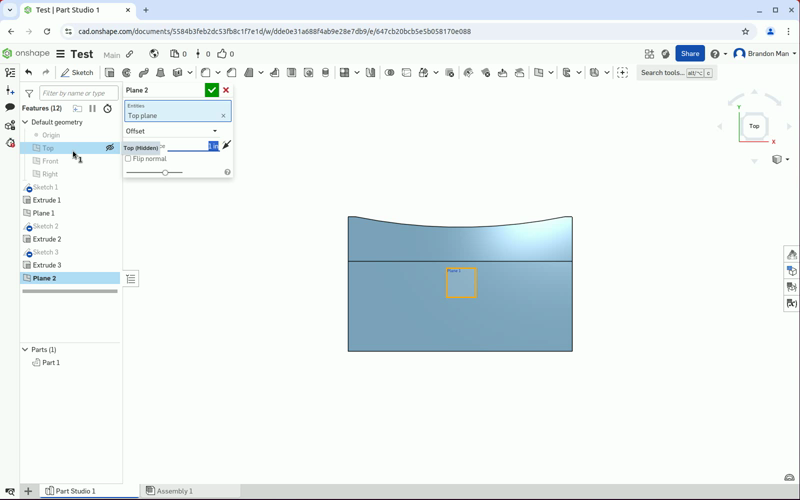
text(6.501)
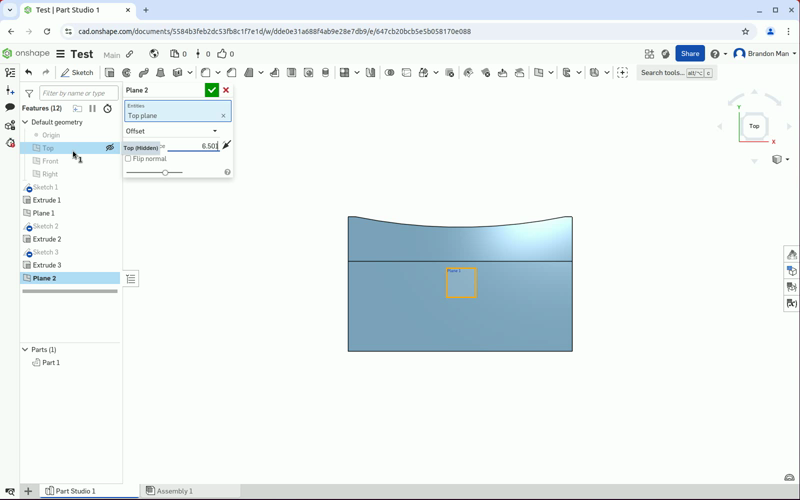
key(enter, 2)
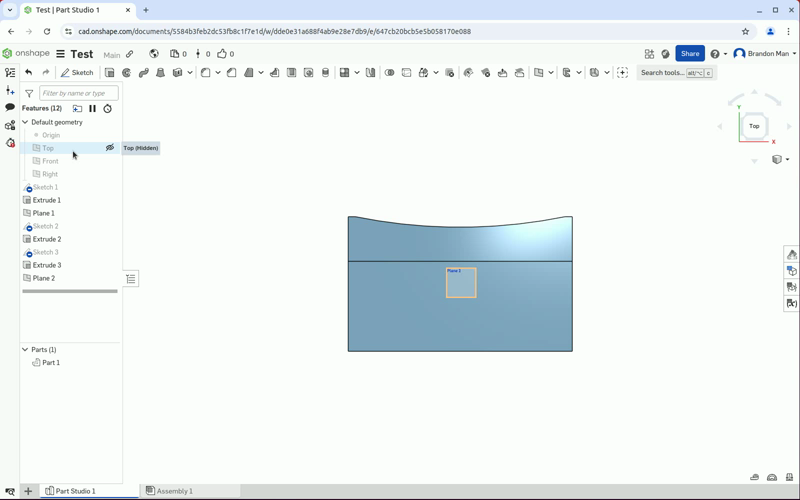
key(shift+s)
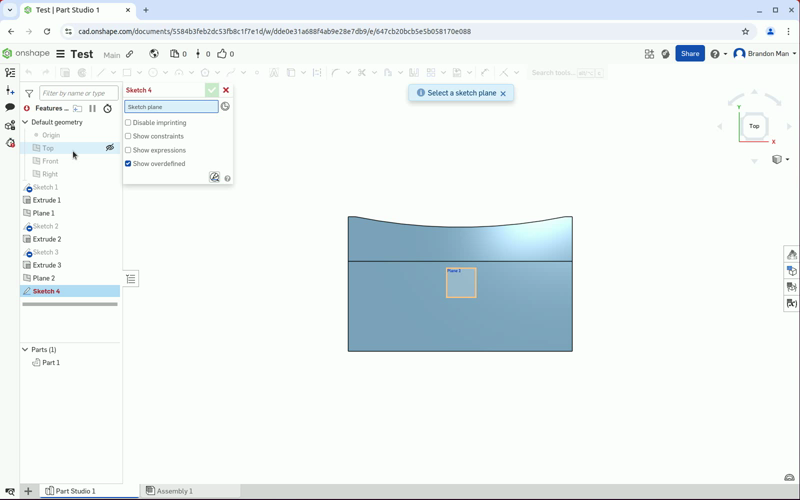
mouse_move(73, 280)
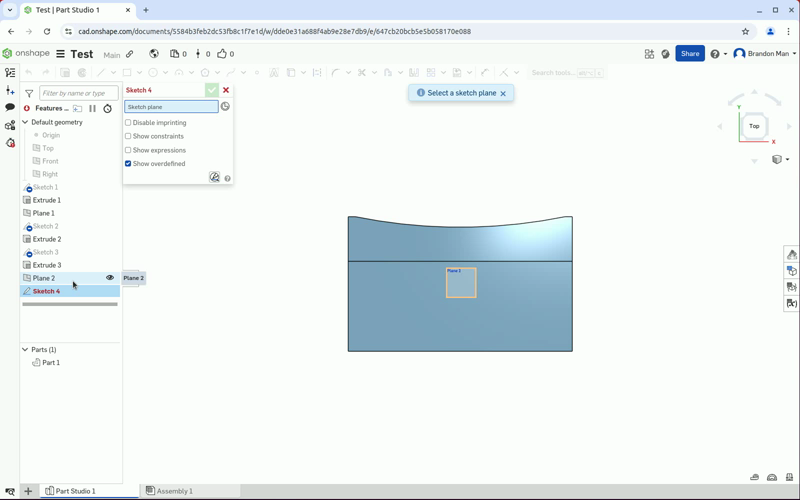
click(73, 280)
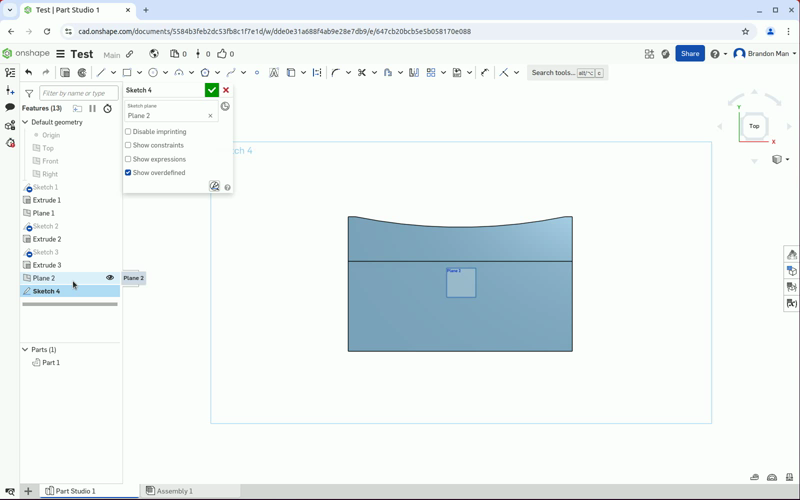
mouse_move(73, 352)
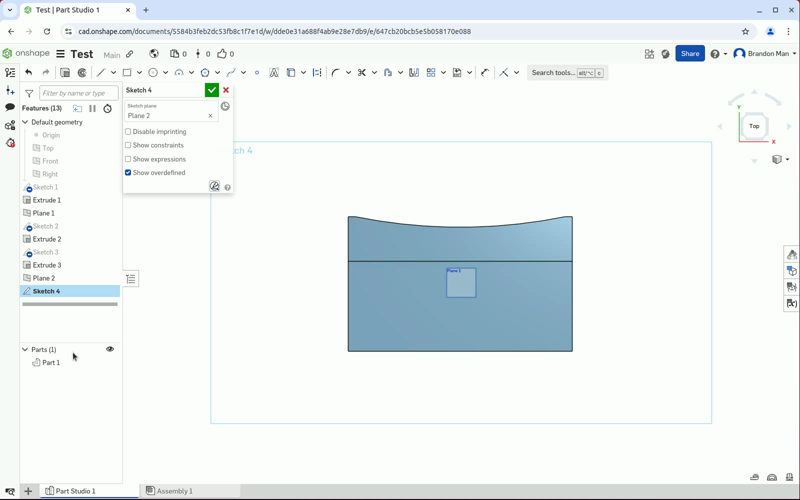
key(y)
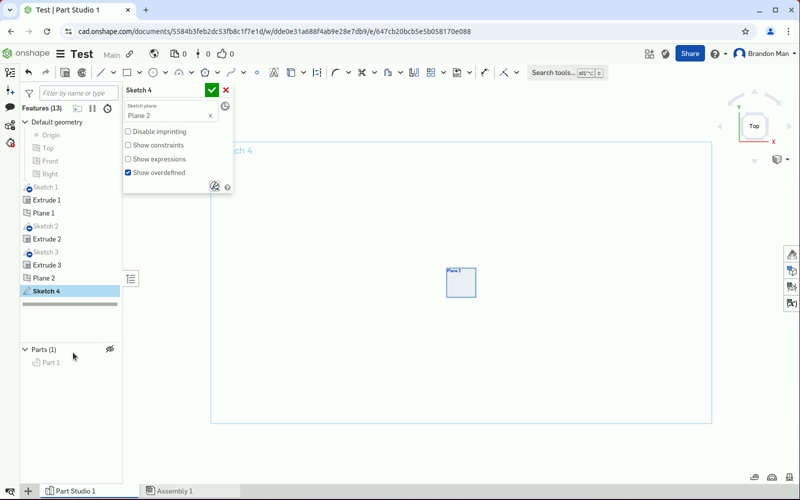
key(c)
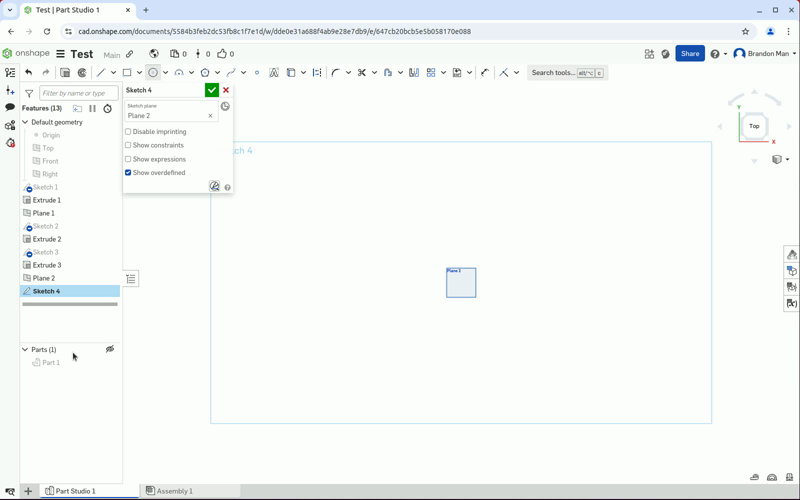
key_down(shift)
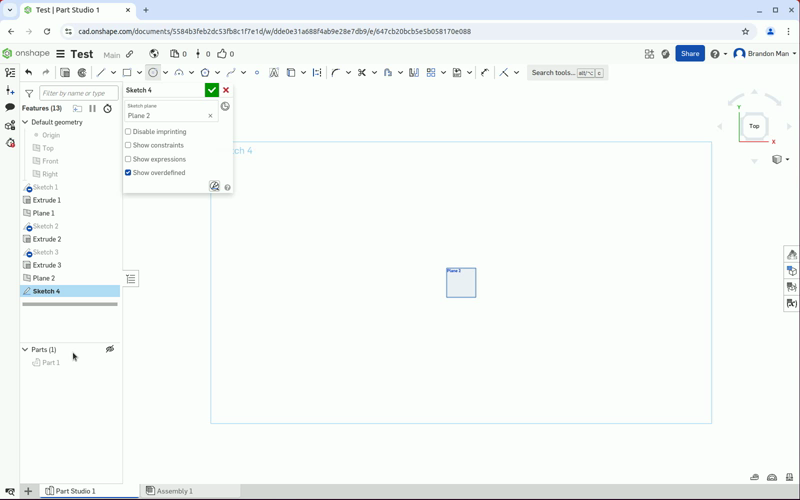
mouse_move(394, 305)
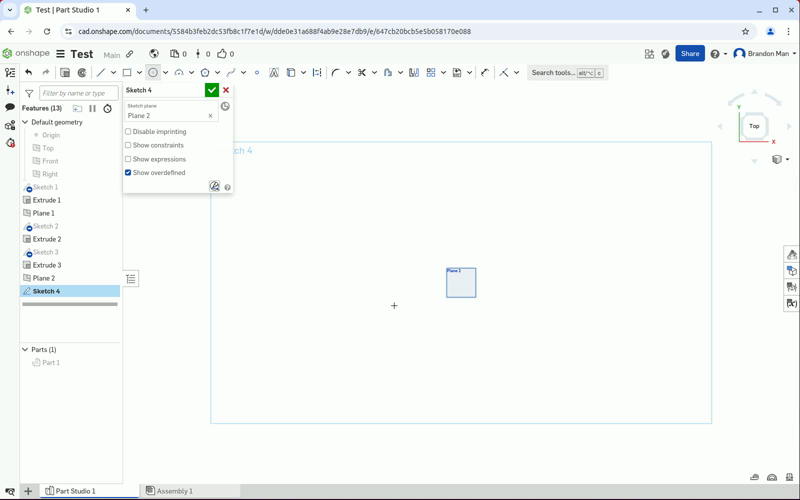
click(394, 305)
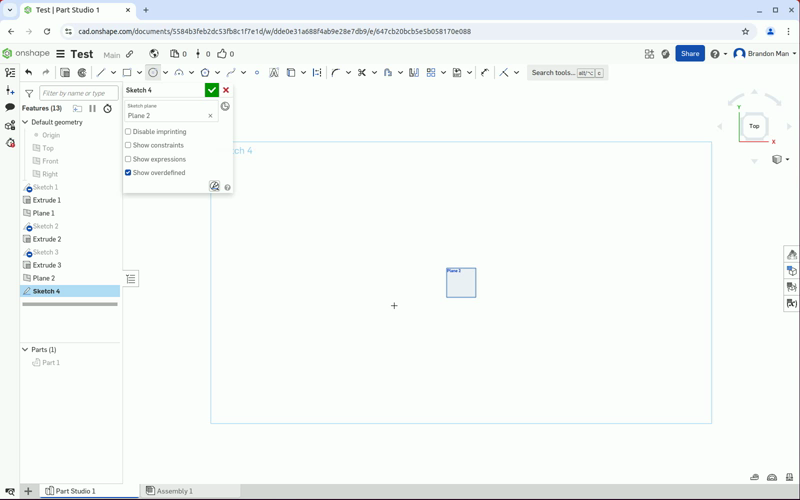
key_up(shift)
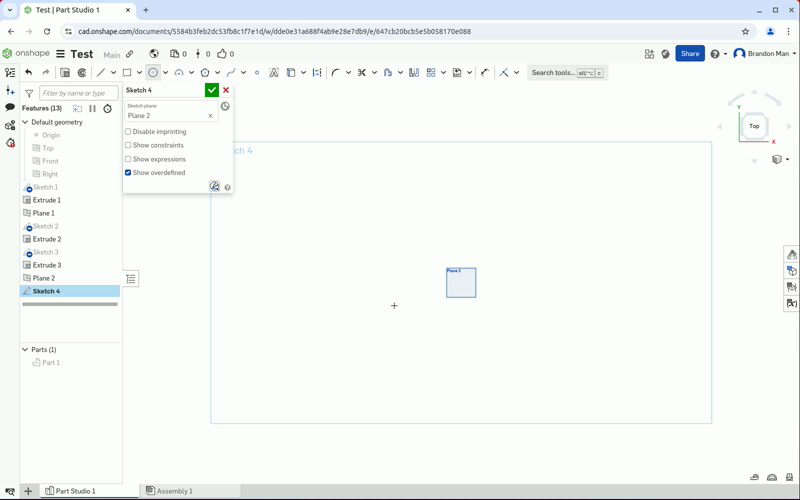
mouse_move(401, 305)
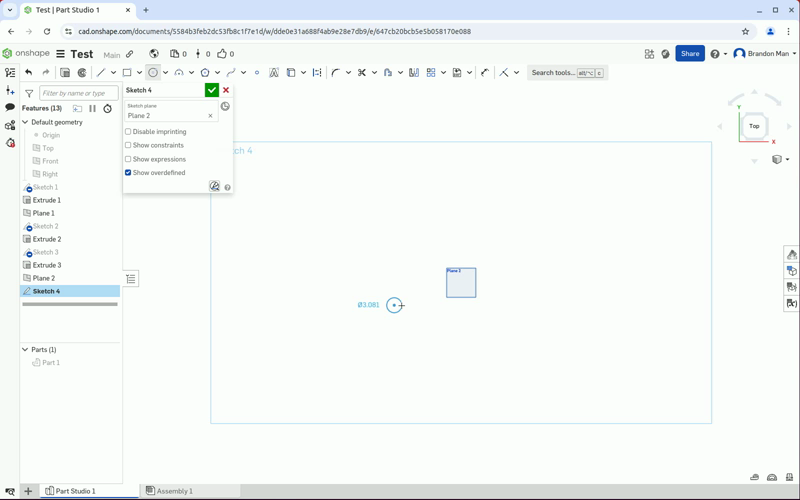
click(401, 305)
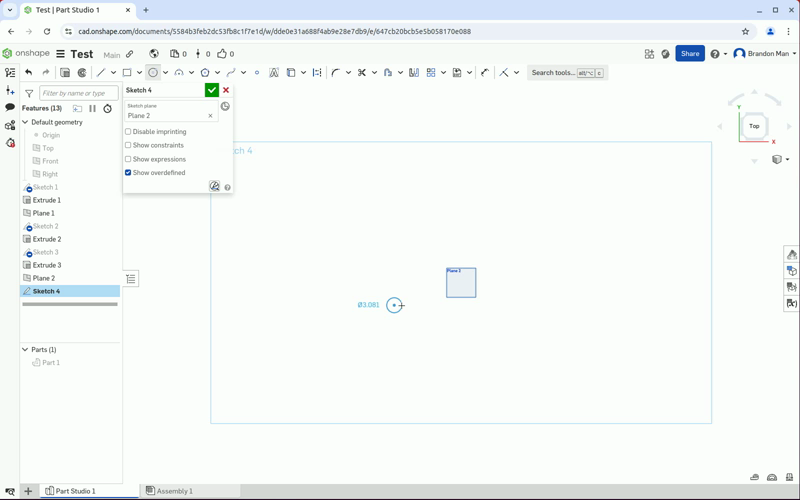
key(esc)
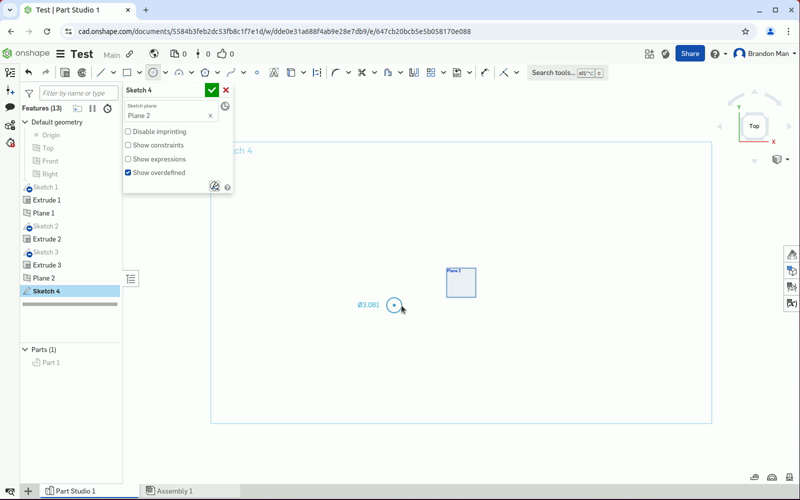
mouse_move(399, 301)
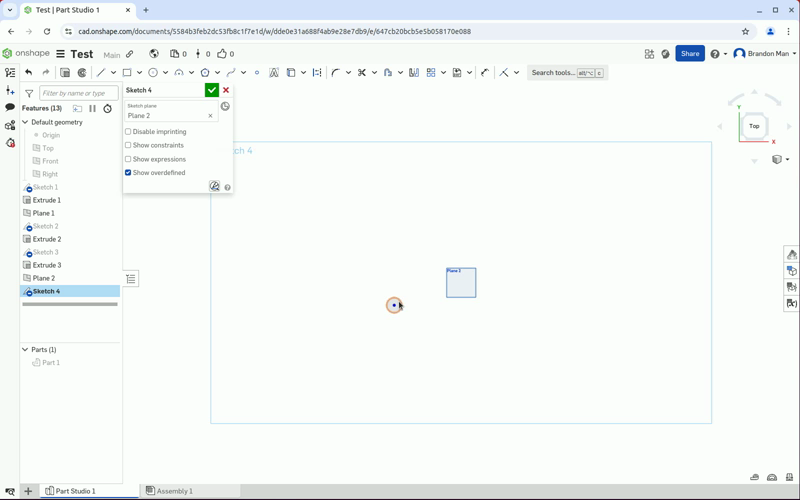
scroll(6)
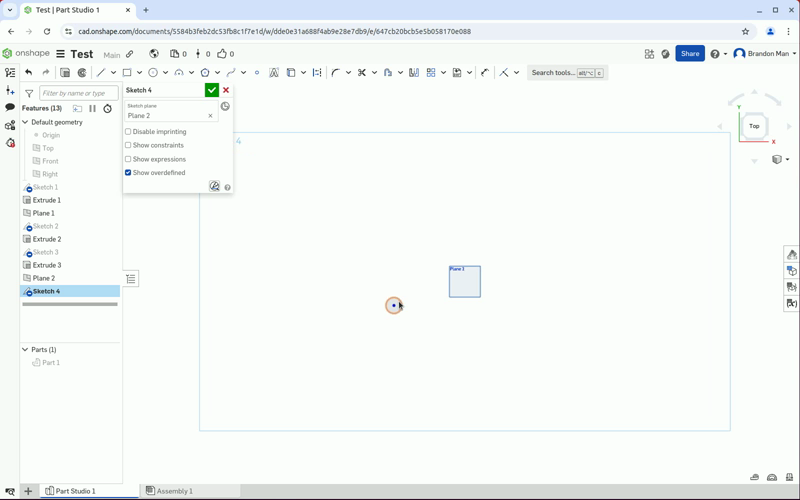
scroll(6)
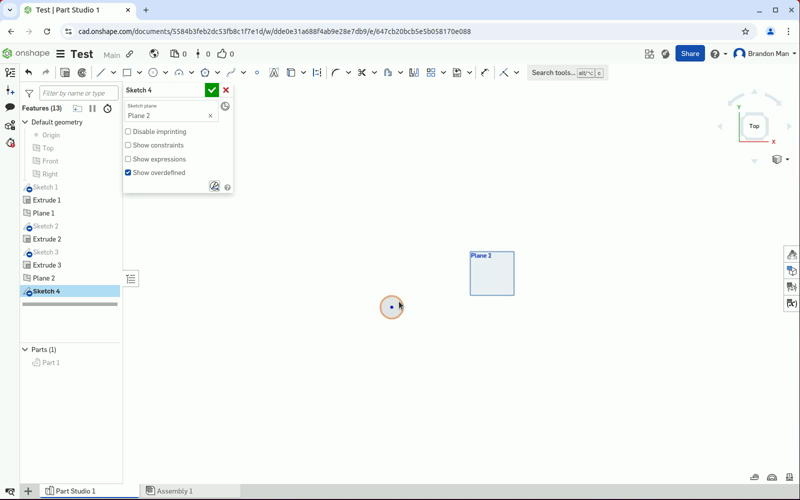
scroll(6)
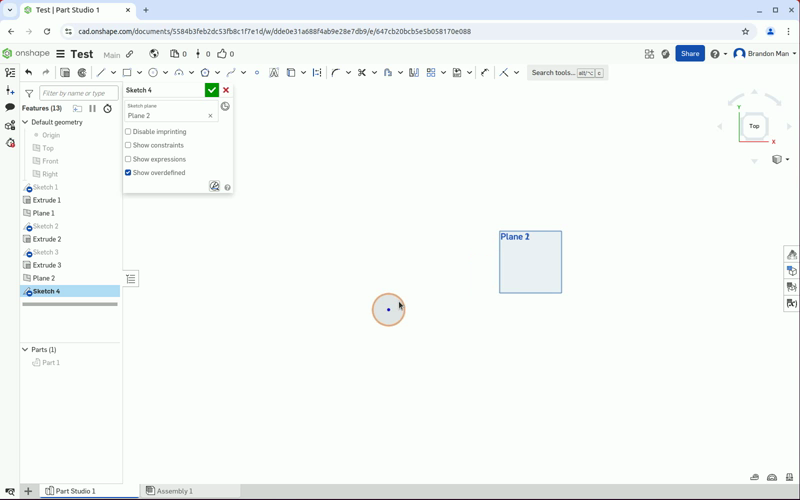
scroll(6)
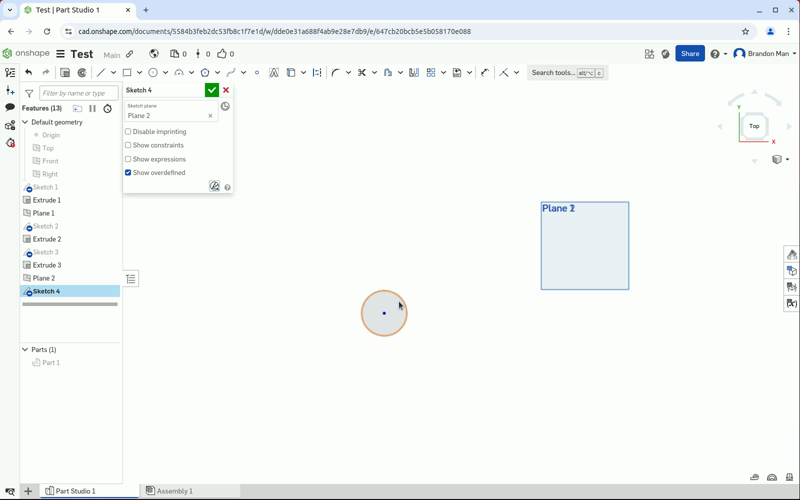
scroll(6)
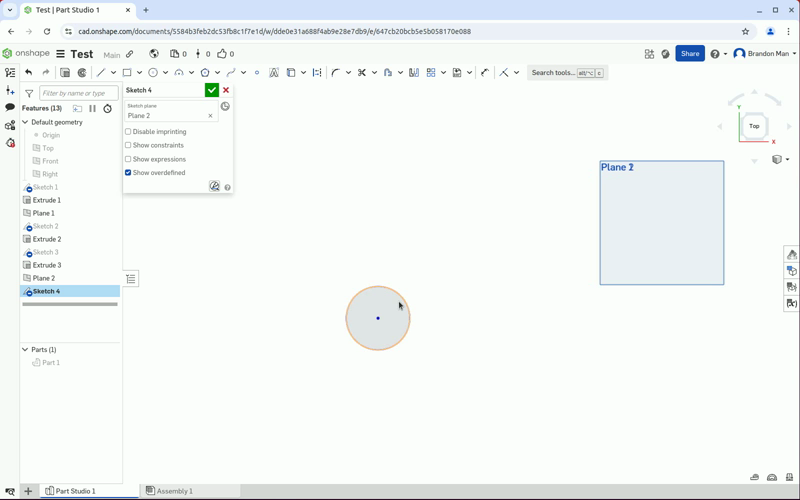
scroll(6)
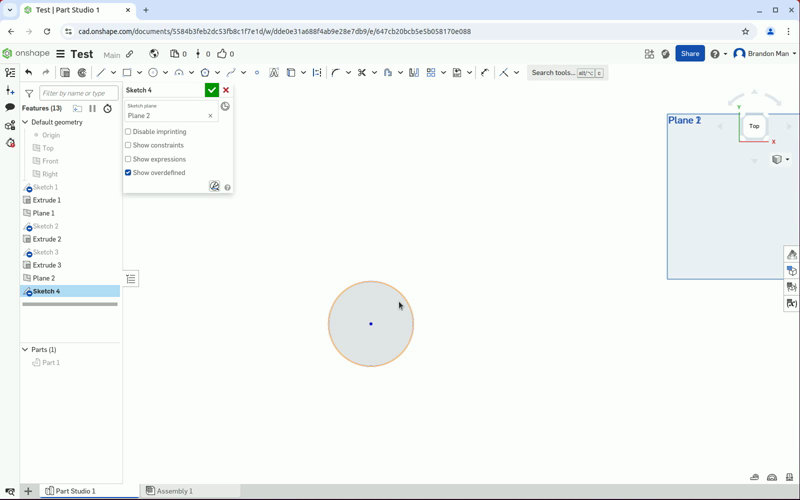
scroll(6)
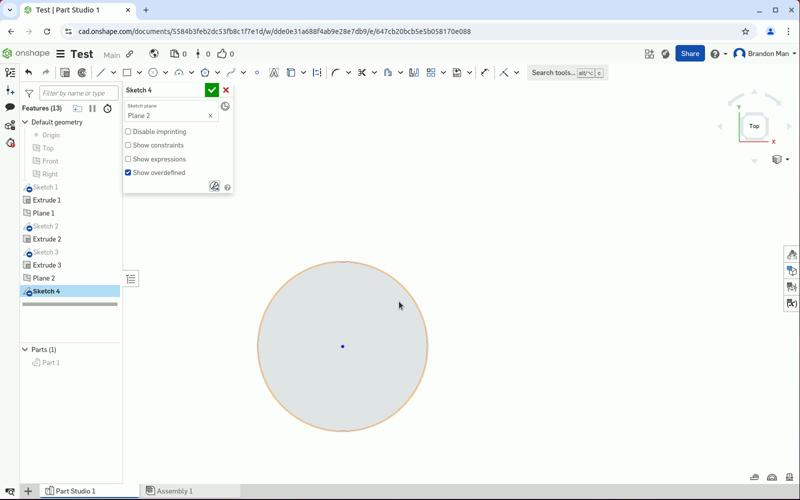
click(399, 301)
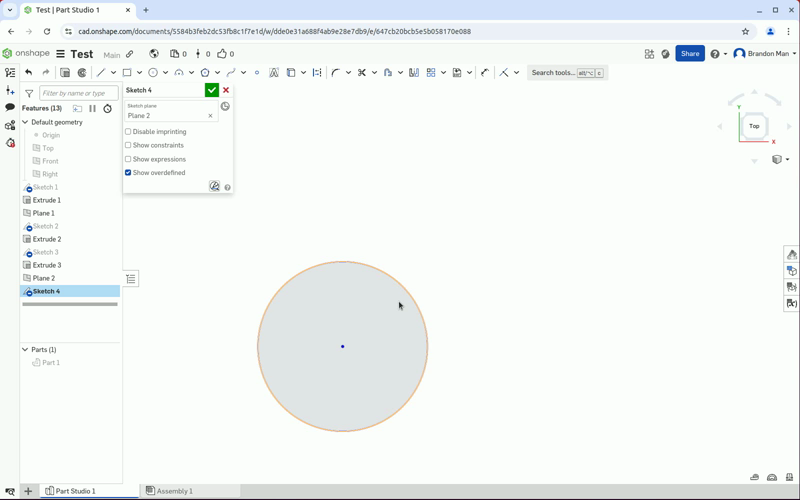
scroll(-6)
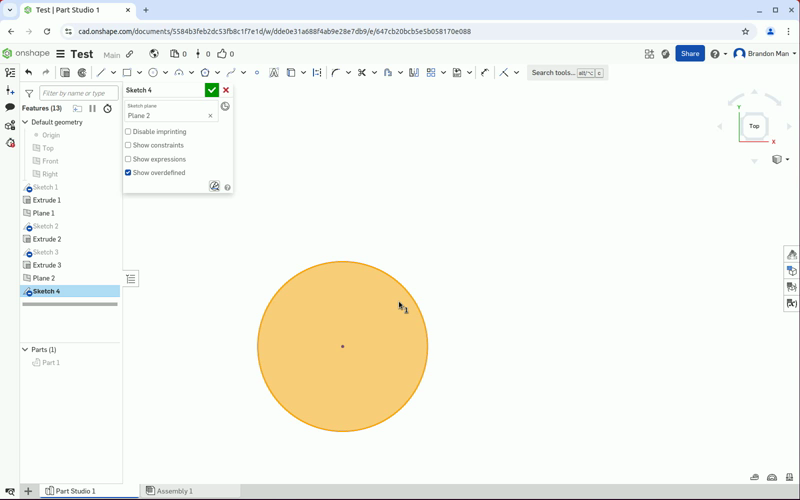
scroll(-6)
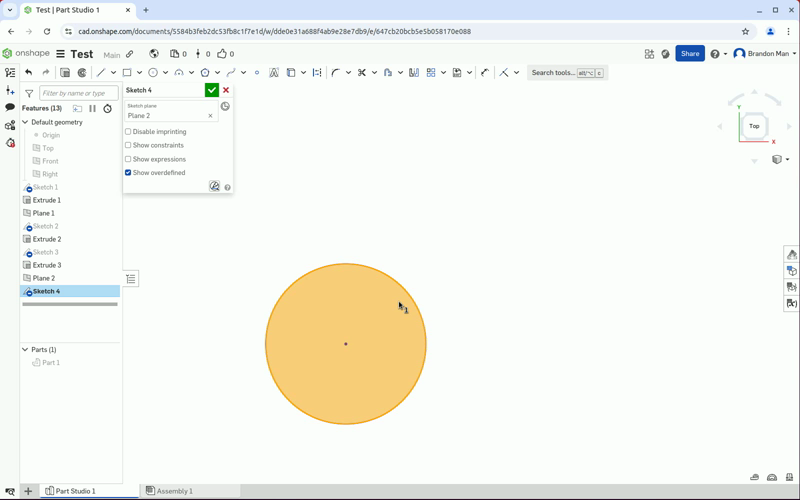
scroll(-6)
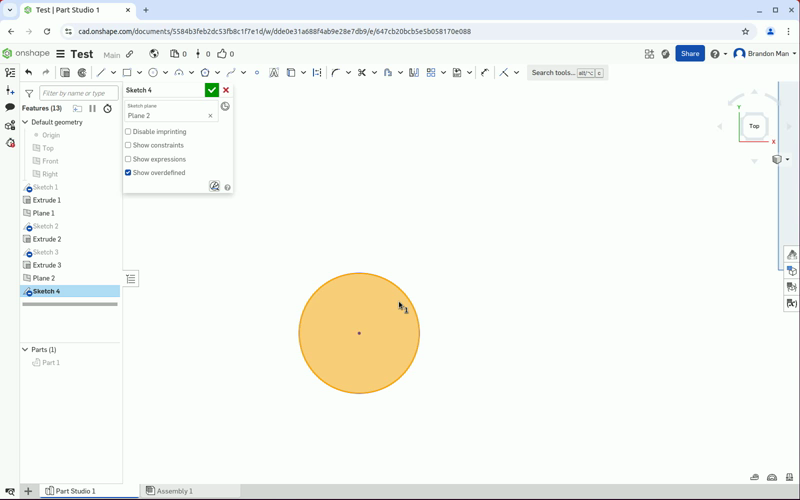
scroll(-6)
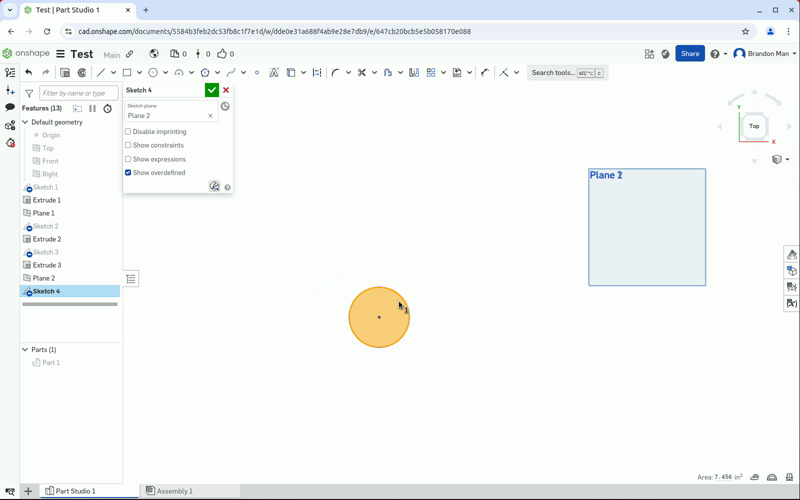
scroll(-6)
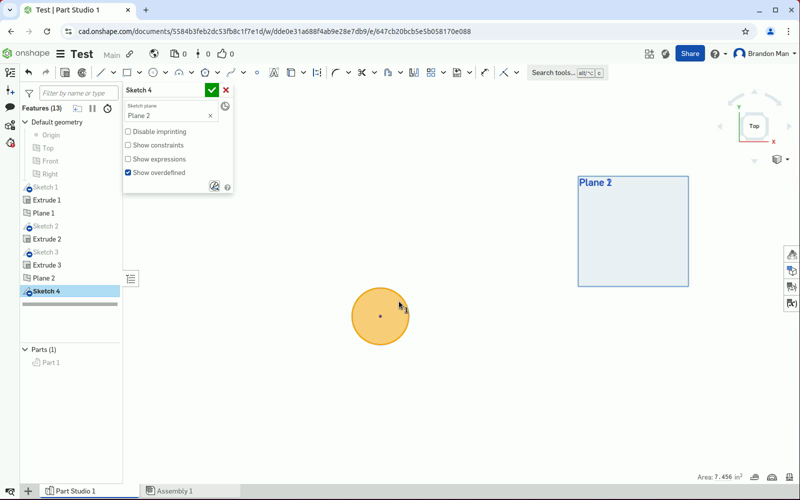
scroll(-6)
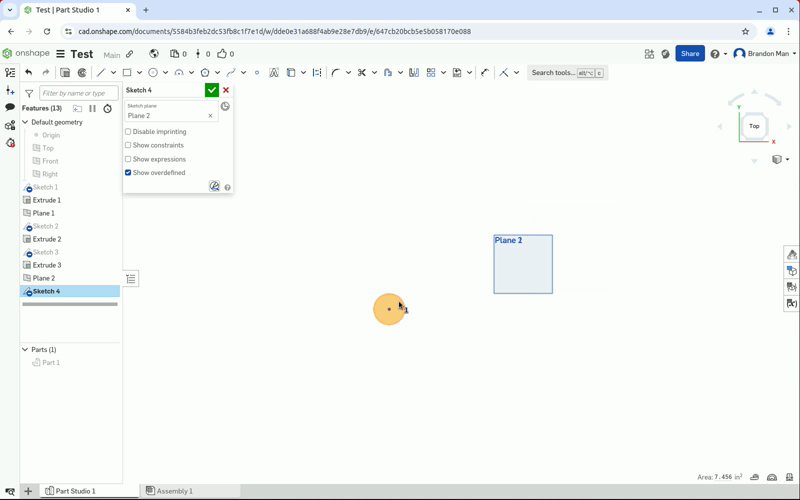
scroll(-6)
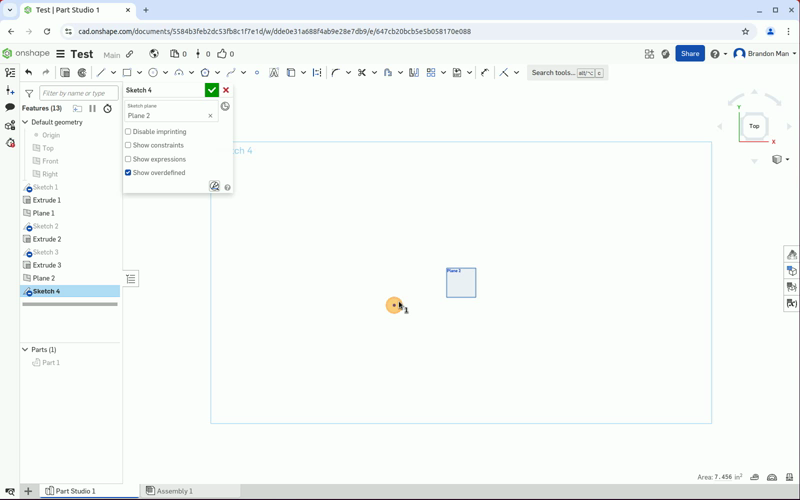
mouse_move(73, 352)
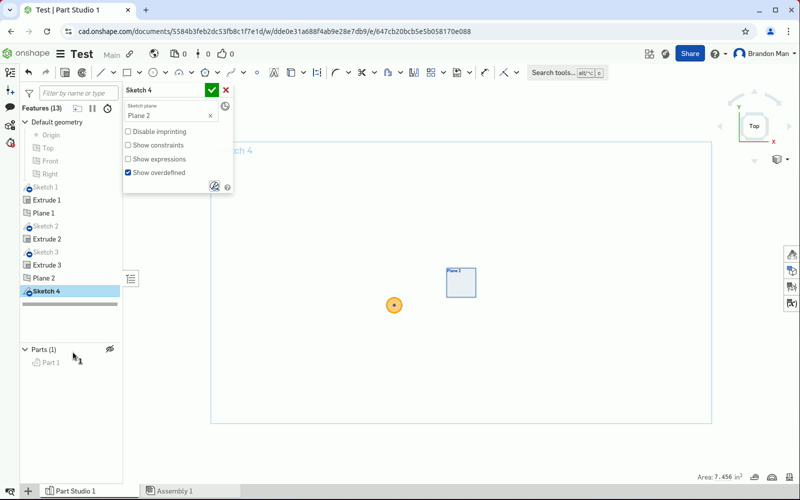
key(shift+y)
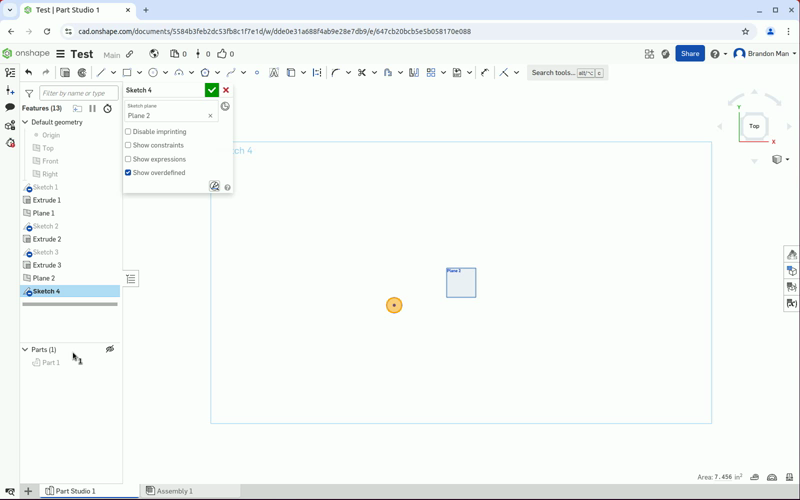
key(shift+e)
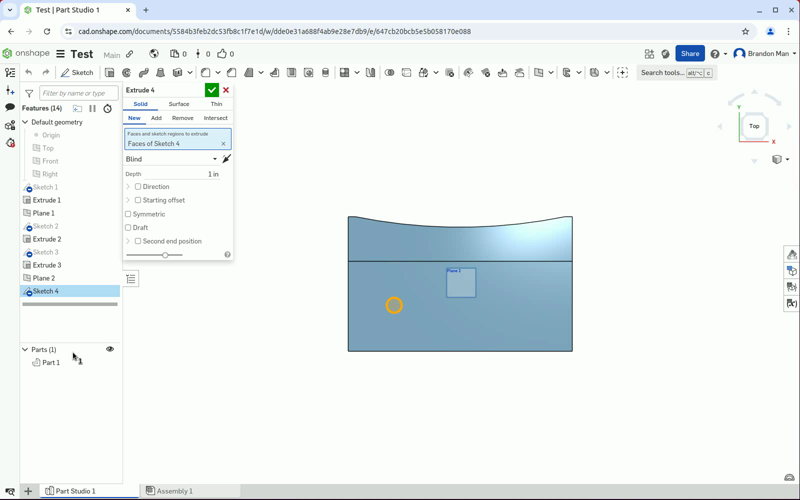
mouse_move(143, 106)
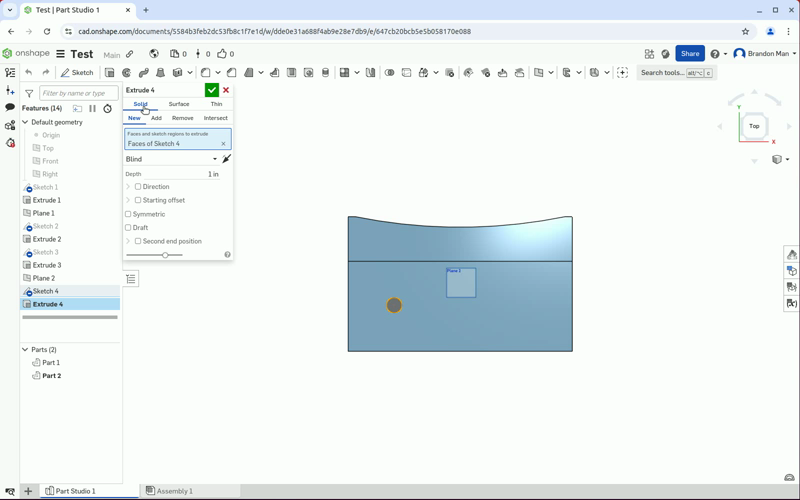
click(143, 106)
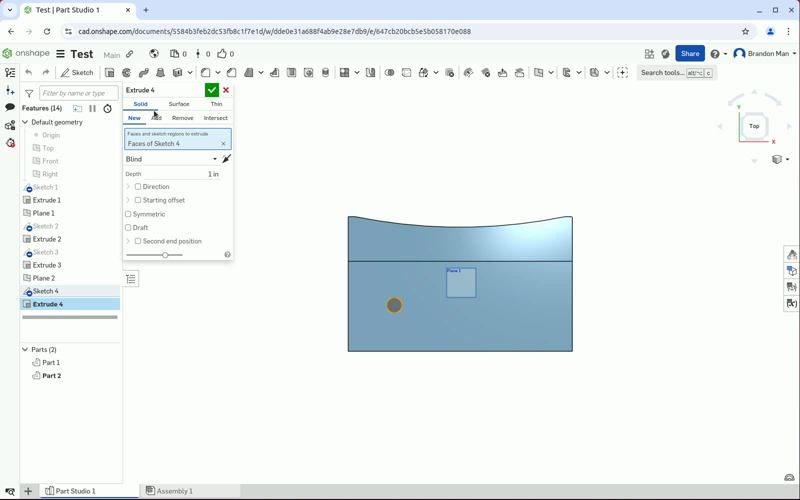
mouse_move(186, 120)
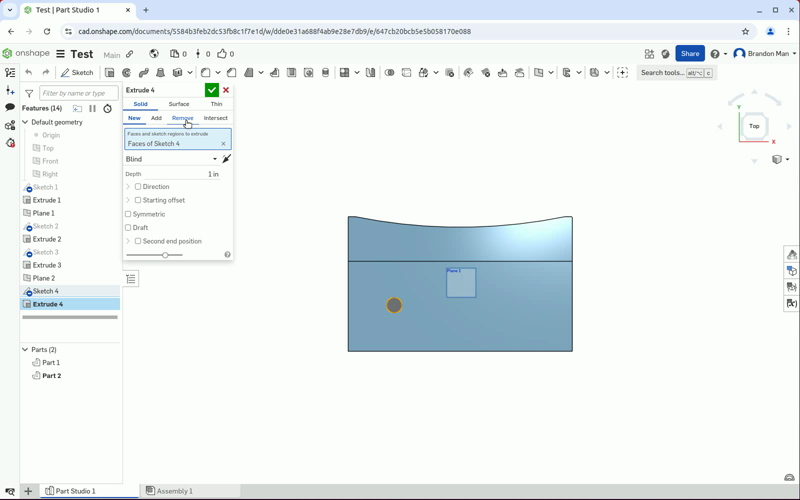
click(186, 120)
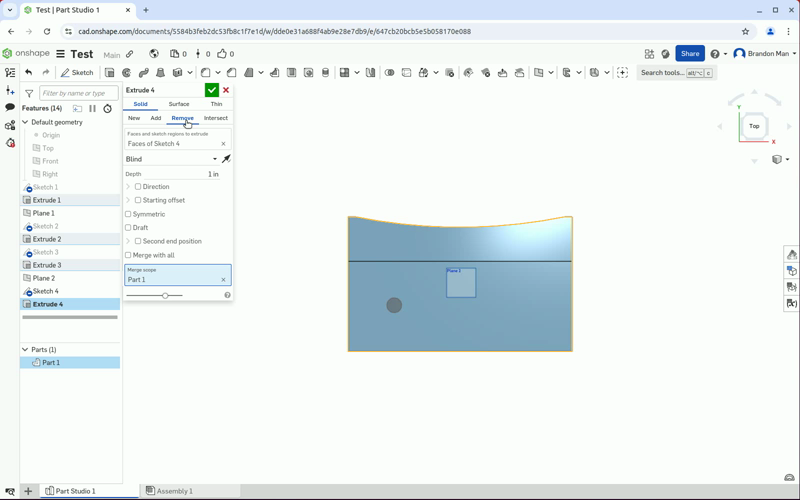
key(tab, 4)
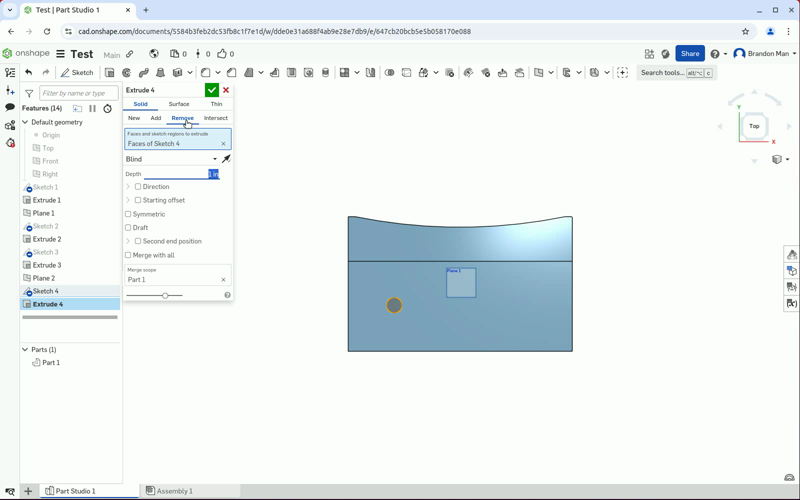
text(23.108)
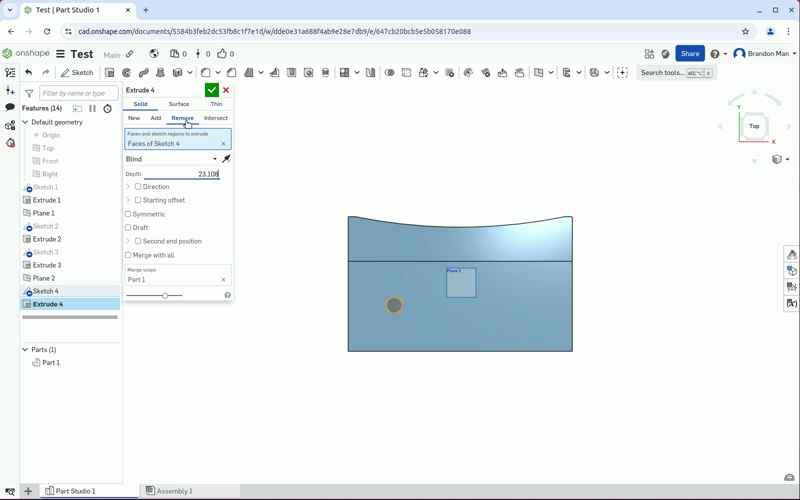
key(tab, 6)
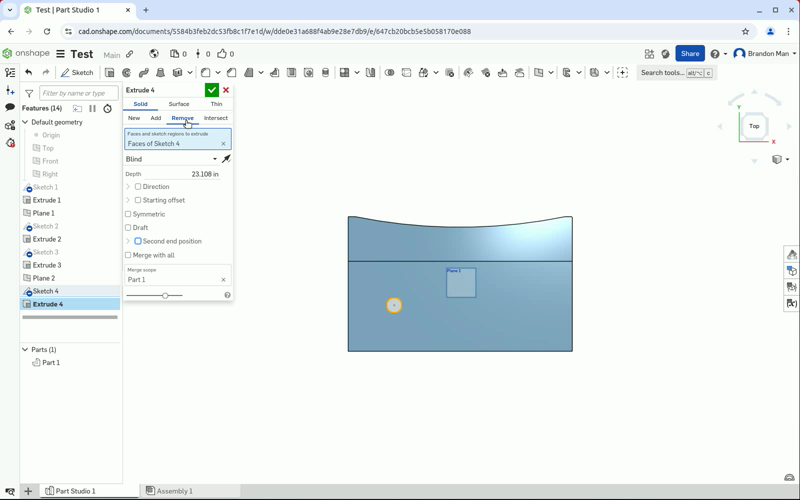
key(space)
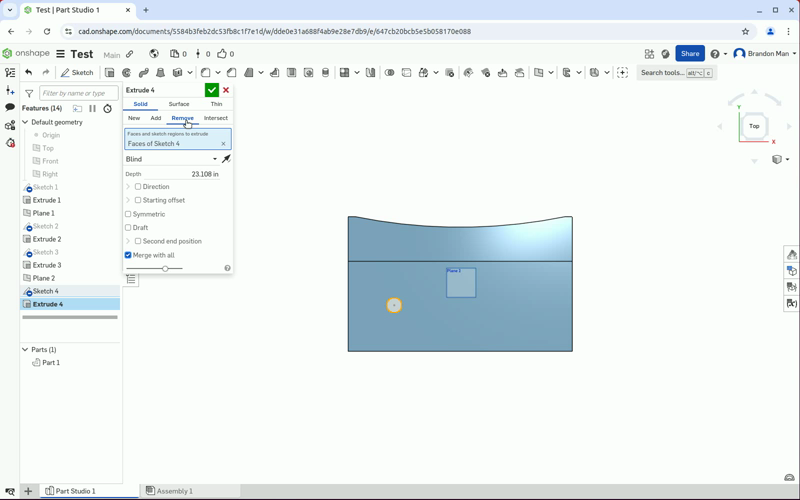
key(enter)
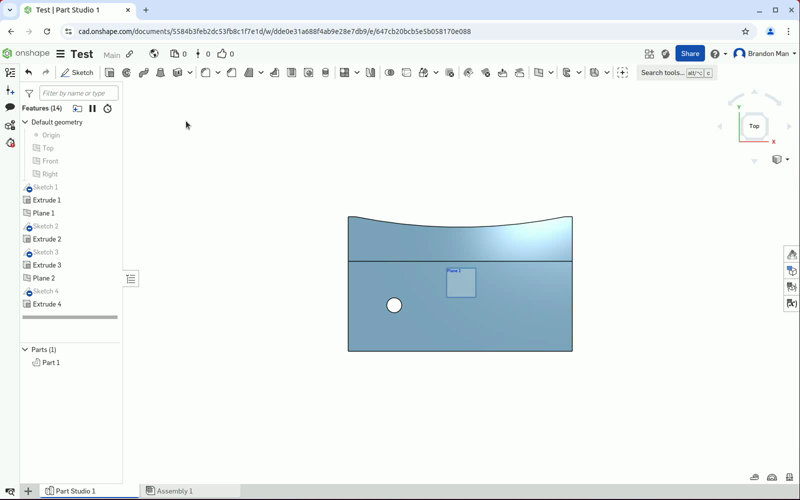
key(shift+h)
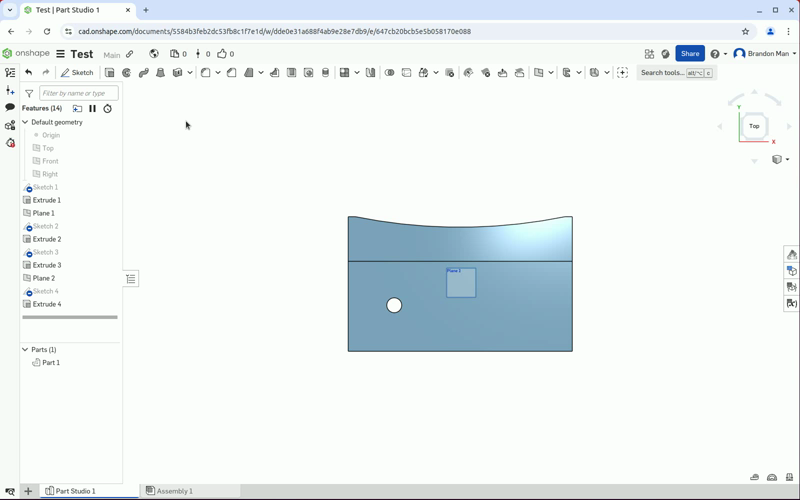
key(shift+h)
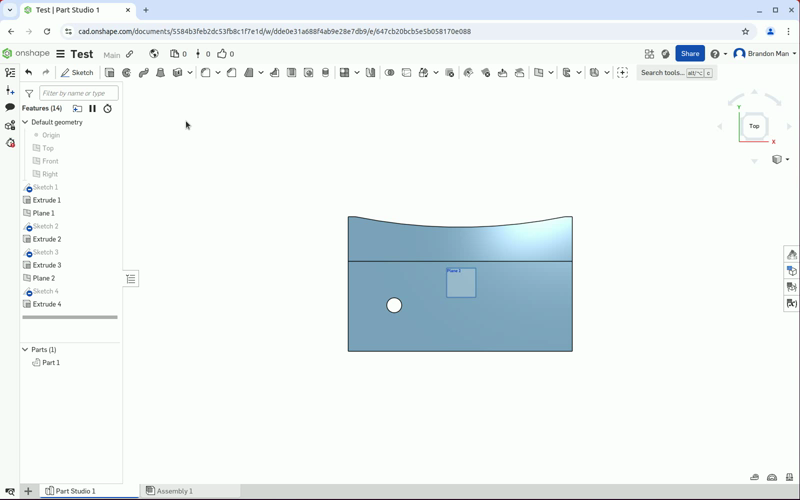
mouse_move(73, 189)
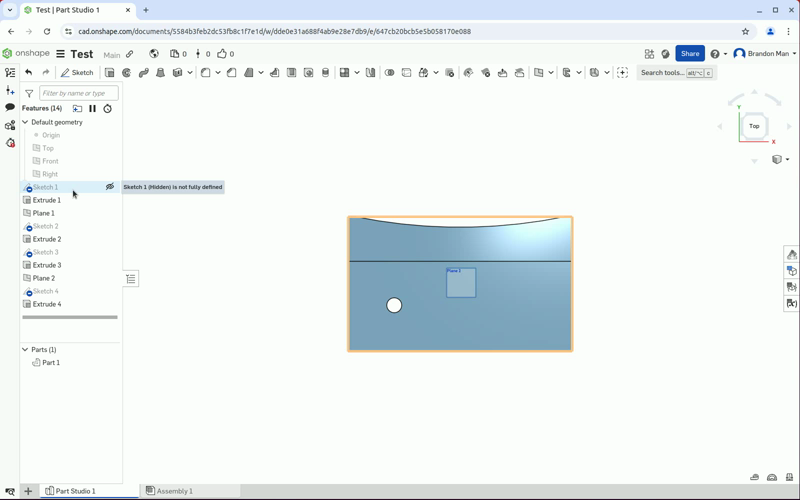
click(73, 189)
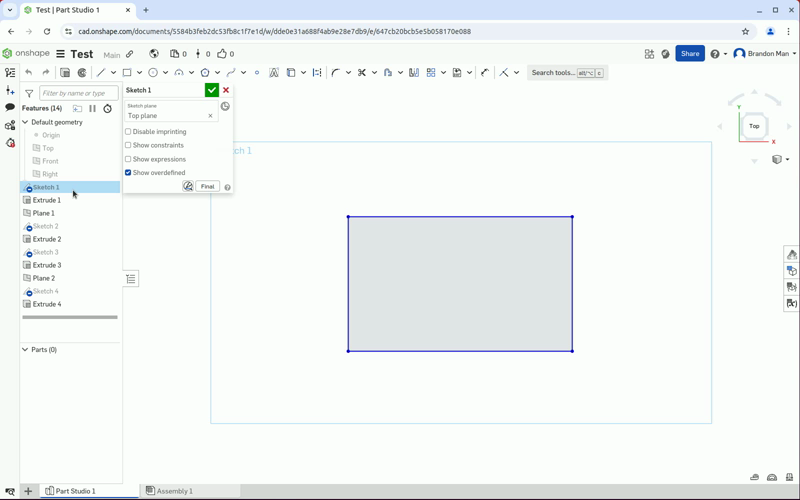
mouse_move(229, 92)
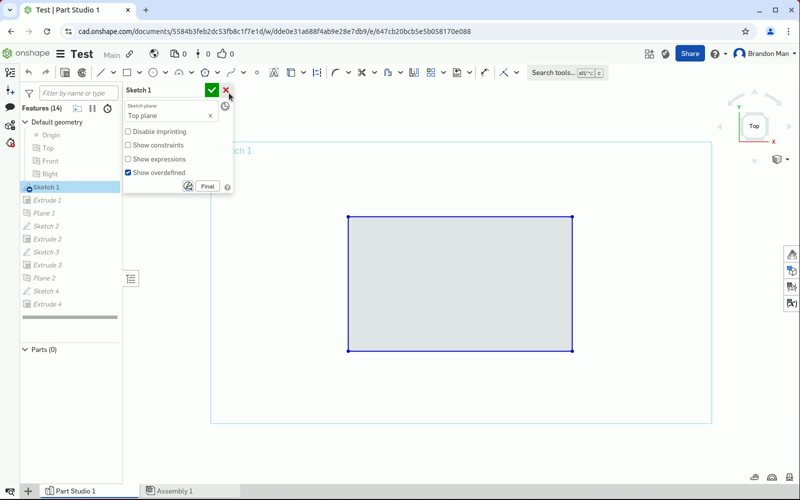
click(229, 92)
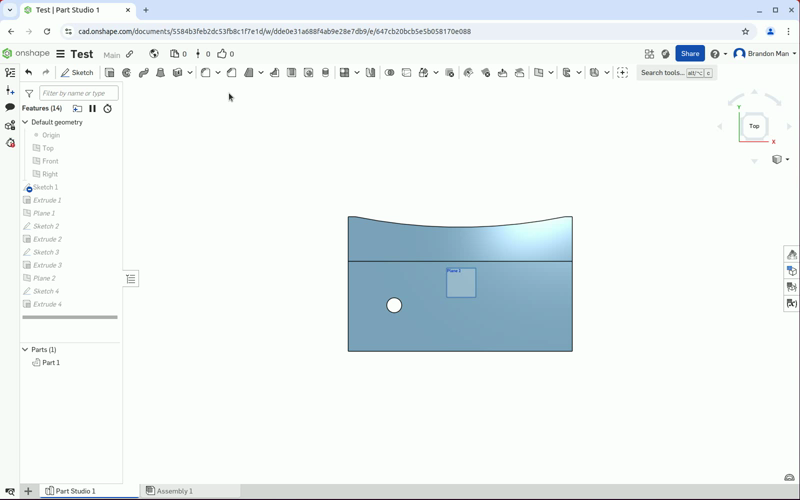
key(shift+s)
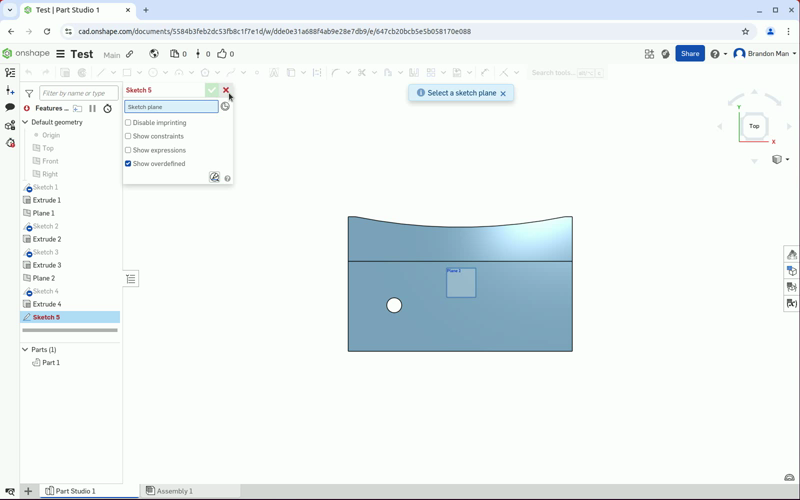
mouse_move(73, 280)
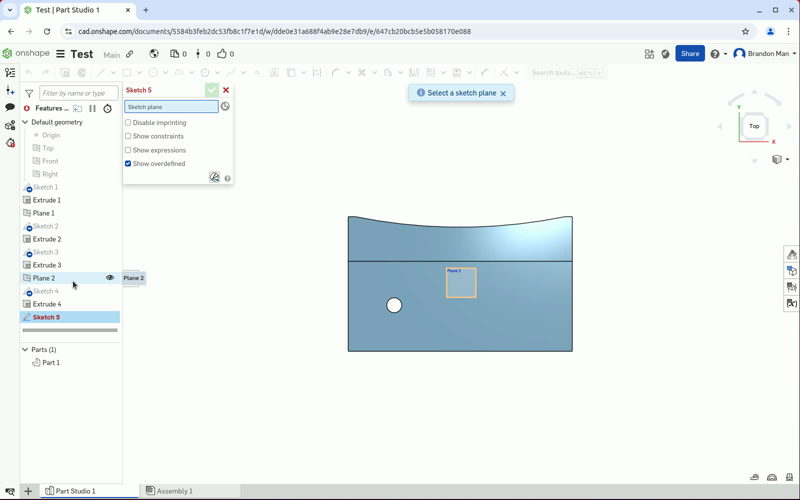
click(73, 280)
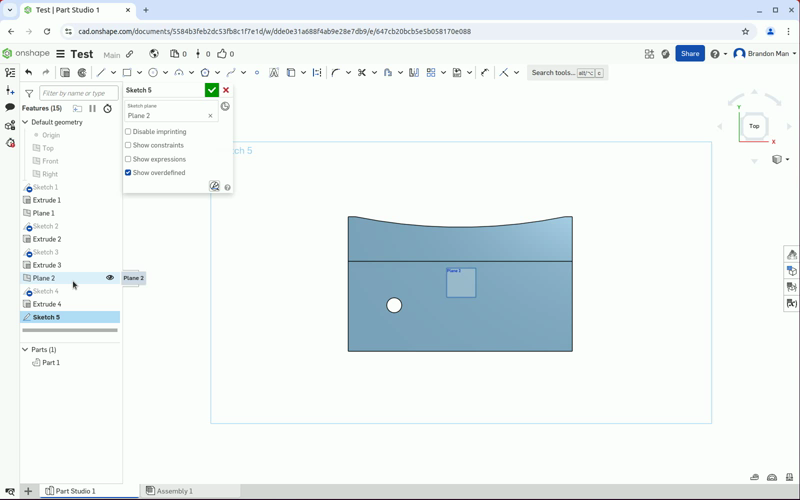
mouse_move(73, 352)
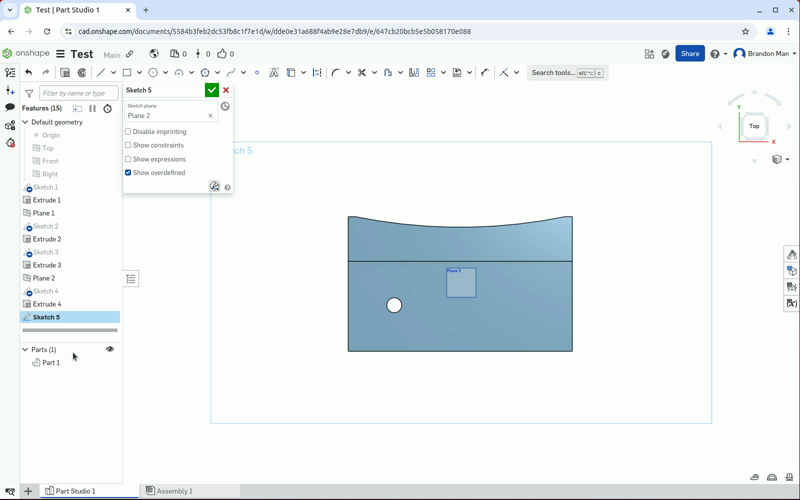
key(y)
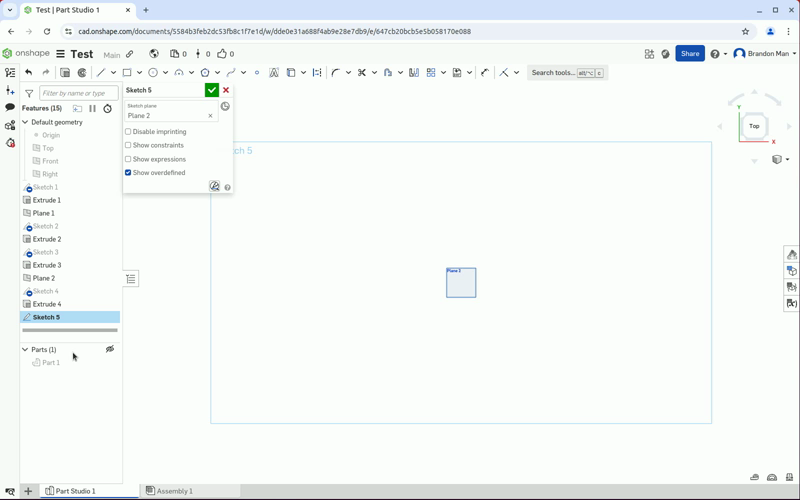
key(c)
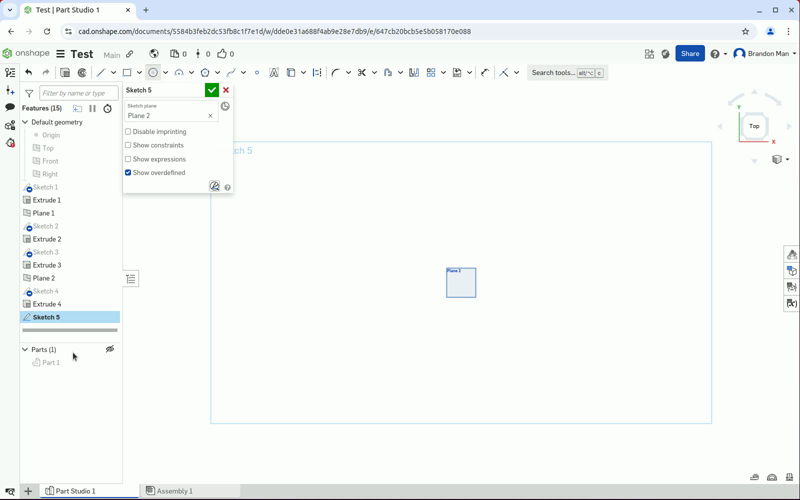
key_down(shift)
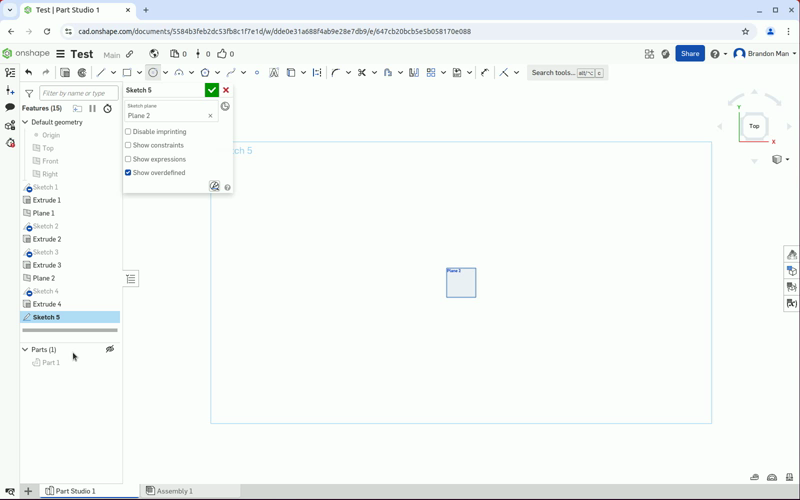
mouse_move(529, 305)
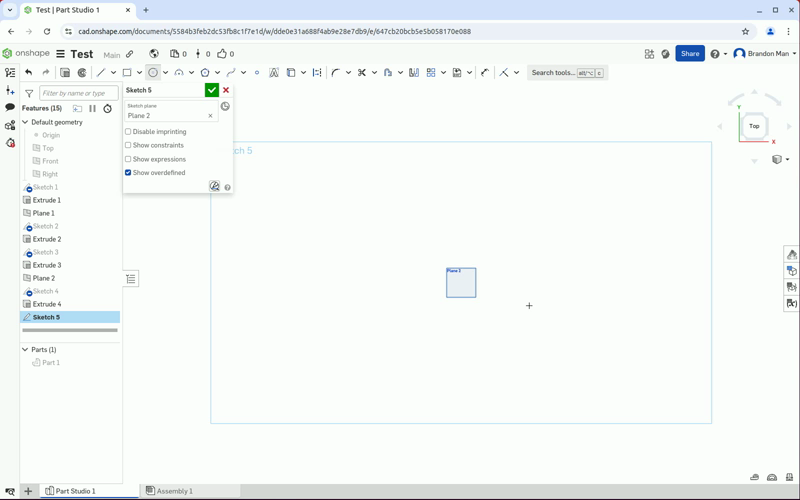
click(529, 305)
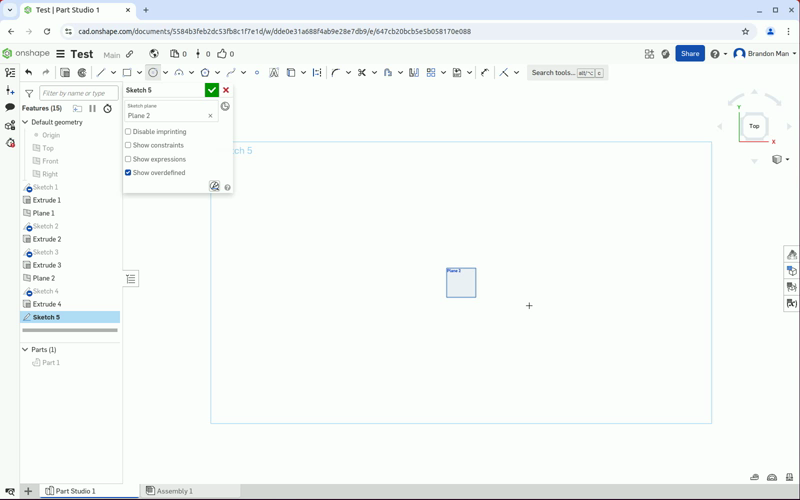
key_up(shift)
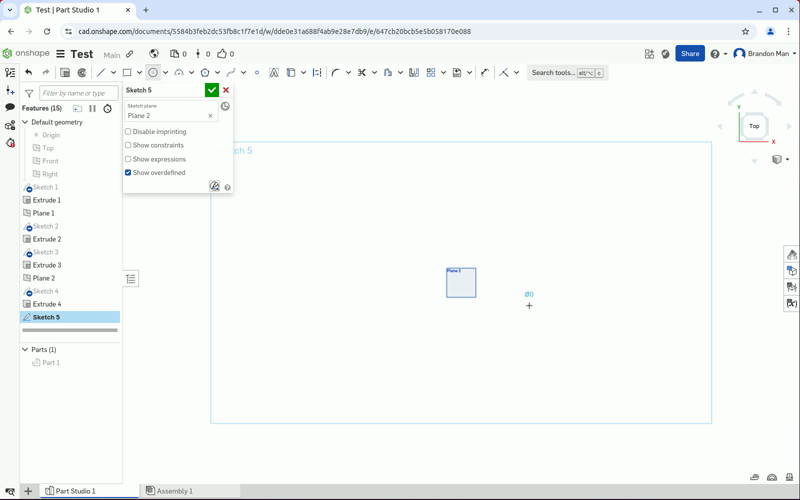
mouse_move(536, 305)
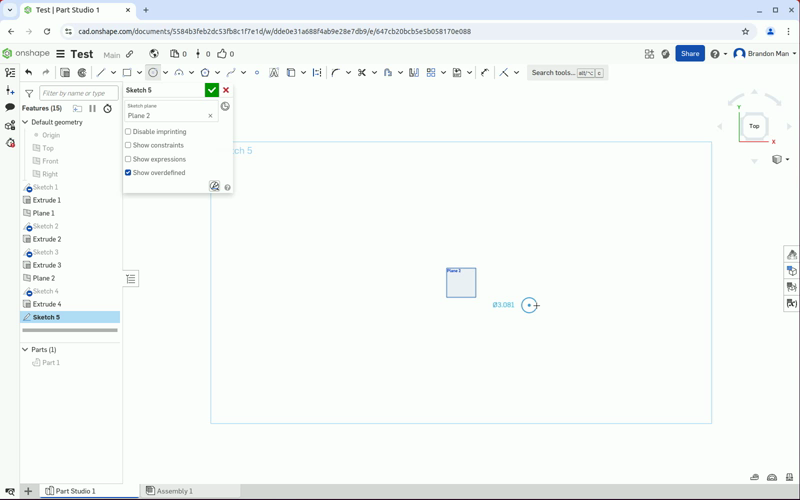
click(536, 305)
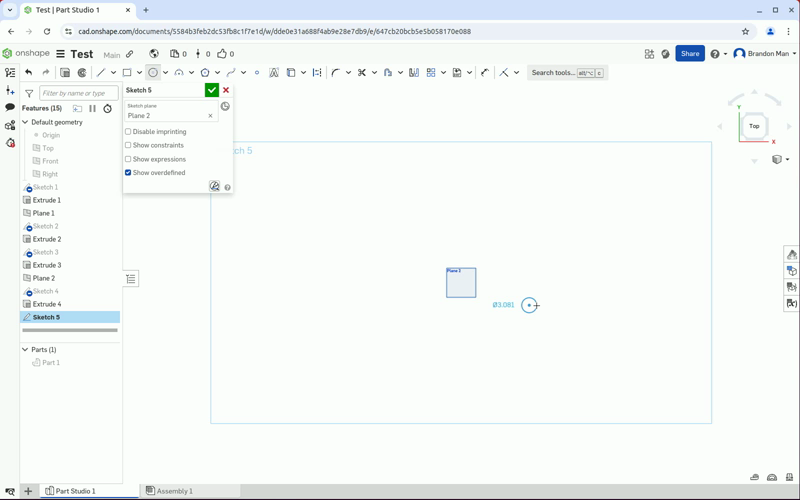
key(esc)
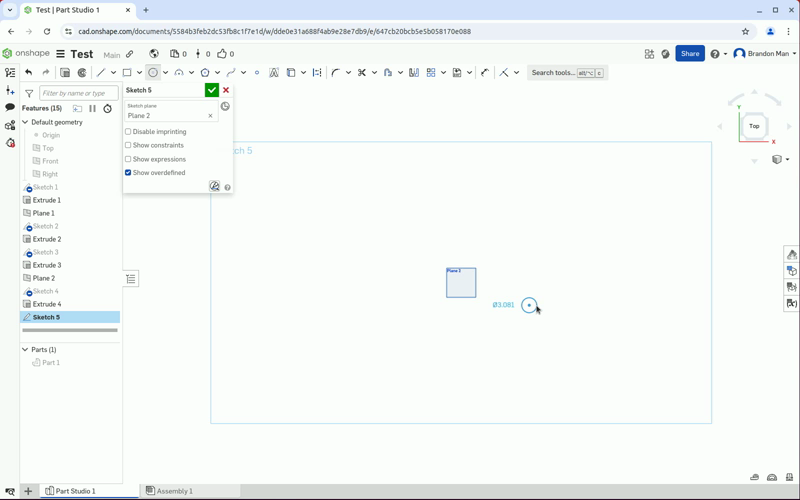
mouse_move(535, 303)
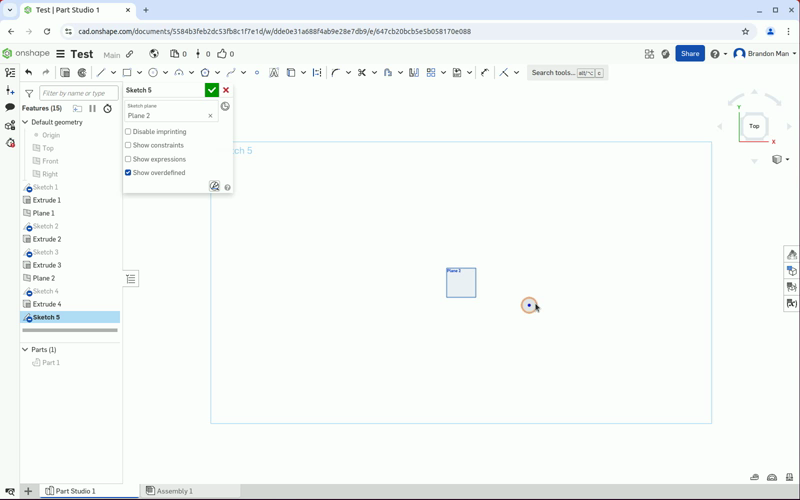
scroll(6)
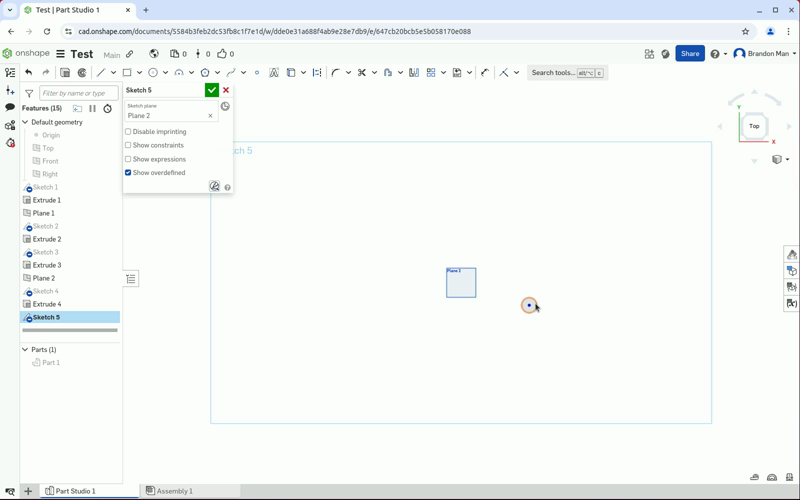
scroll(6)
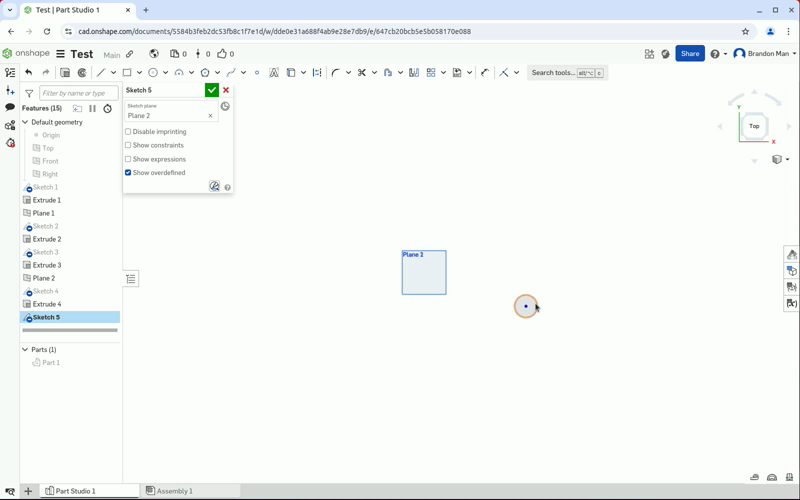
scroll(6)
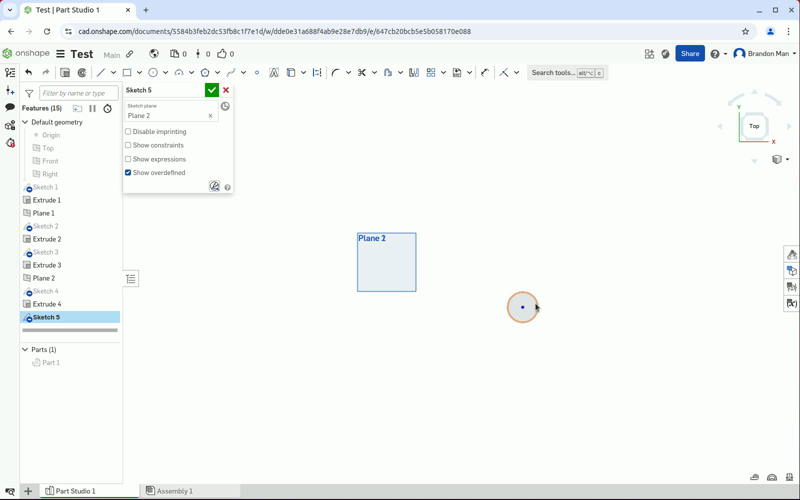
scroll(6)
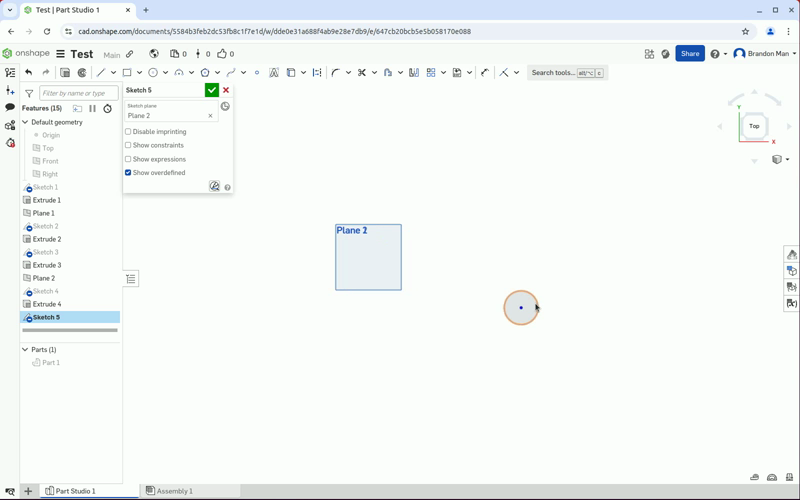
scroll(6)
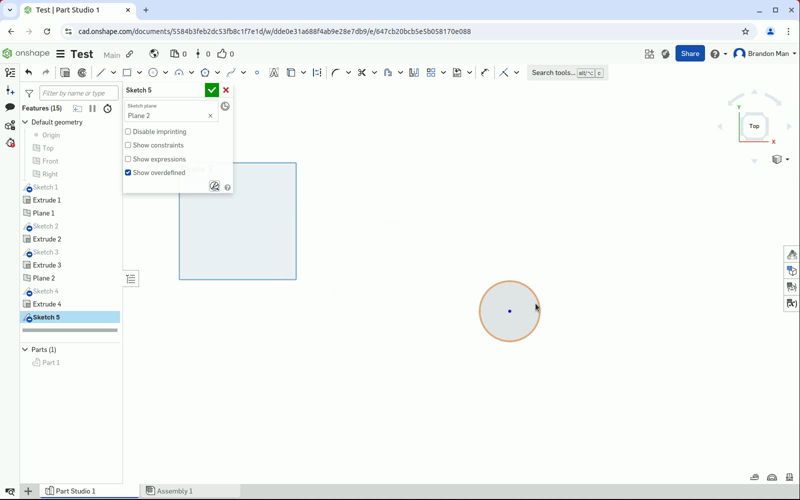
scroll(6)
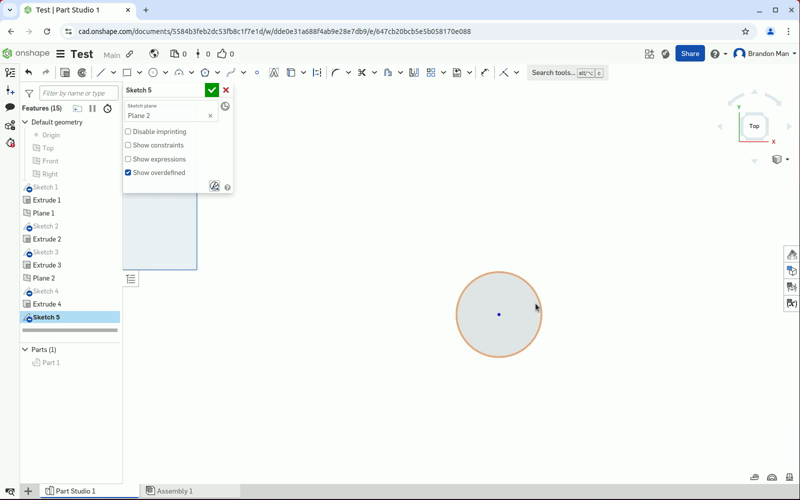
scroll(6)
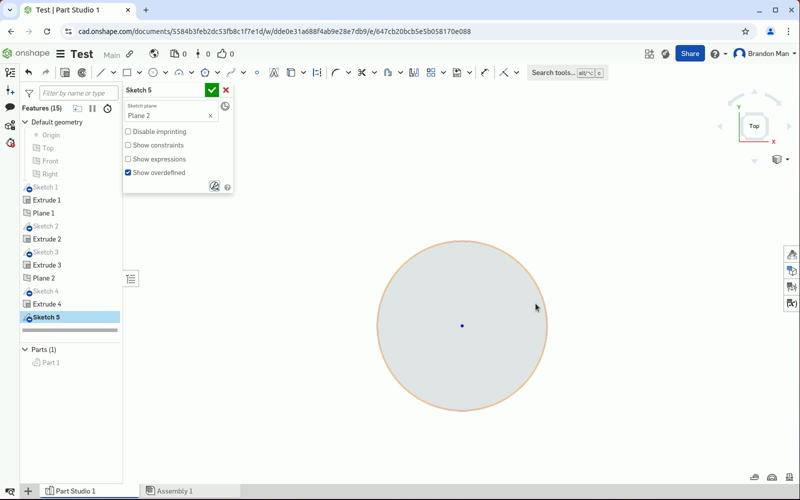
click(535, 303)
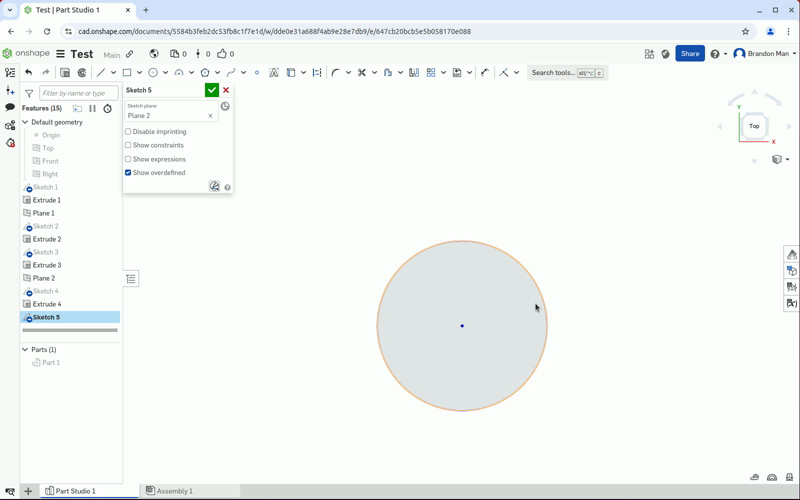
scroll(-6)
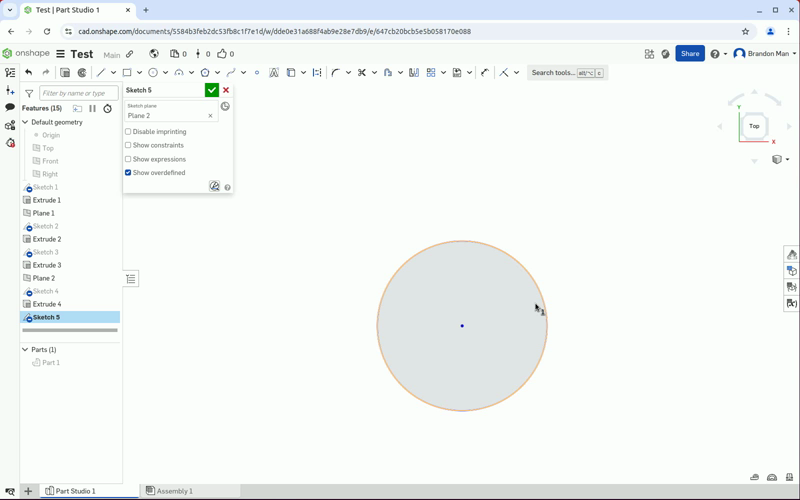
scroll(-6)
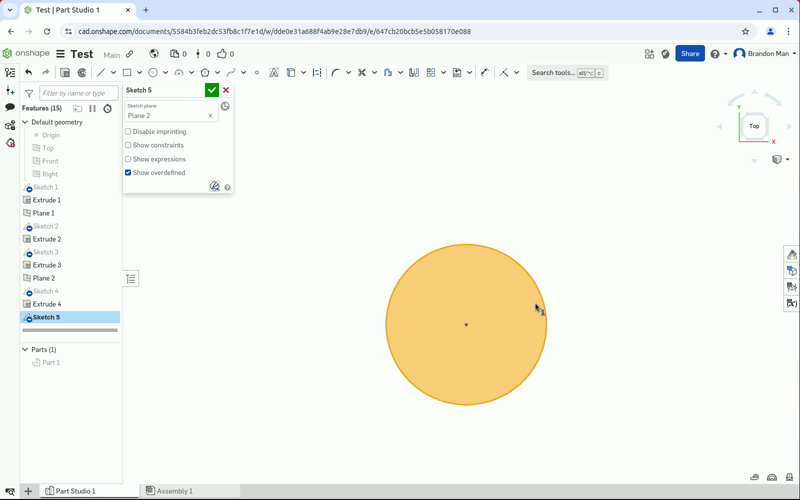
scroll(-6)
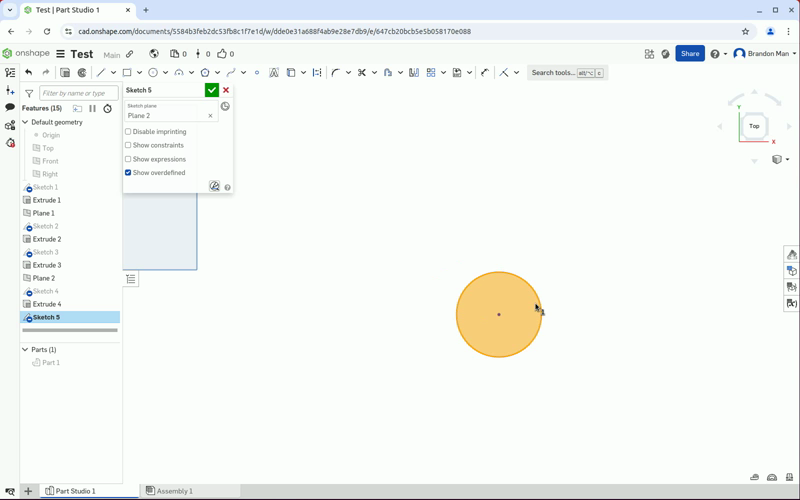
scroll(-6)
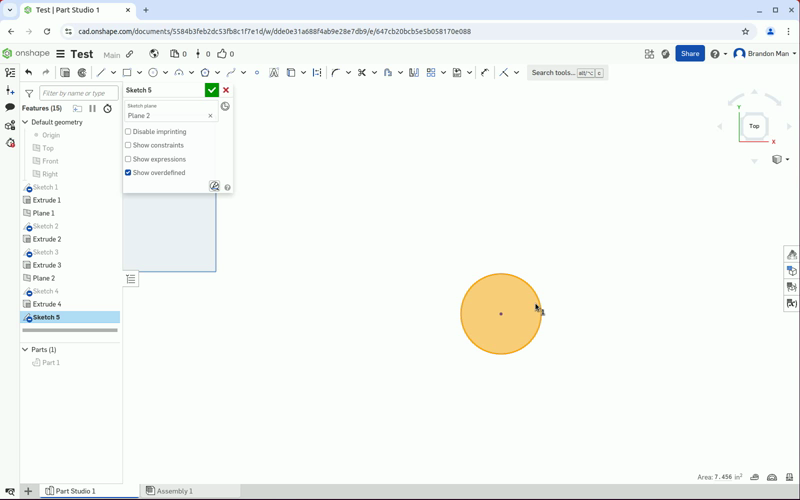
scroll(-6)
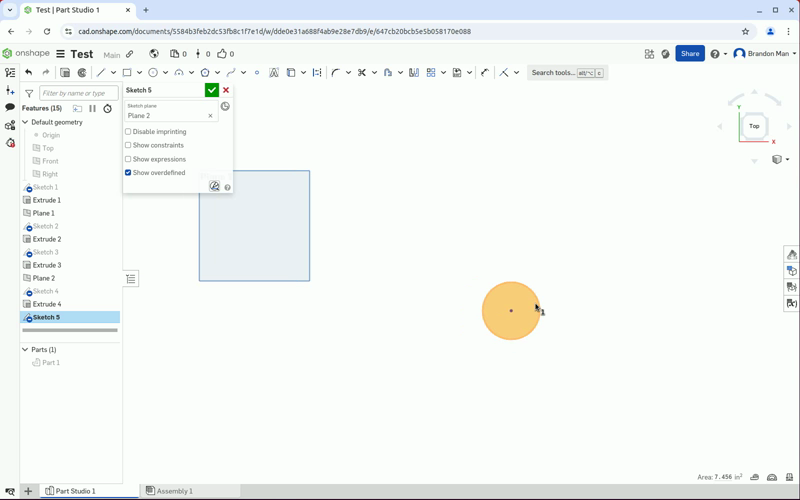
scroll(-6)
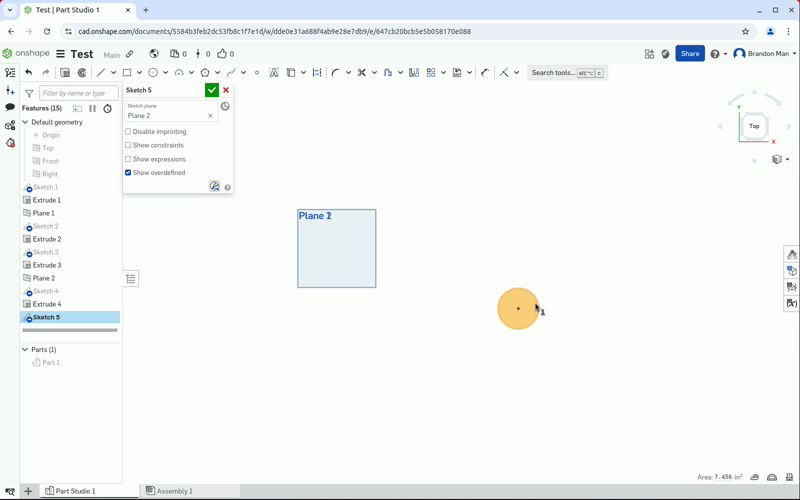
scroll(-6)
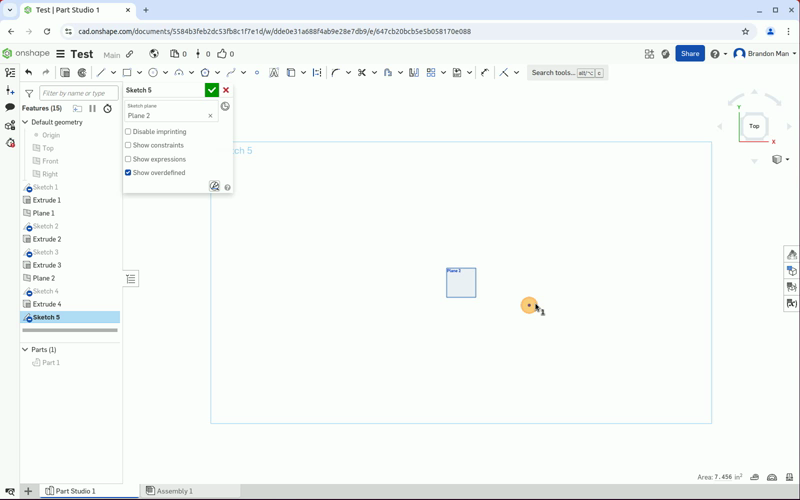
mouse_move(73, 352)
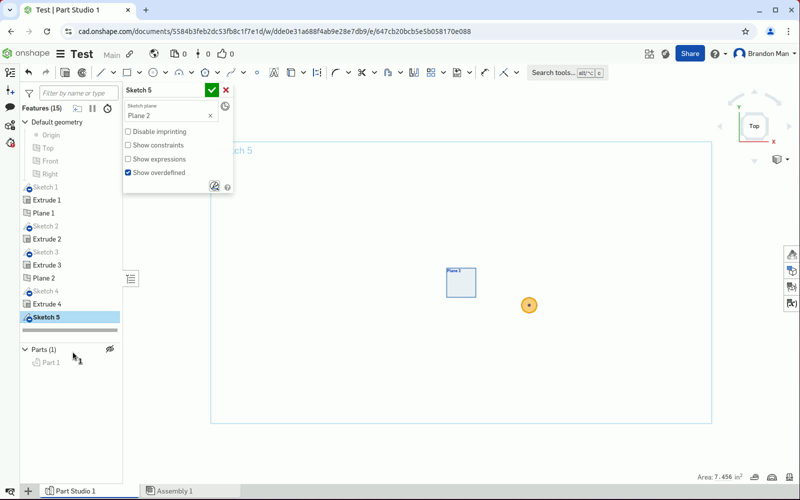
key(shift+y)
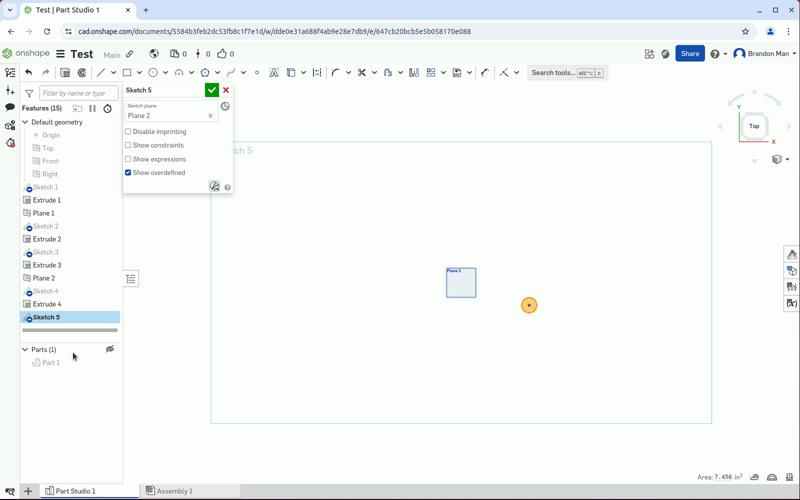
key(shift+e)
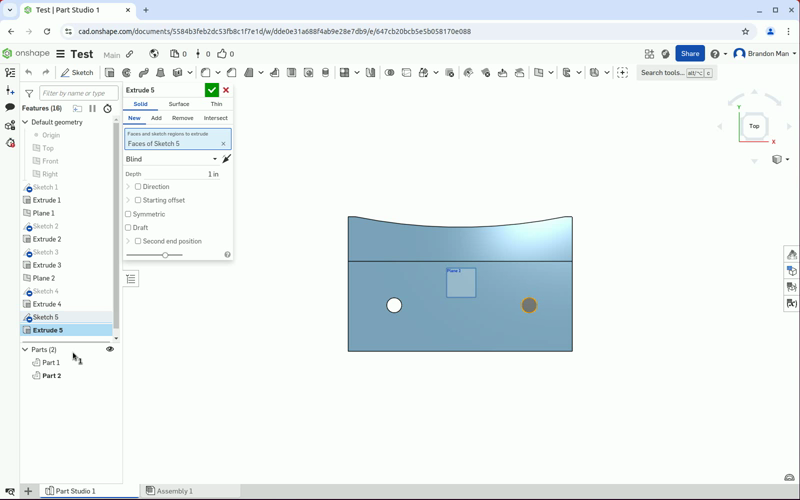
mouse_move(143, 106)
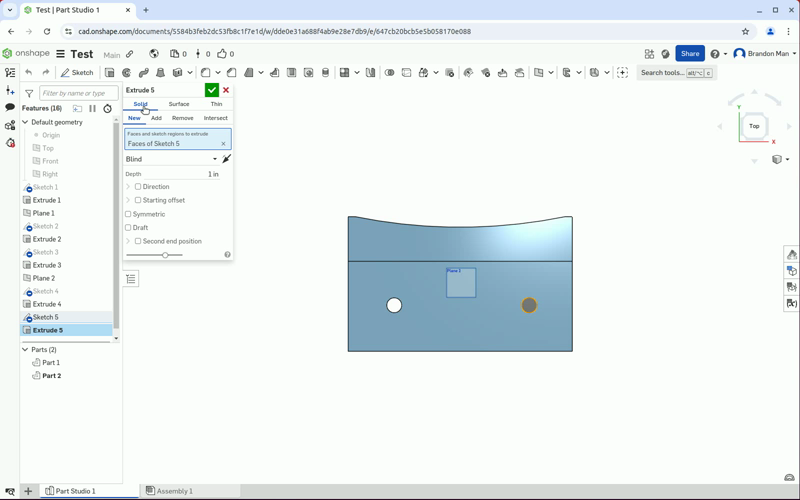
click(143, 106)
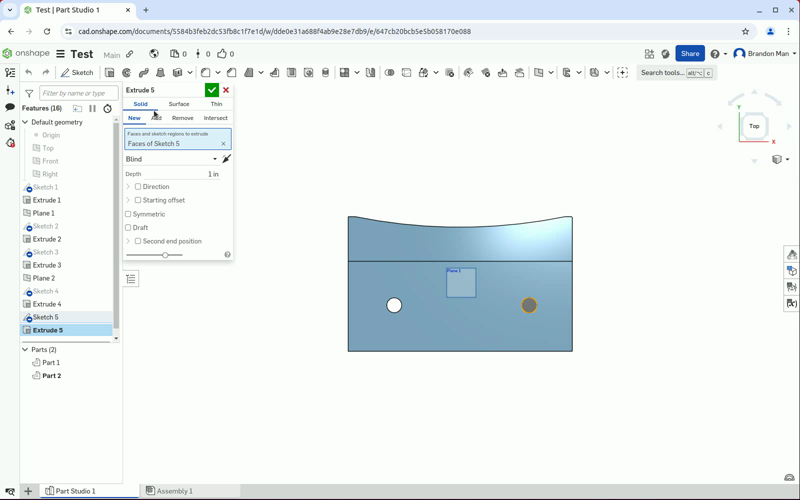
mouse_move(186, 120)
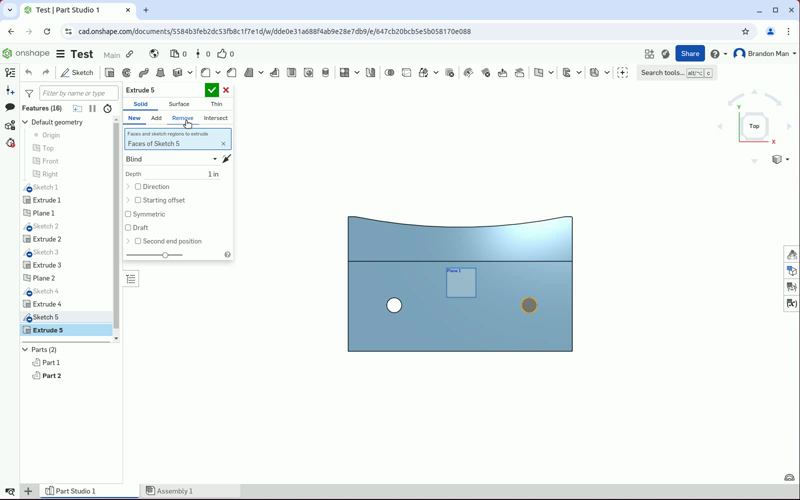
click(186, 120)
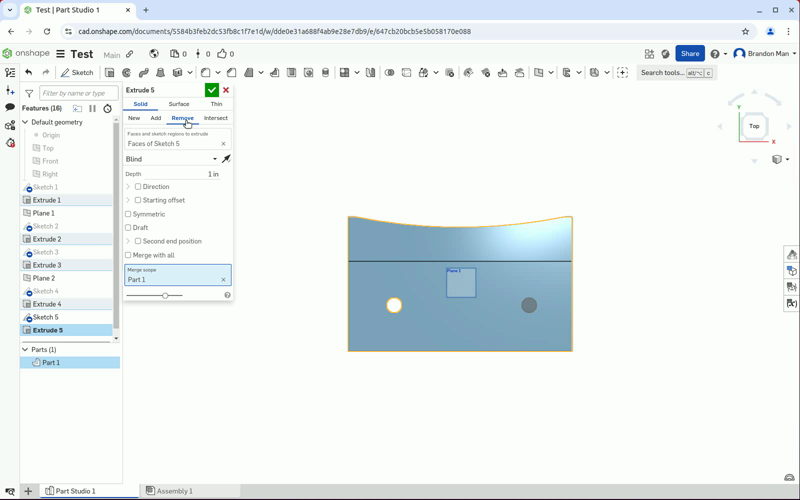
key(tab, 4)
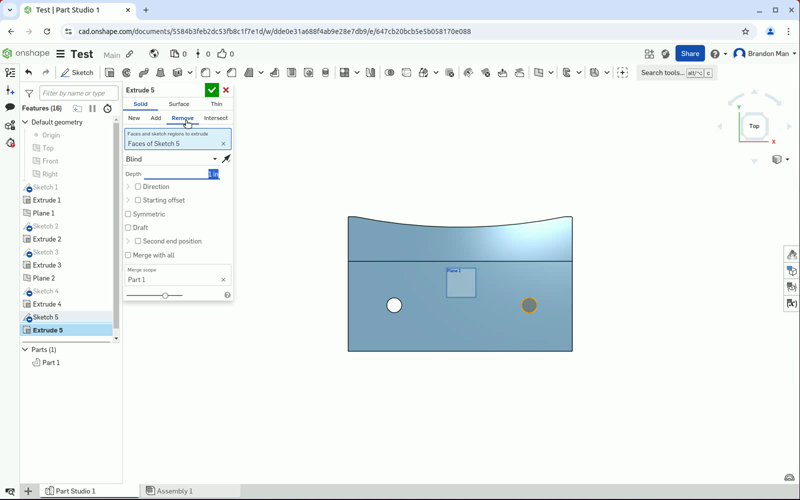
text(23.108)
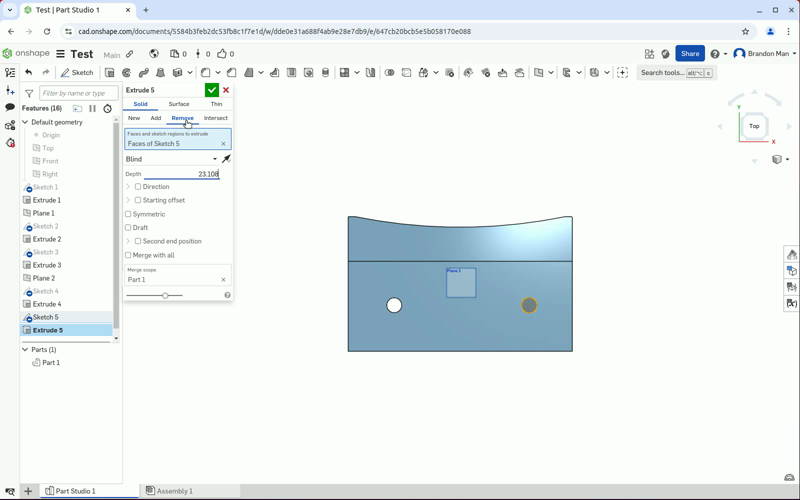
key(tab, 6)
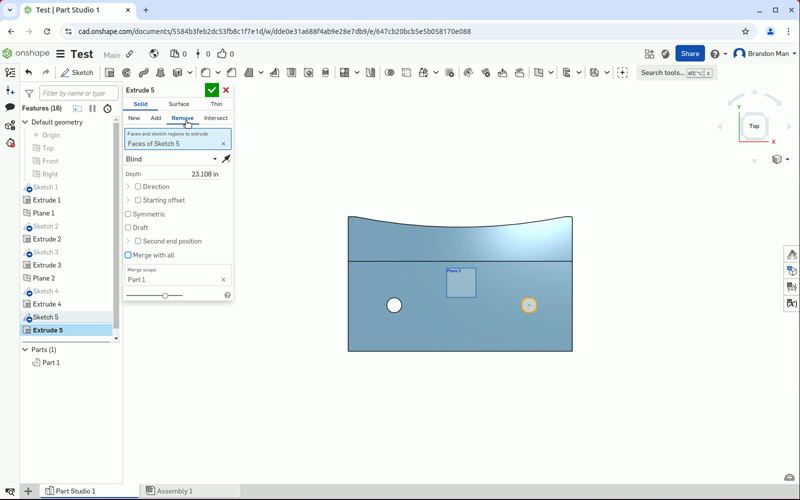
key(space)
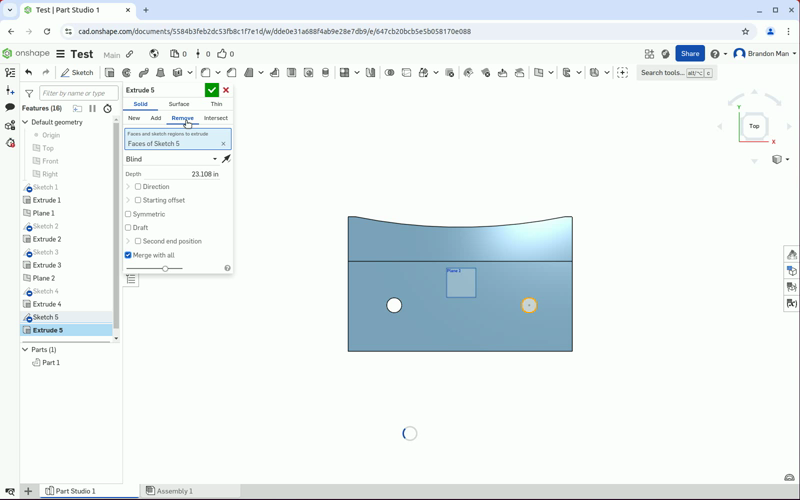
key(enter)
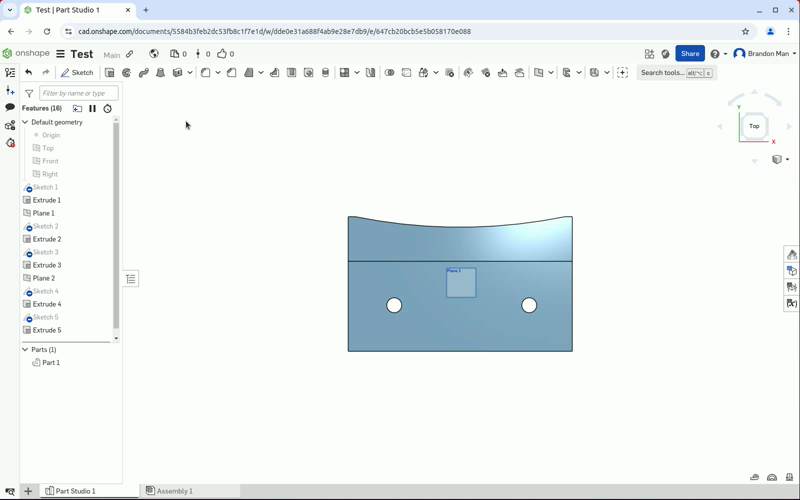
key(shift+h)
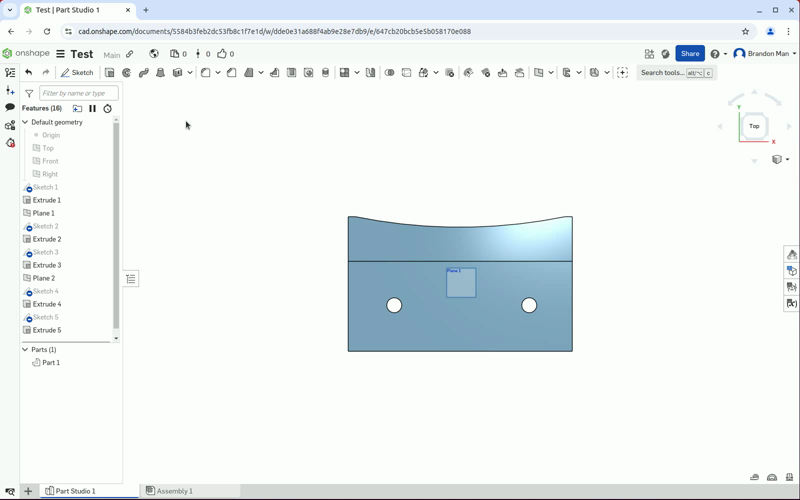
key(shift+h)
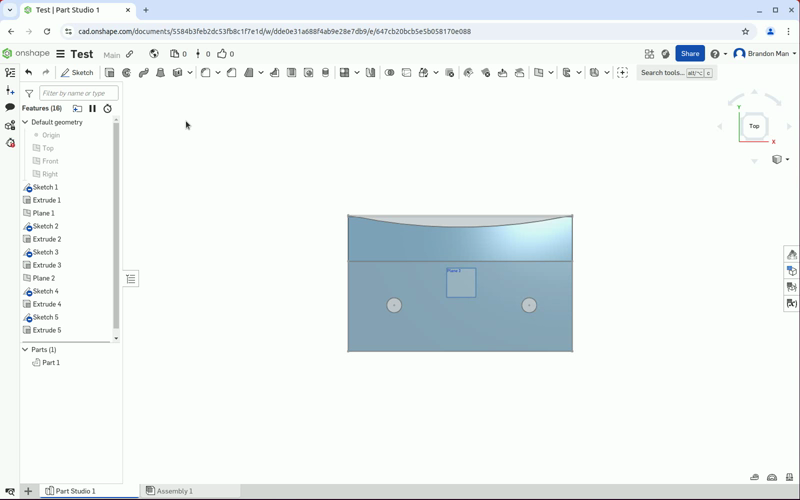
key(shift+7)
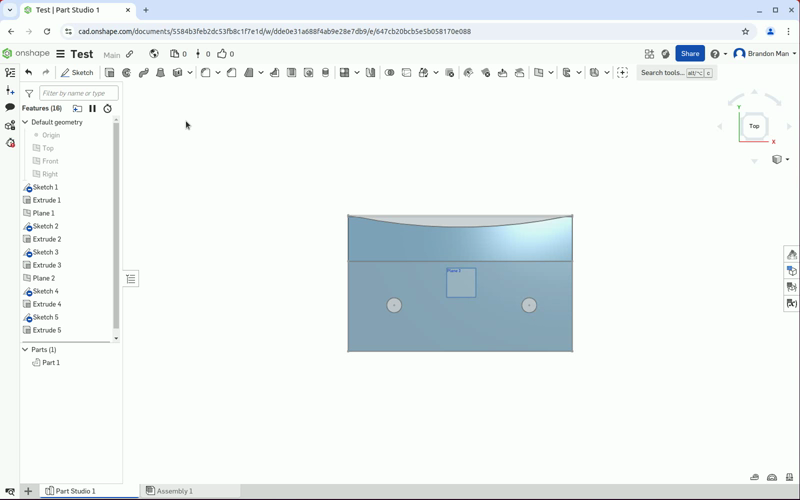
key(up, 3)
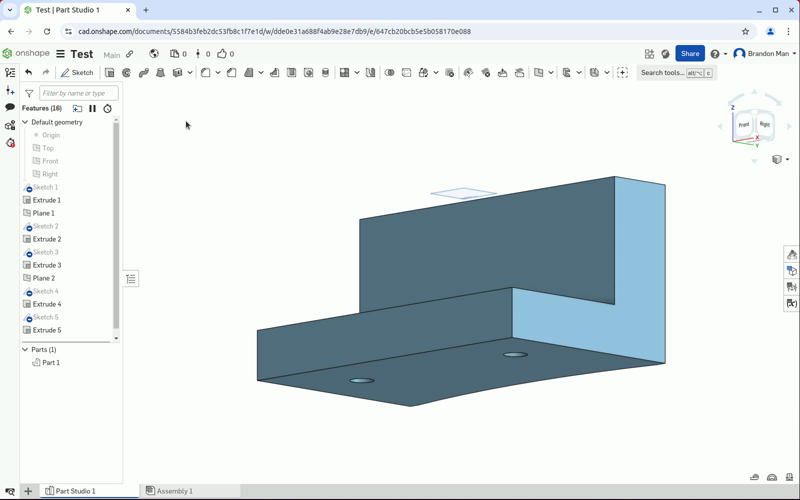
key(left, 3)
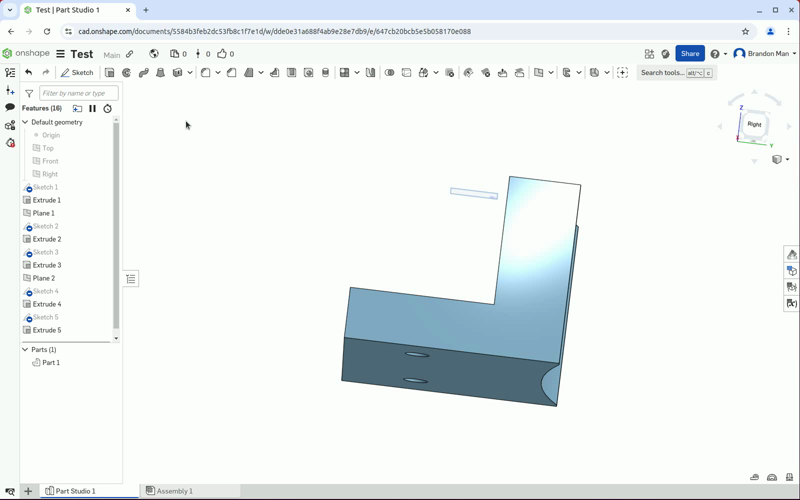
key(right, 3)
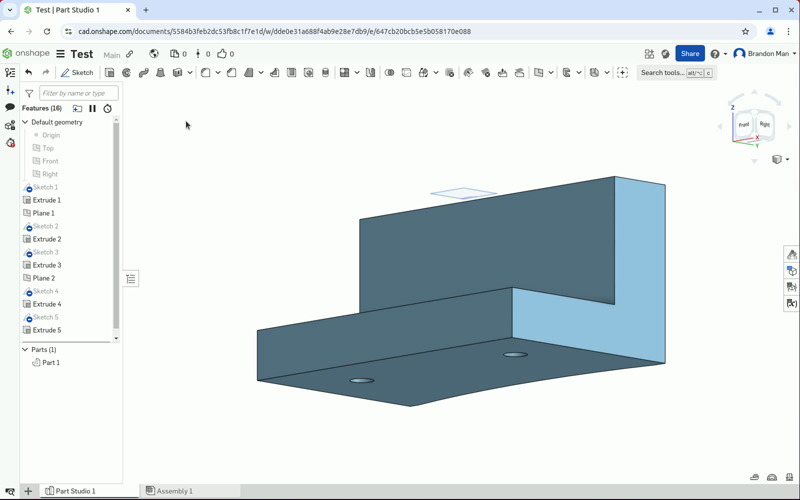
key(down, 3)
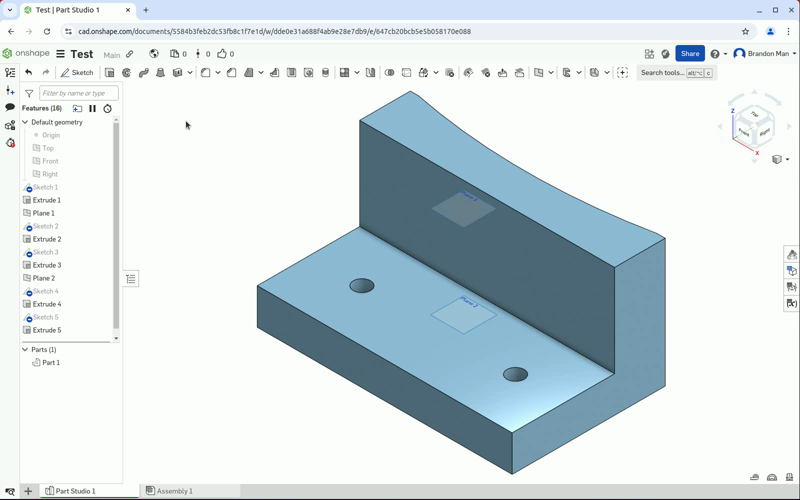
mouse_move(69, 189)
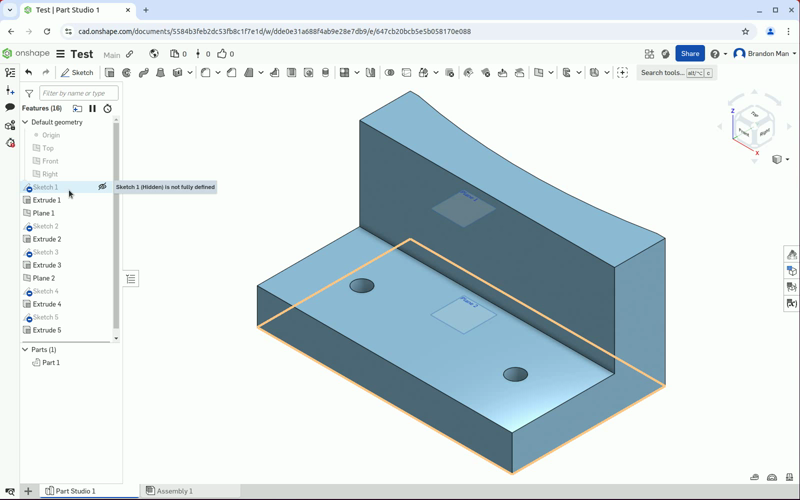
click(69, 189)